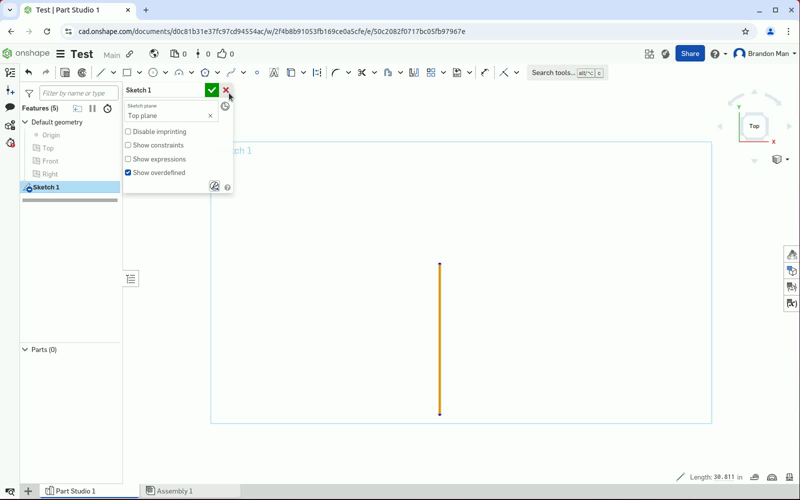
key(shift+h)
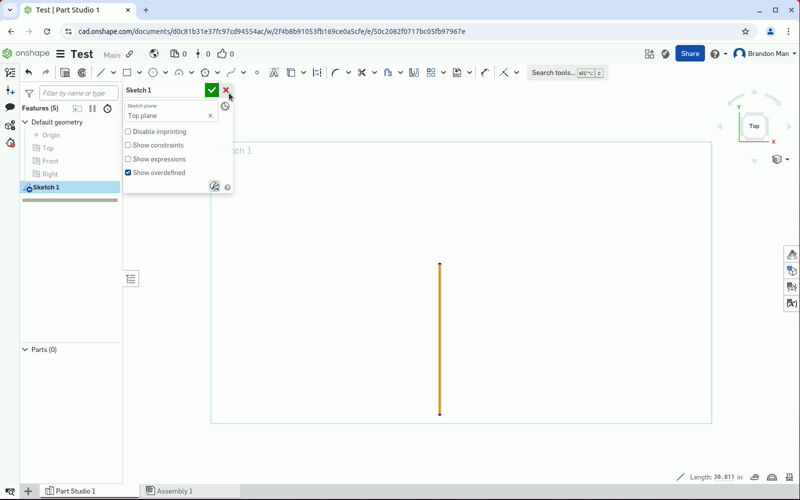
key(shift+s)
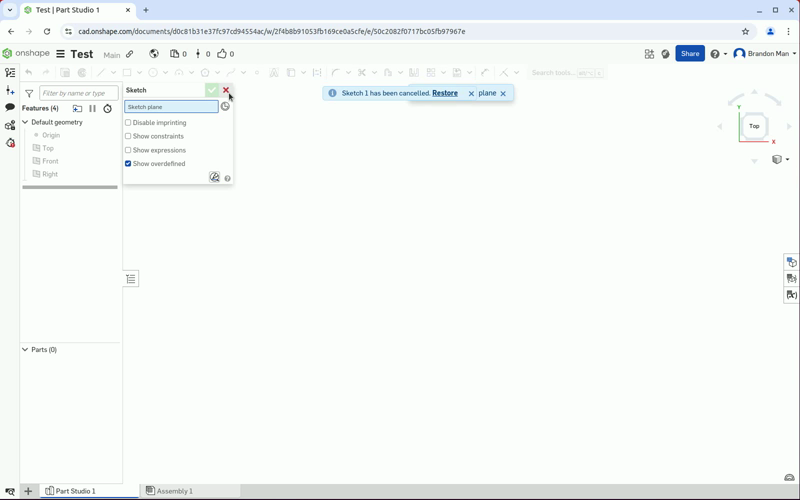
mouse_move(73, 150)
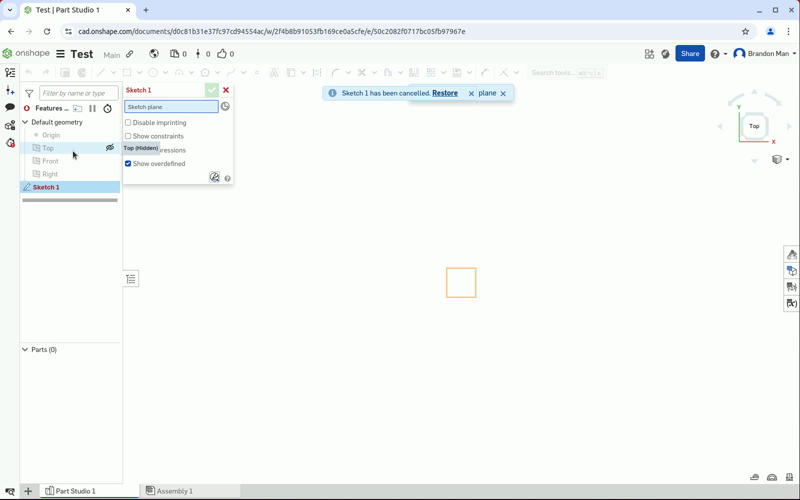
click(73, 150)
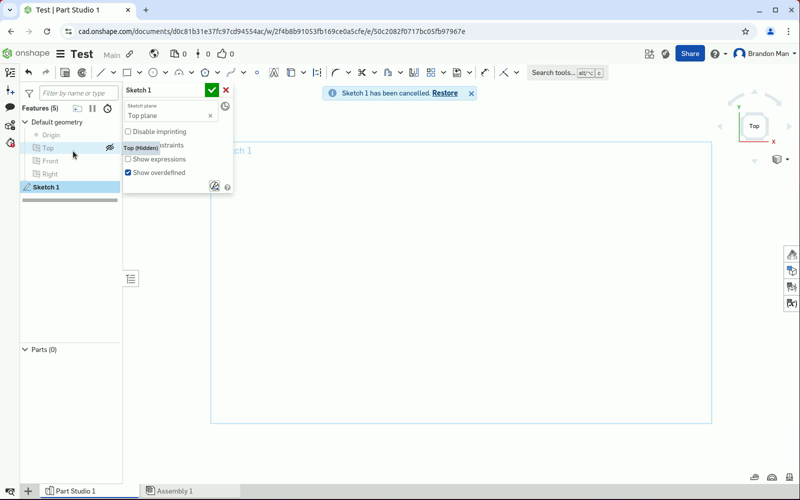
mouse_move(73, 352)
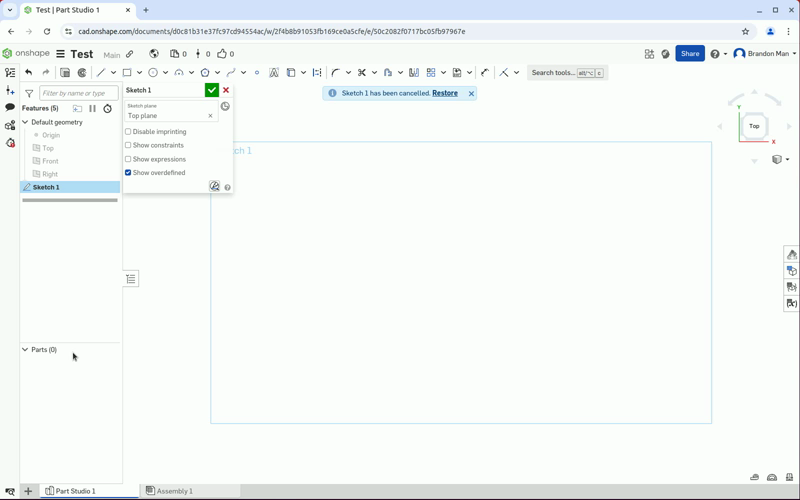
key(y)
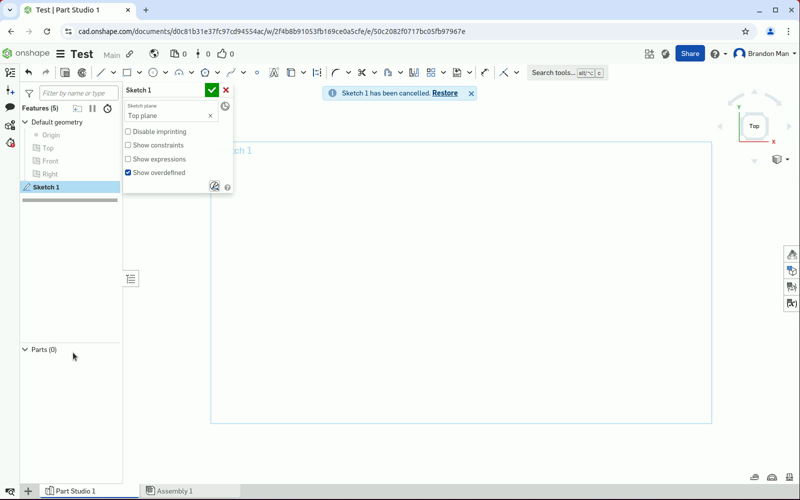
key(c)
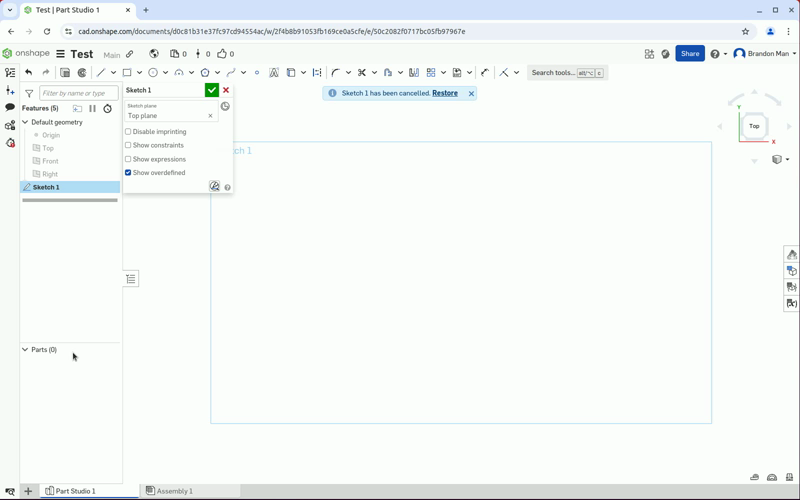
key_down(shift)
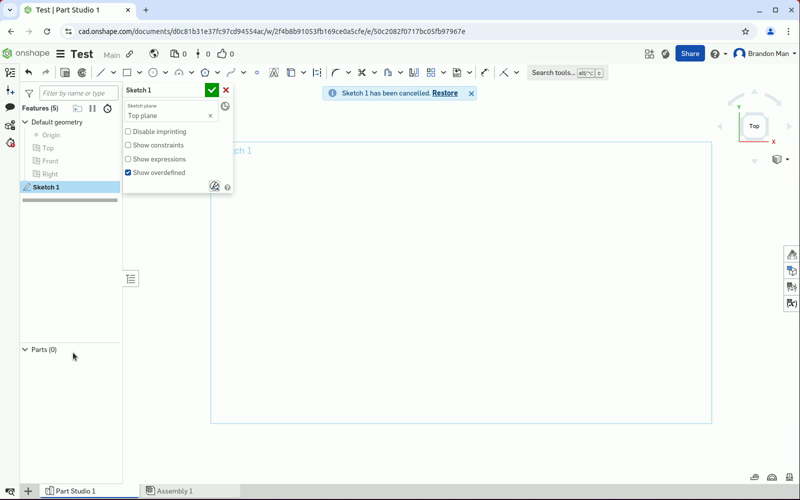
mouse_move(460, 281)
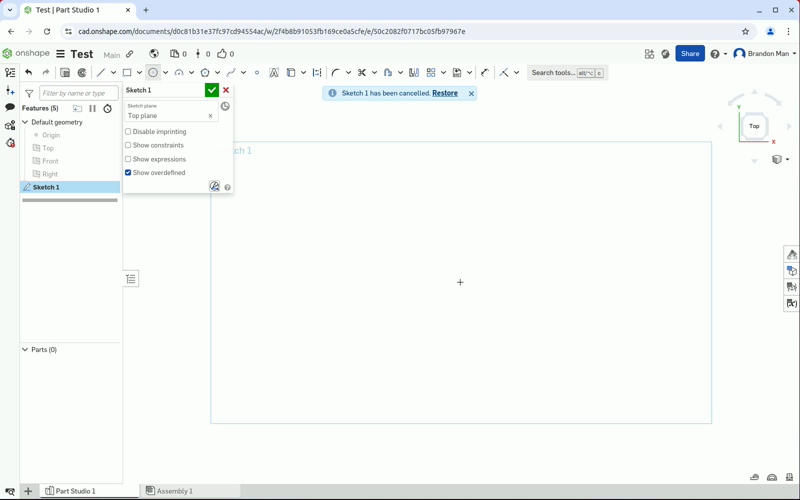
click(460, 281)
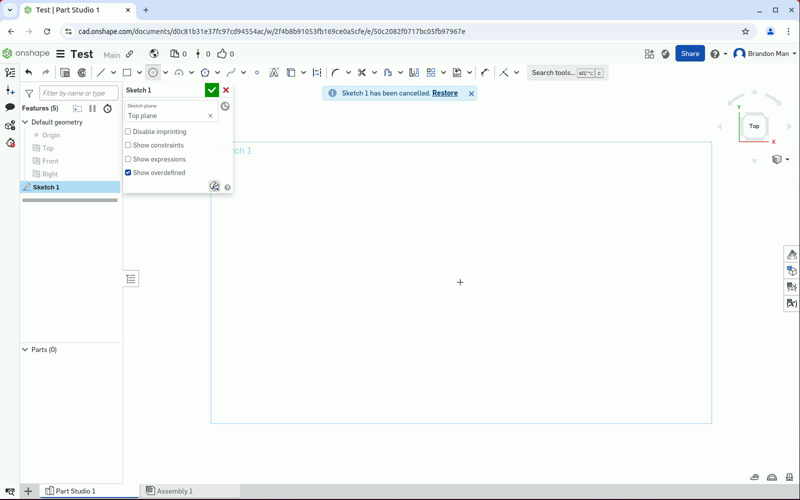
key_up(shift)
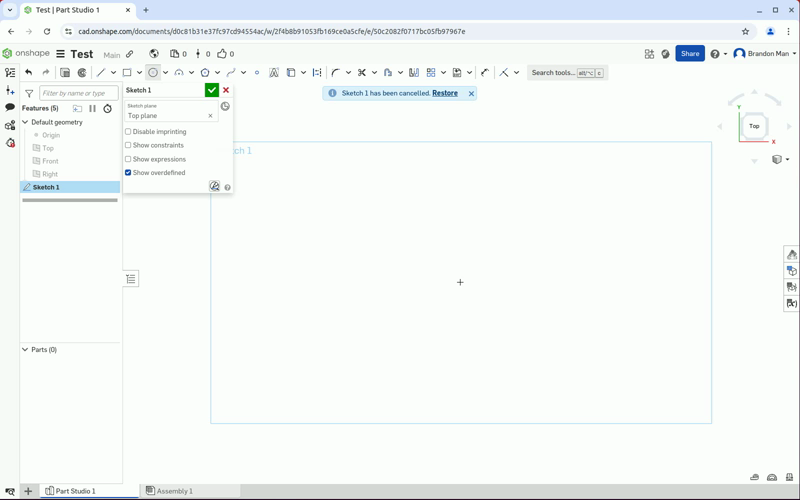
mouse_move(461, 281)
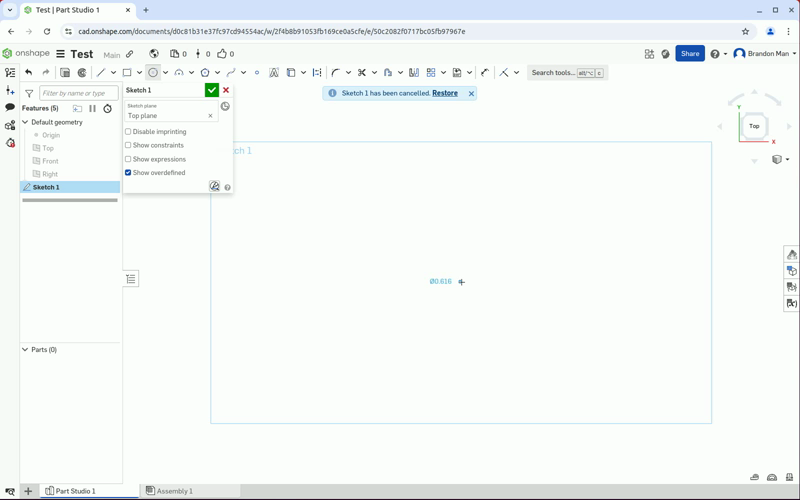
scroll(6)
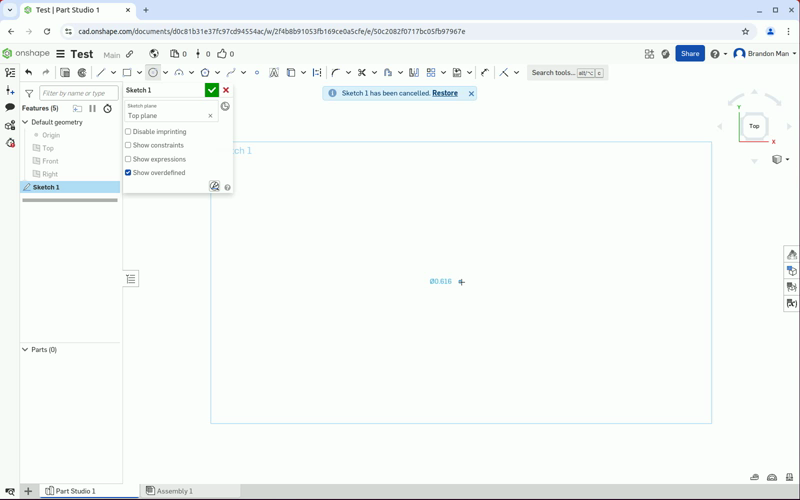
scroll(6)
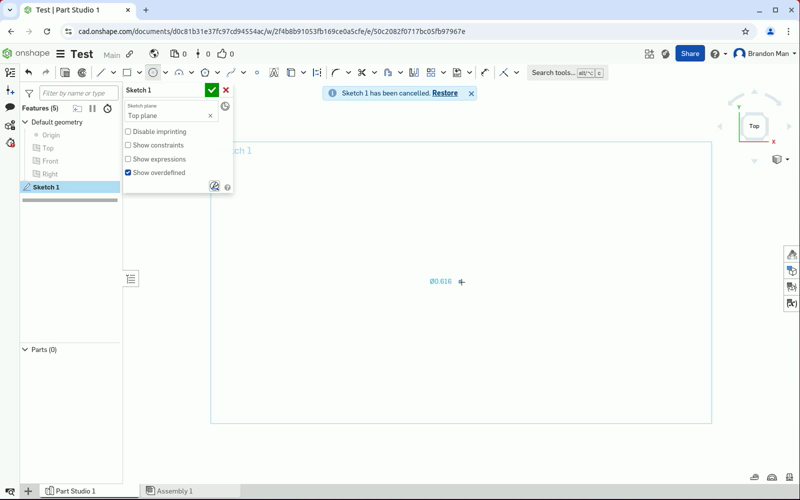
scroll(6)
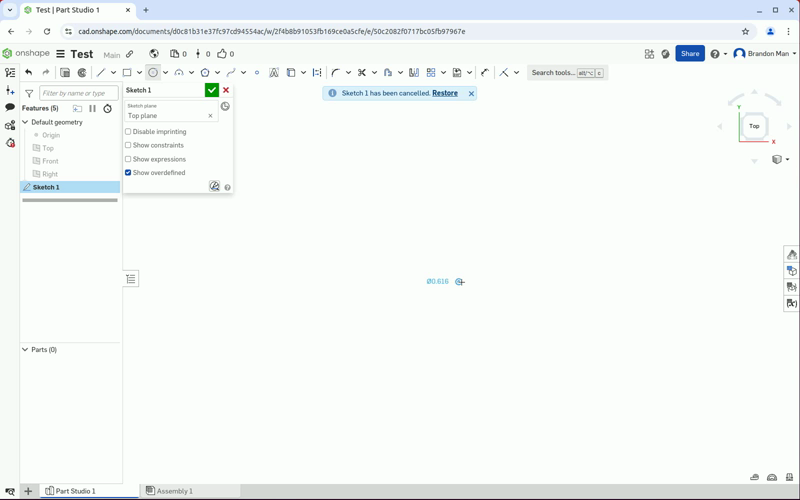
scroll(6)
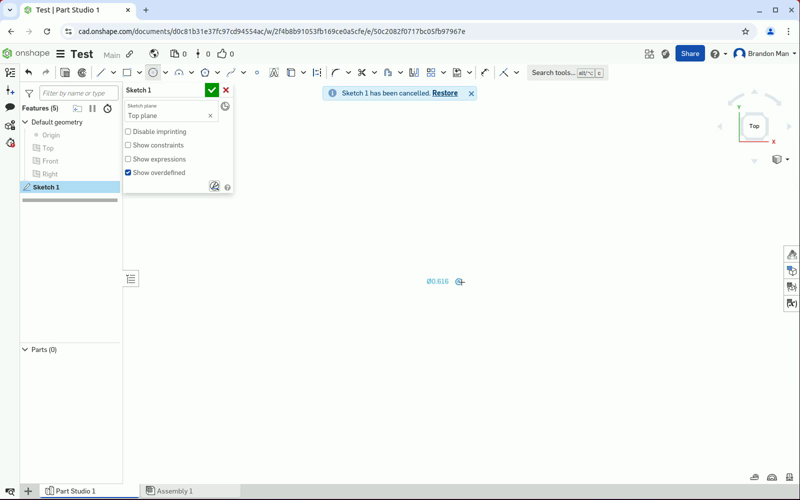
scroll(6)
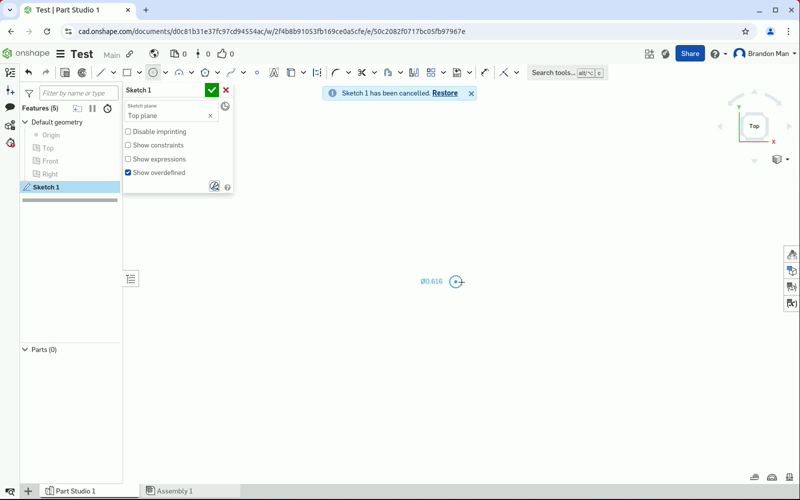
scroll(6)
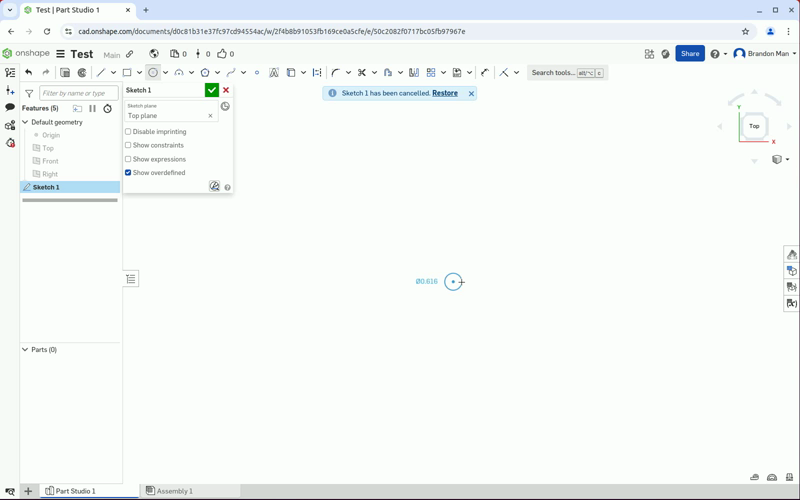
scroll(6)
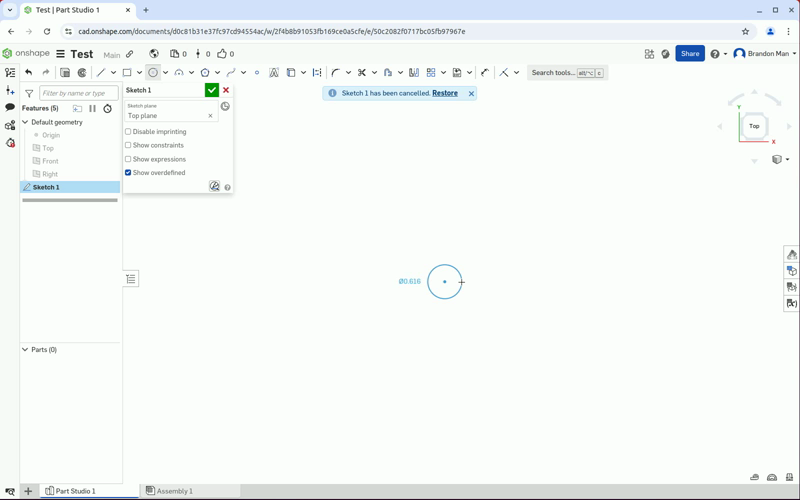
click(461, 281)
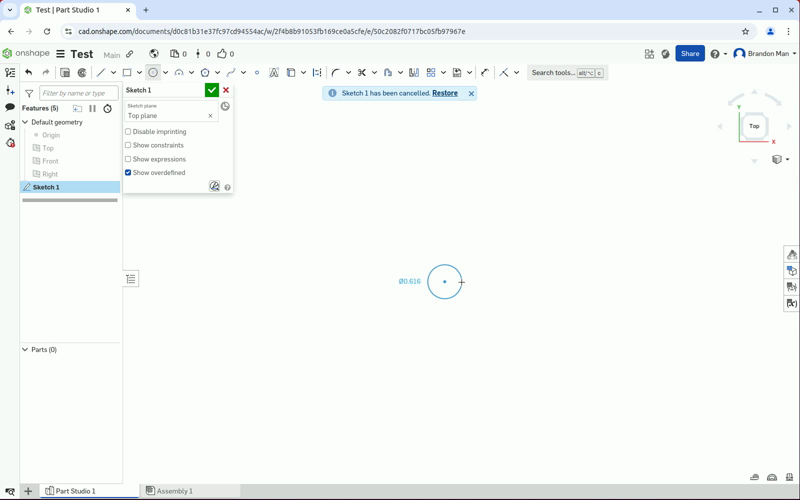
scroll(-6)
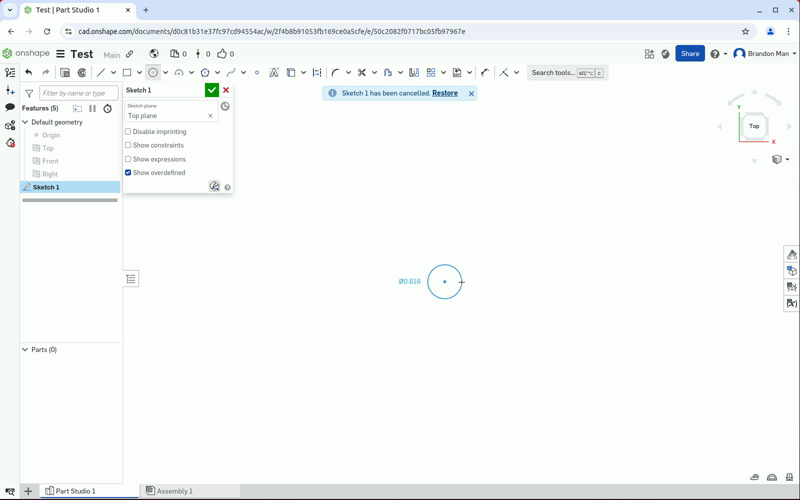
scroll(-6)
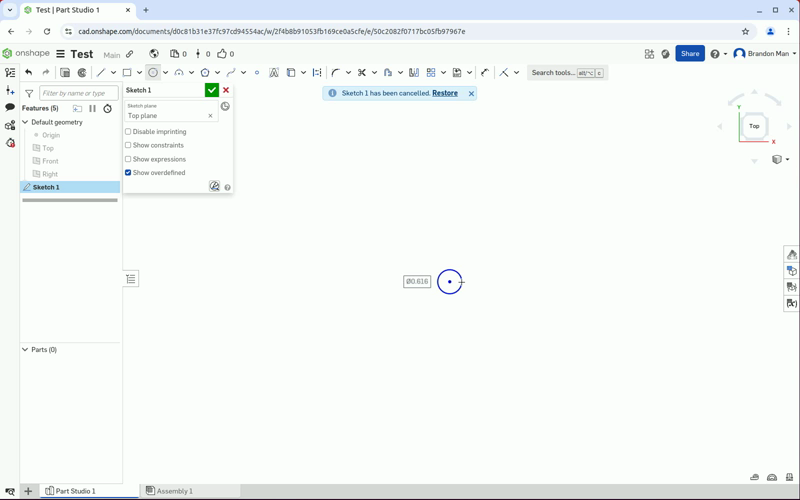
scroll(-6)
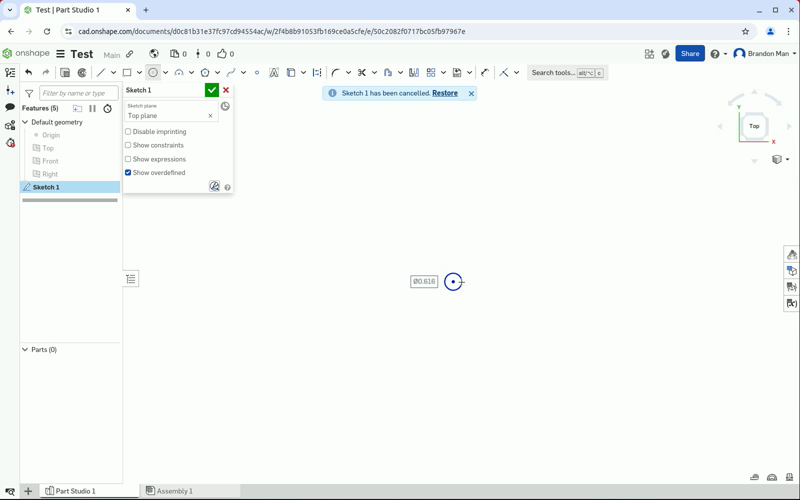
scroll(-6)
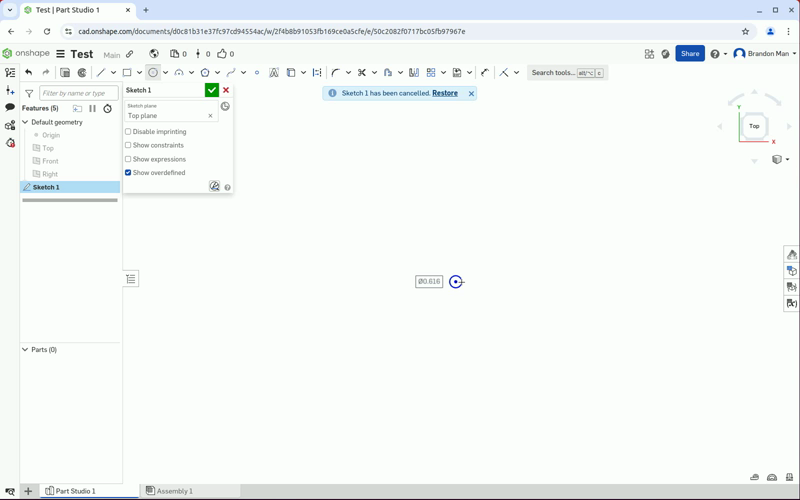
scroll(-6)
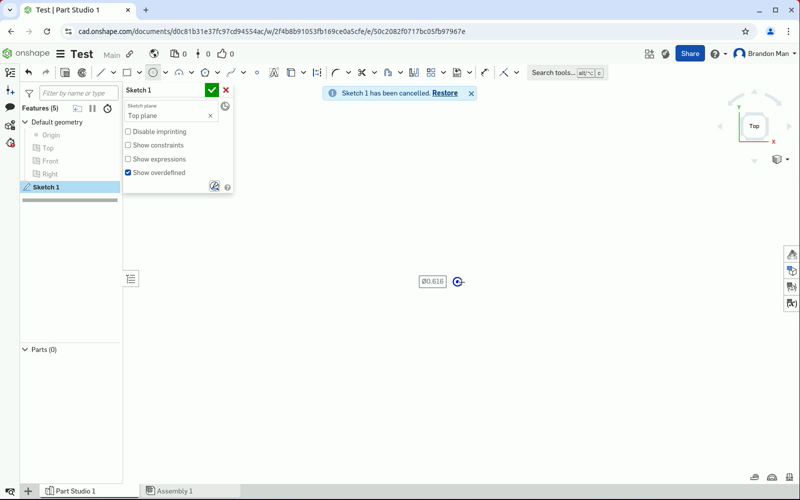
scroll(-6)
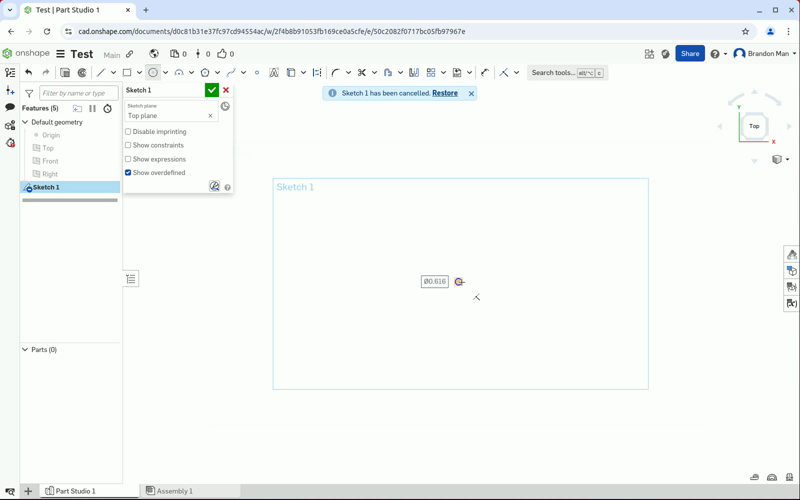
scroll(-6)
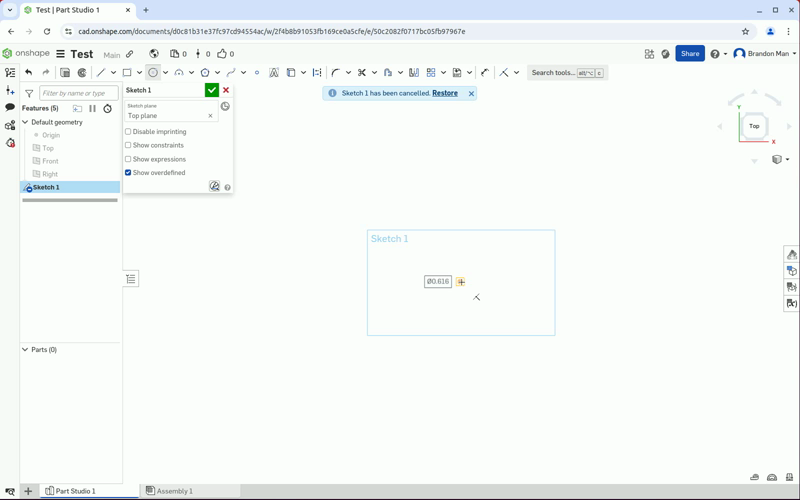
key(esc)
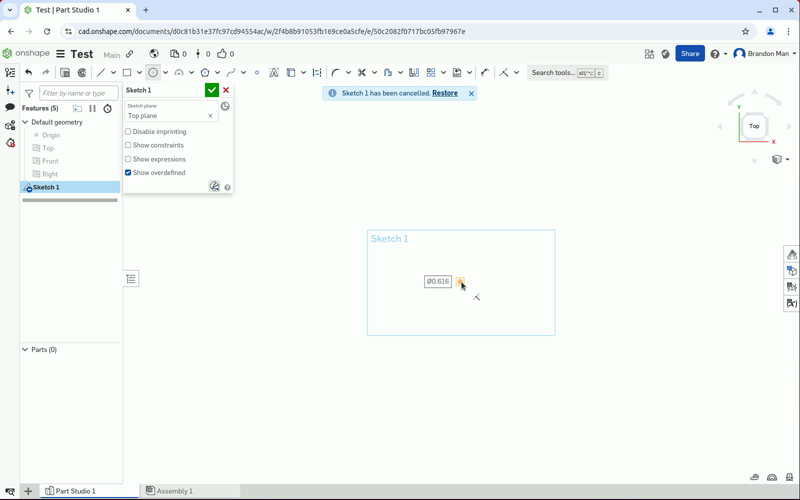
mouse_move(460, 281)
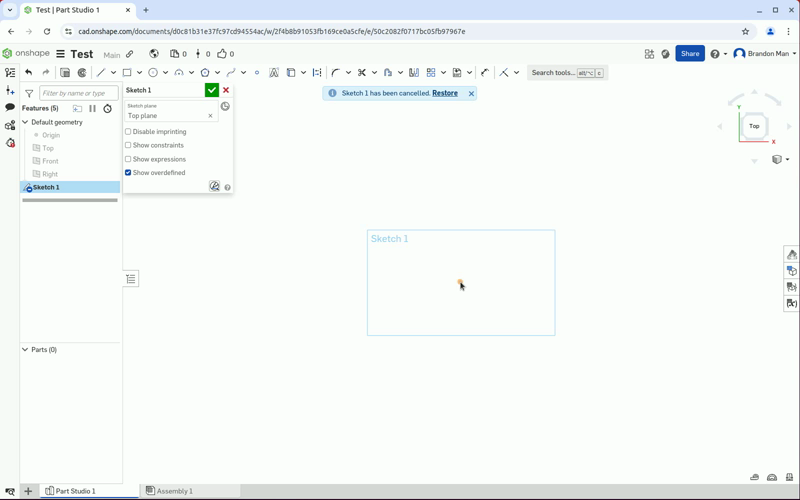
scroll(6)
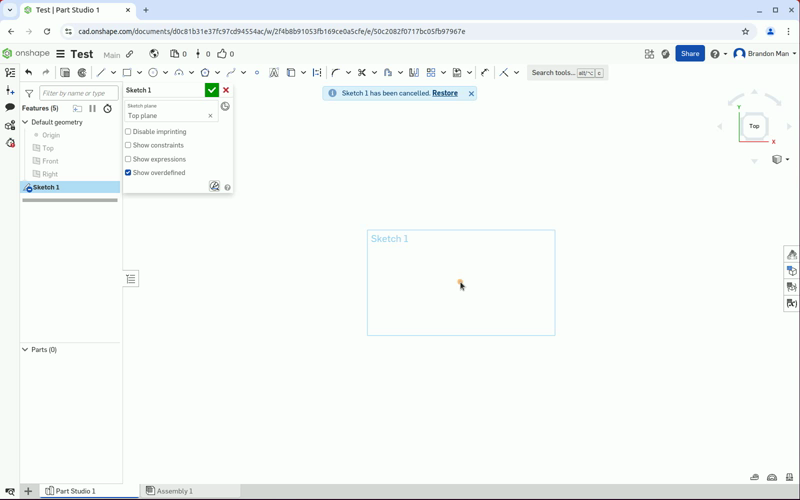
scroll(6)
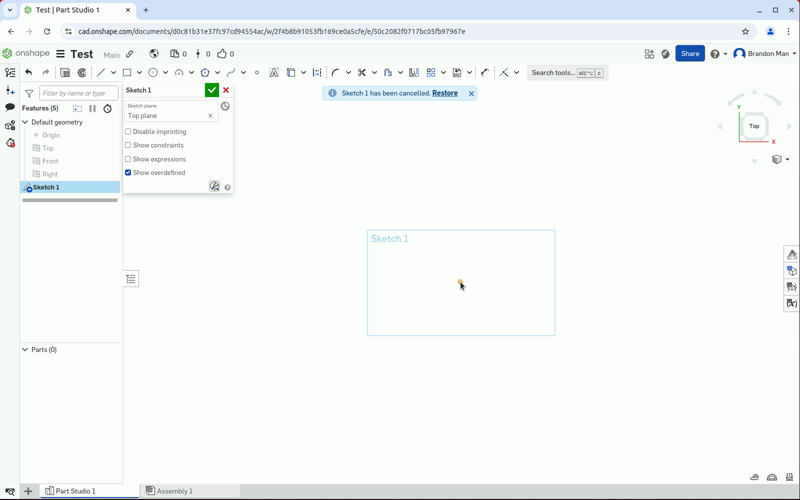
scroll(6)
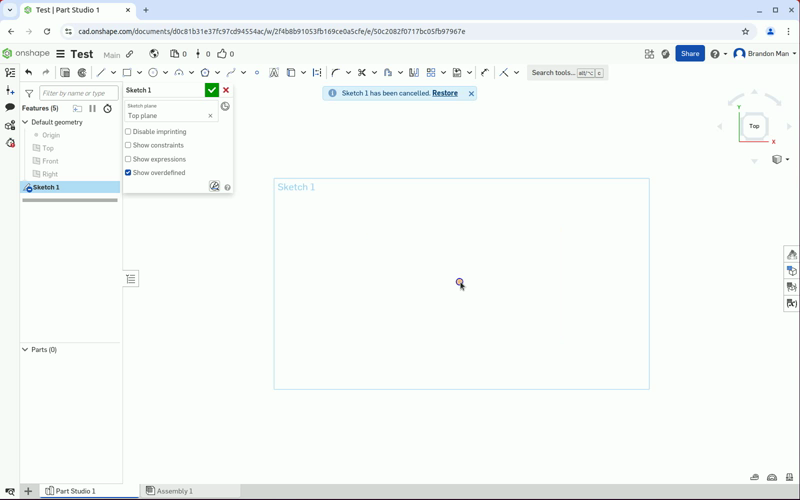
scroll(6)
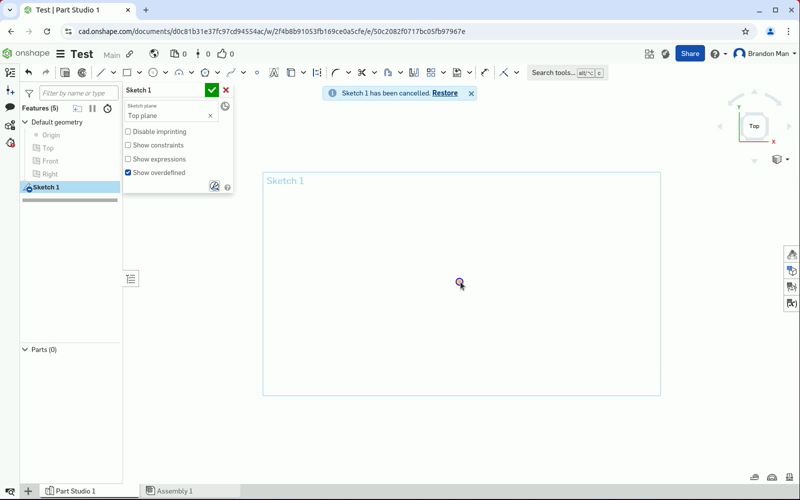
scroll(6)
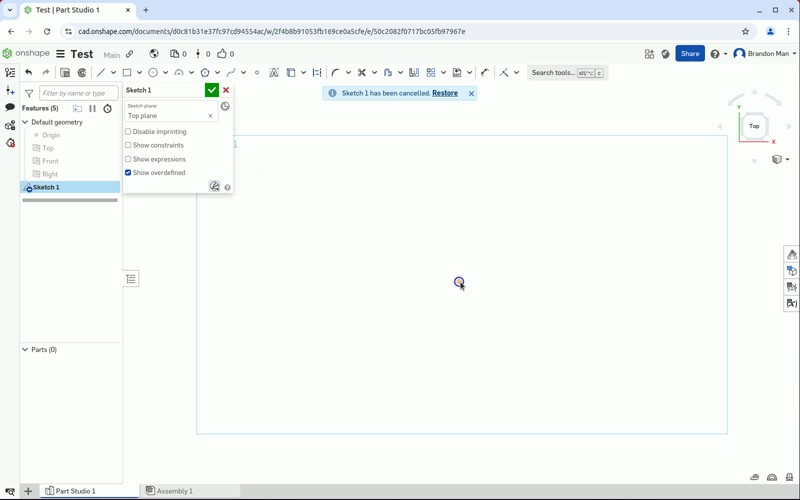
scroll(6)
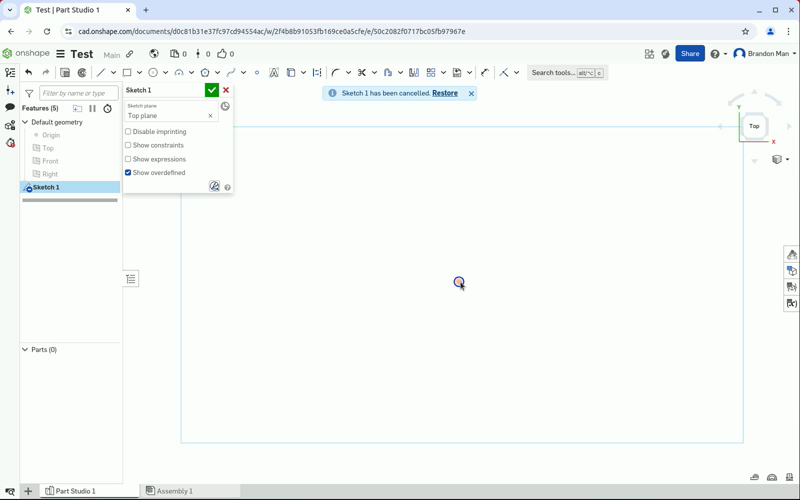
scroll(6)
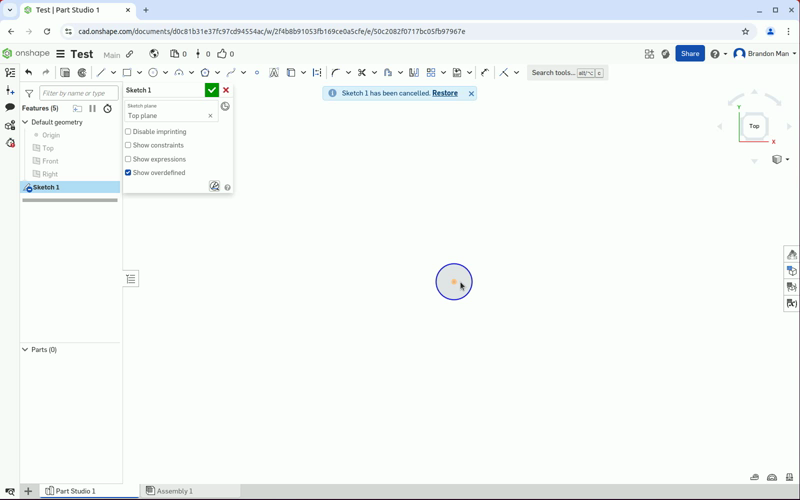
click(460, 281)
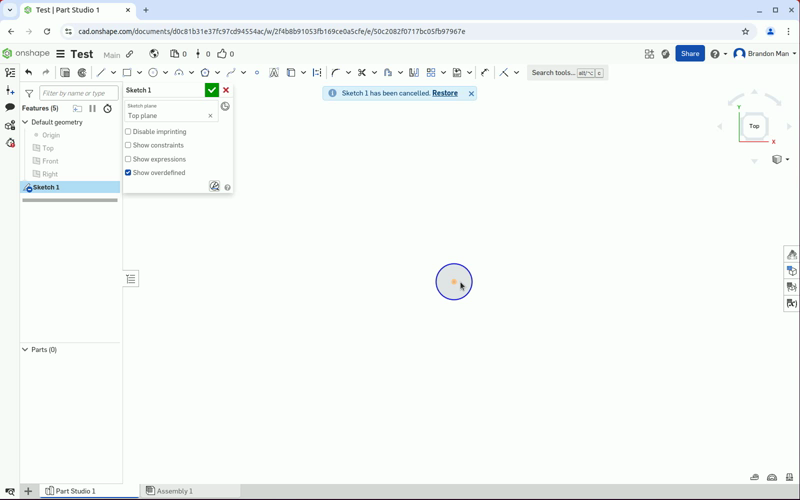
scroll(-6)
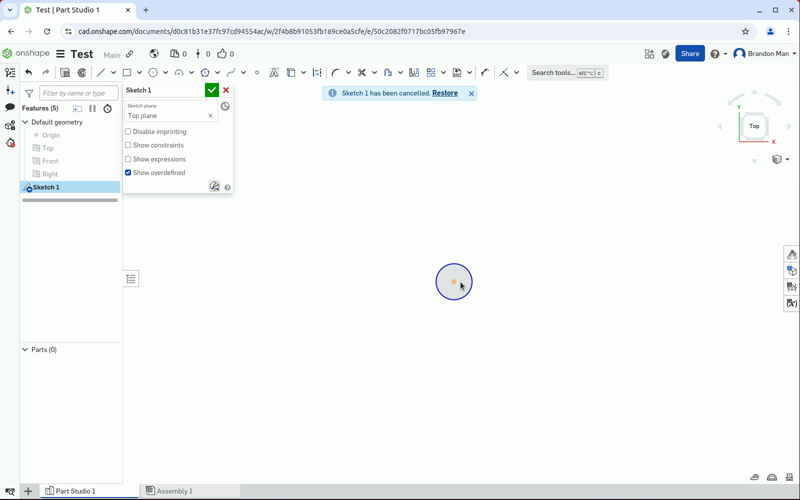
scroll(-6)
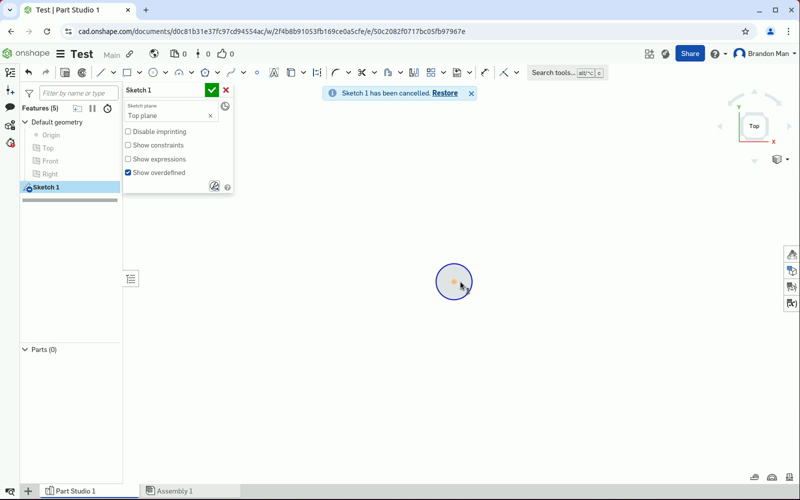
scroll(-6)
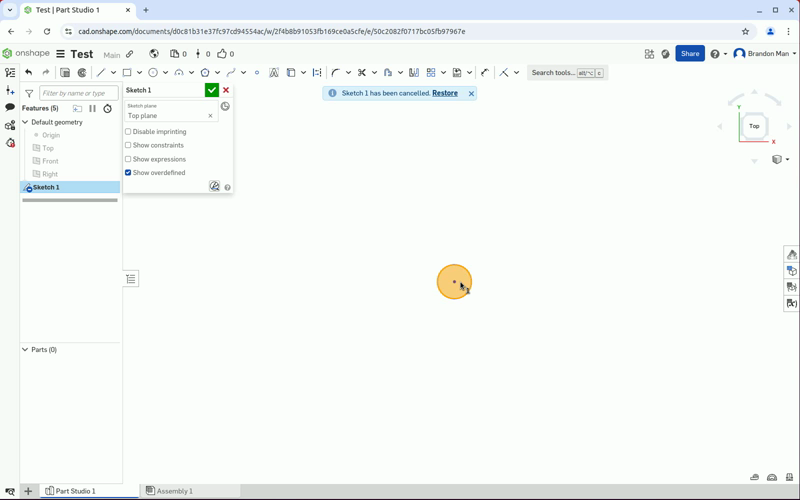
scroll(-6)
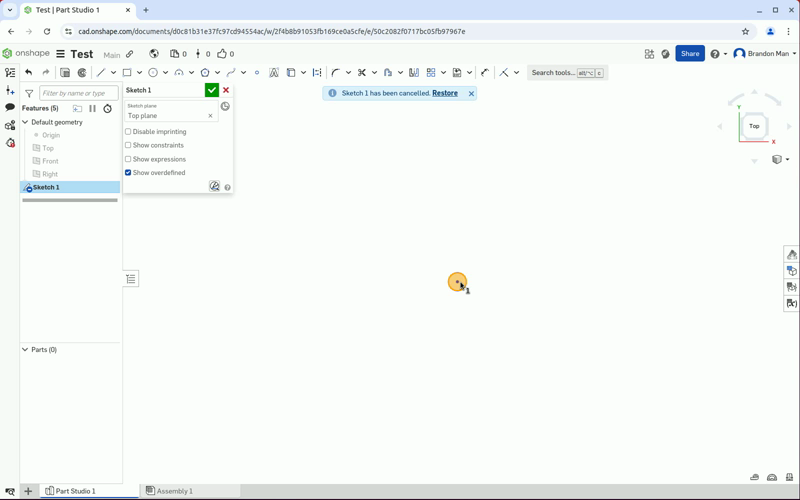
scroll(-6)
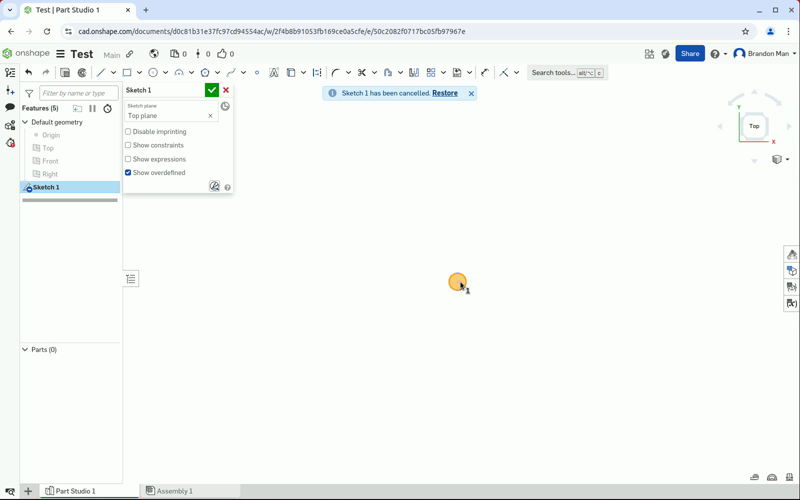
scroll(-6)
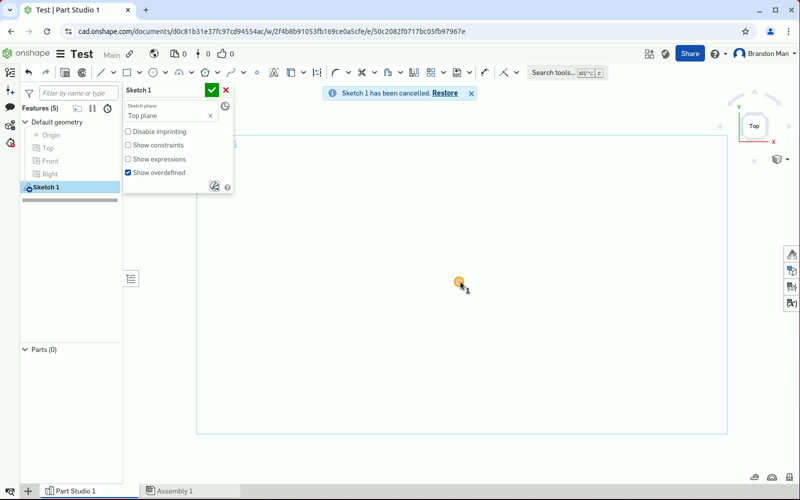
scroll(-6)
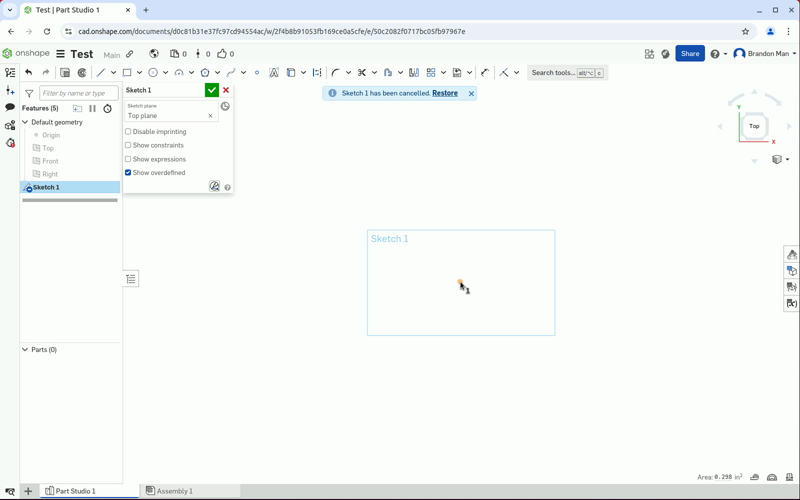
mouse_move(73, 352)
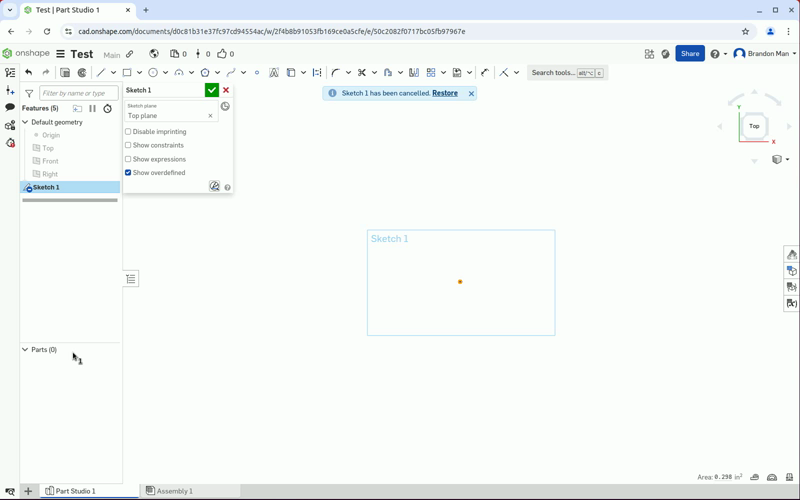
key(shift+y)
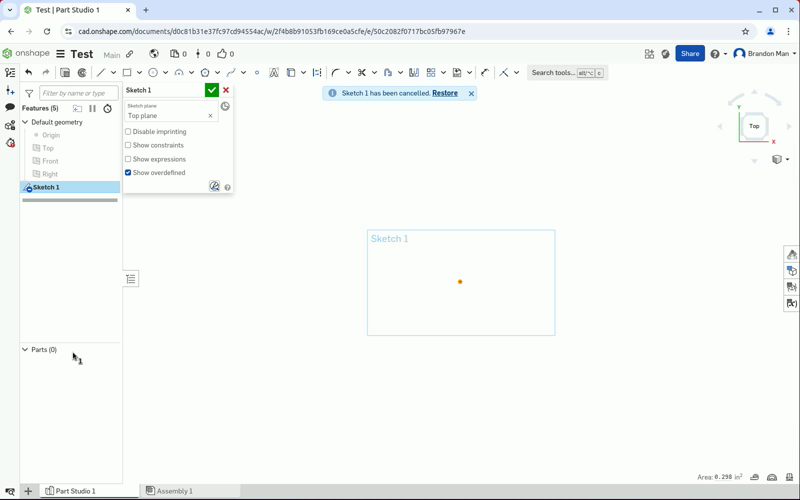
key(shift+e)
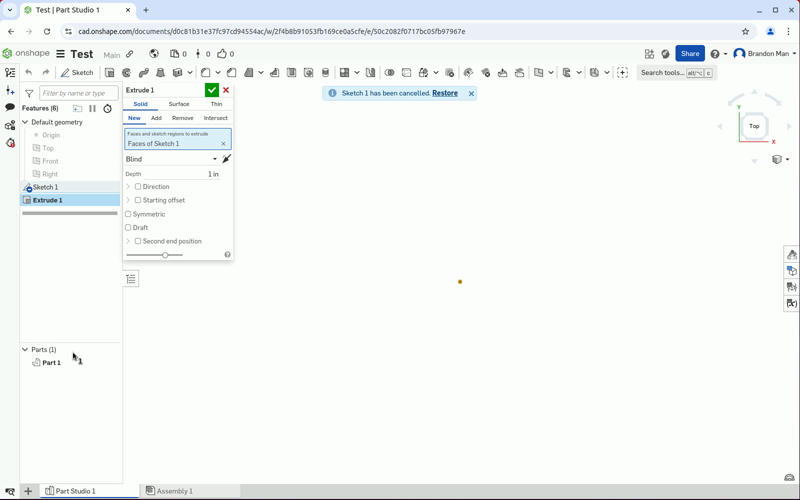
mouse_move(143, 106)
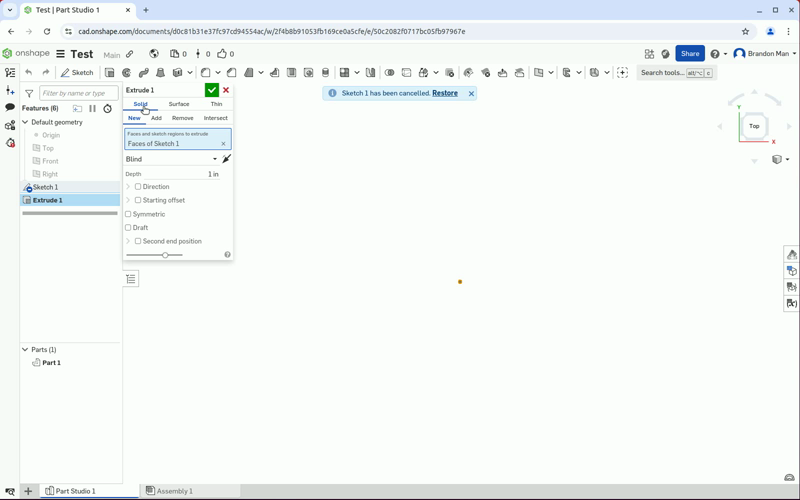
click(143, 106)
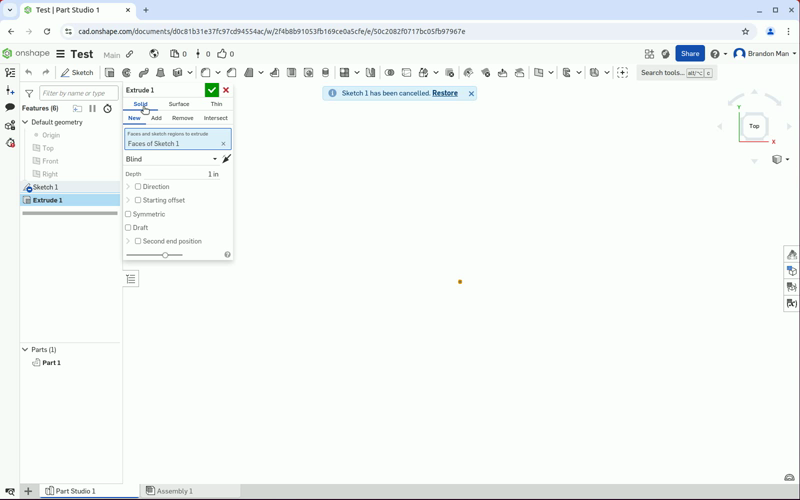
mouse_move(137, 120)
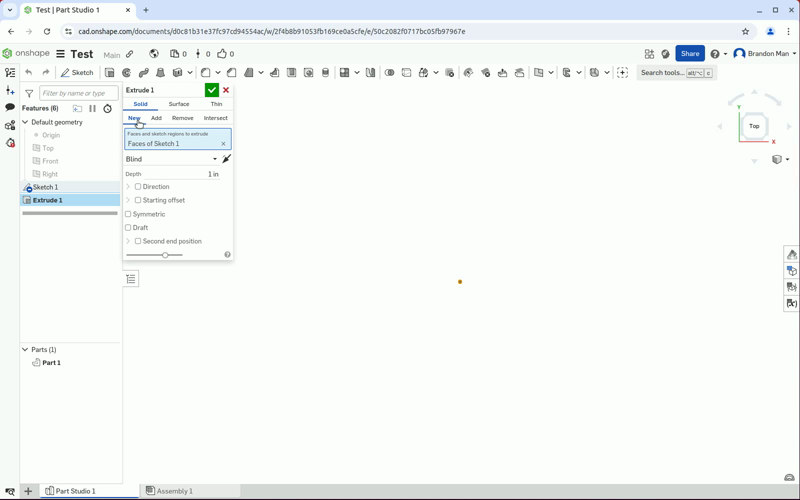
click(137, 120)
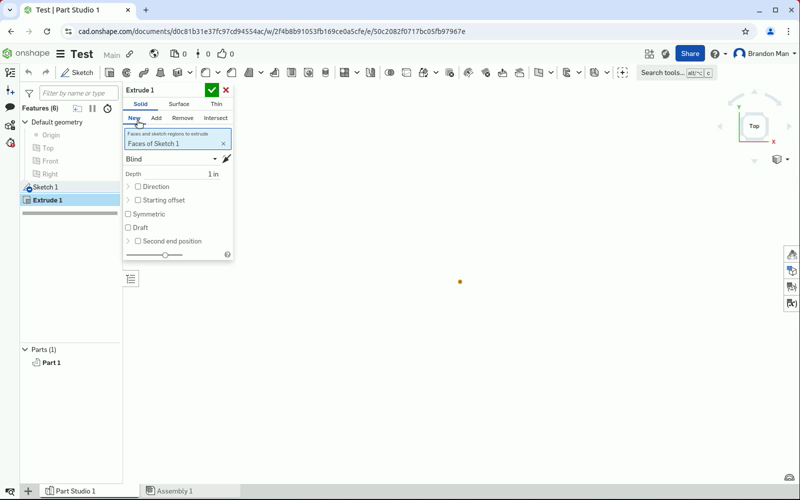
key(tab, 4)
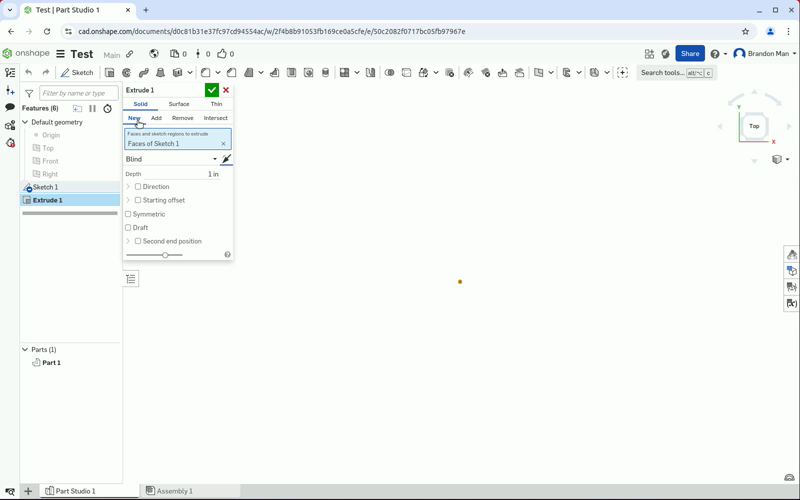
text(20.22)
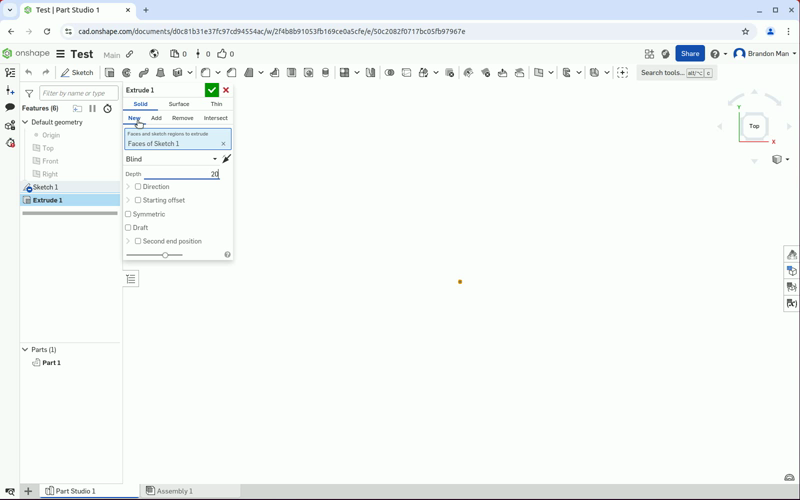
key(enter)
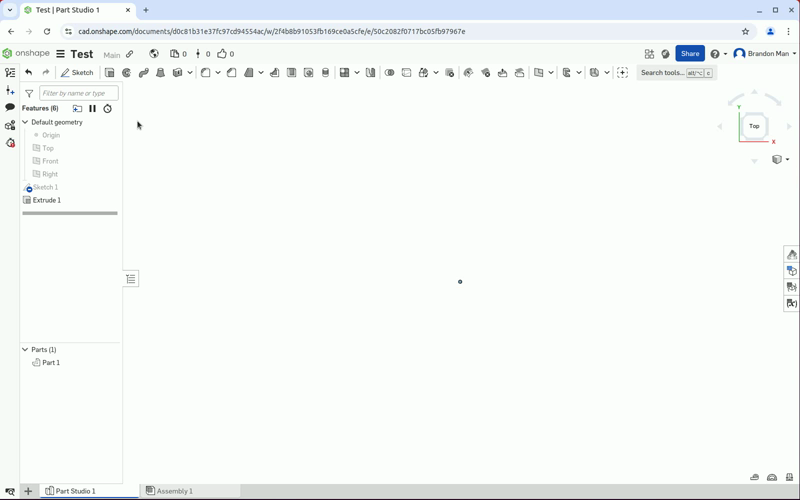
key(shift+h)
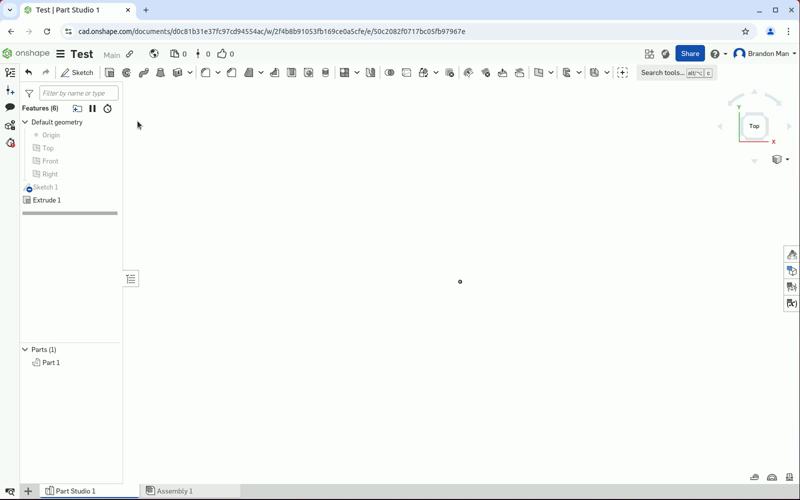
key(shift+h)
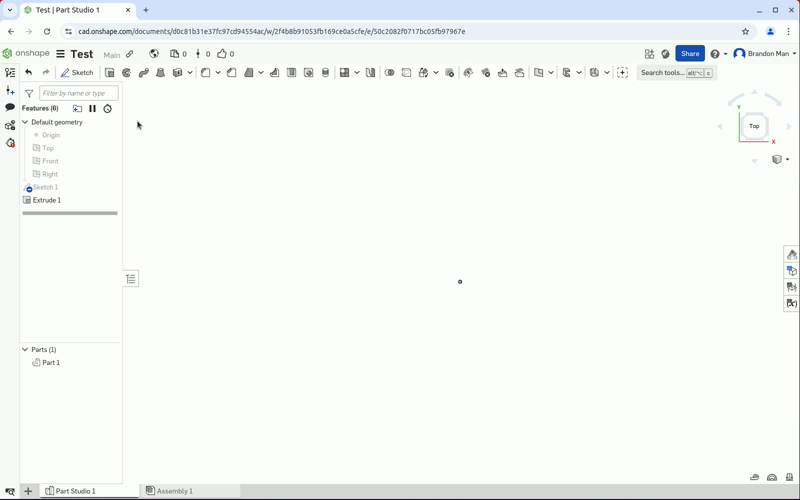
mouse_move(73, 189)
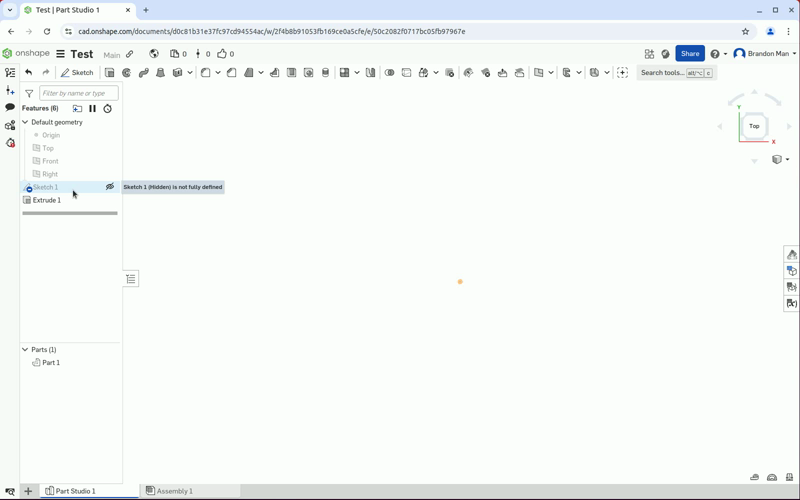
click(73, 189)
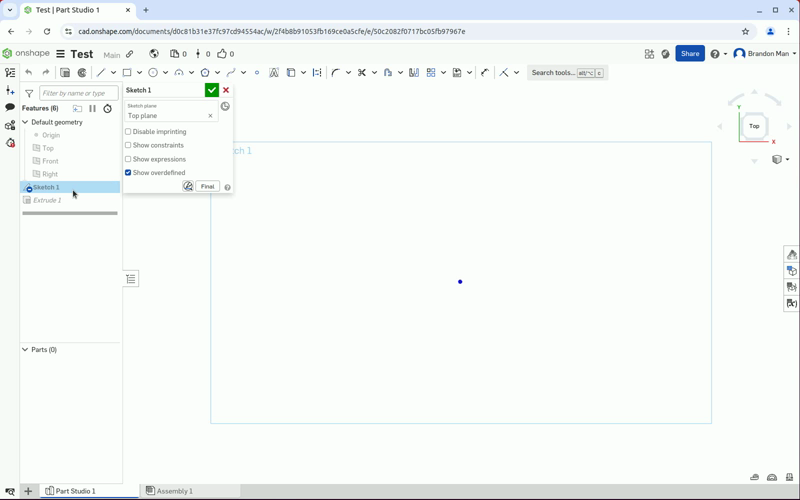
mouse_move(229, 92)
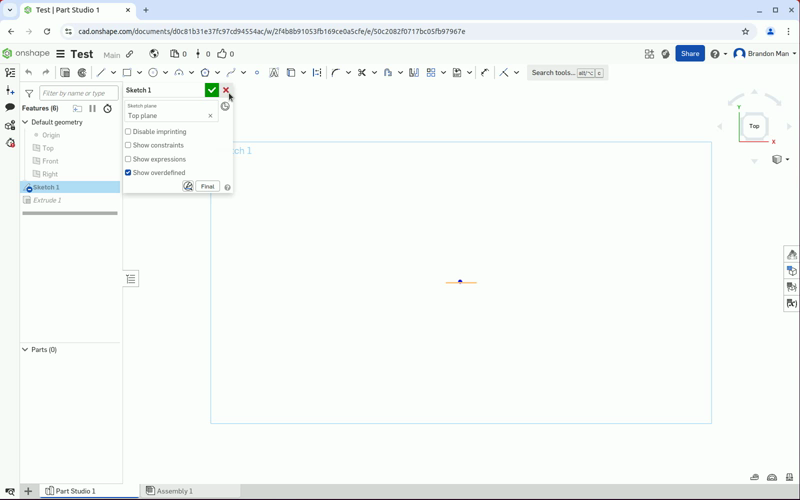
click(229, 92)
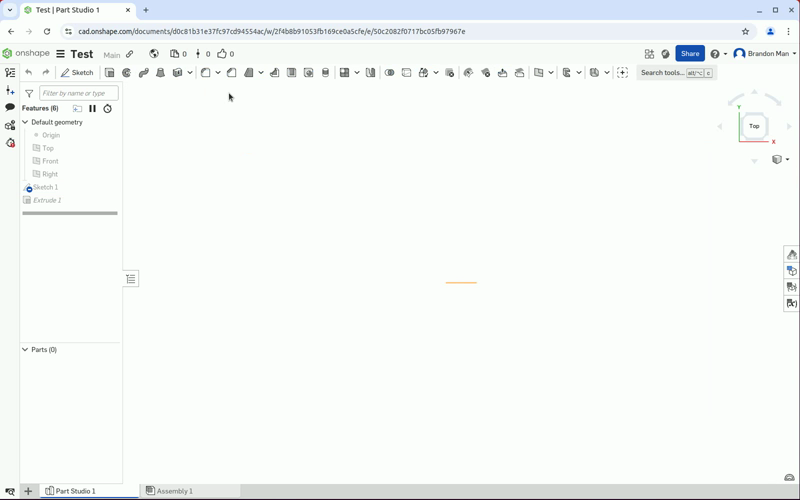
mouse_move(73, 352)
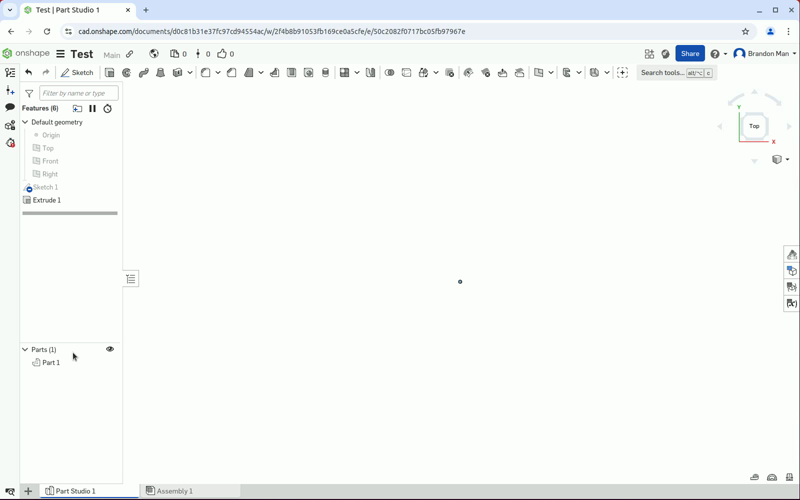
key(y)
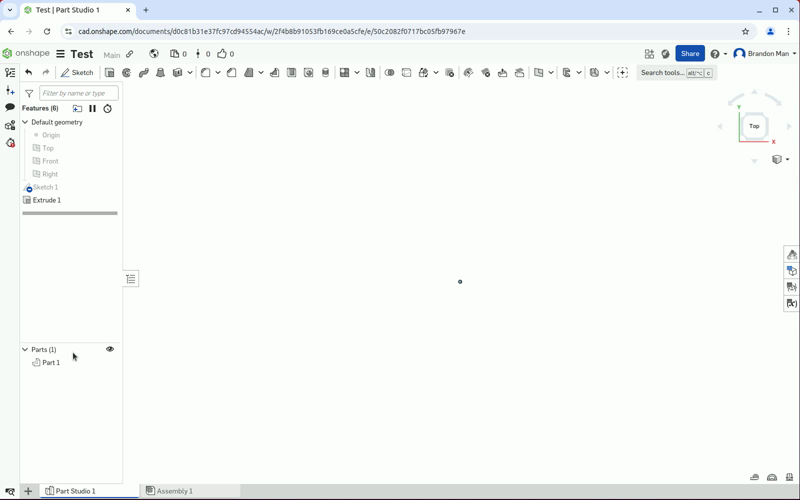
key(shift+p)
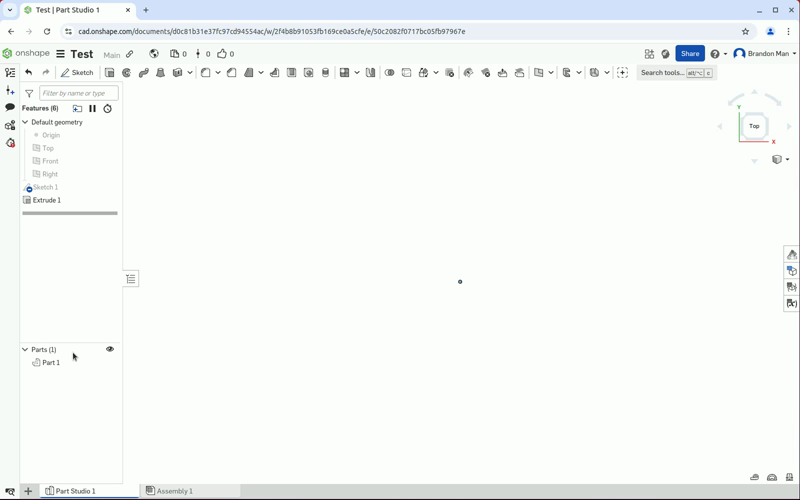
key(space)
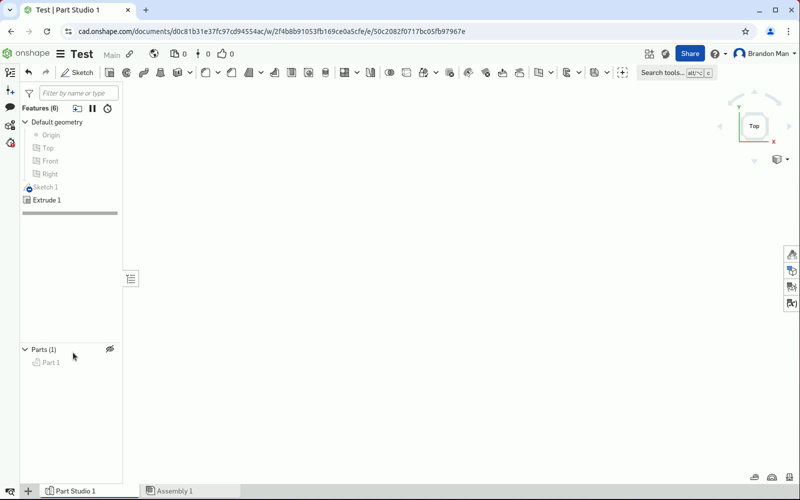
key_down(shift)
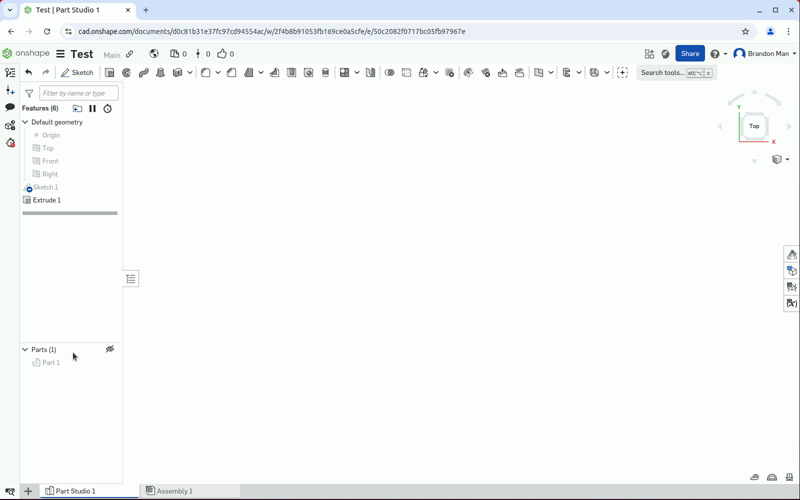
key(up)
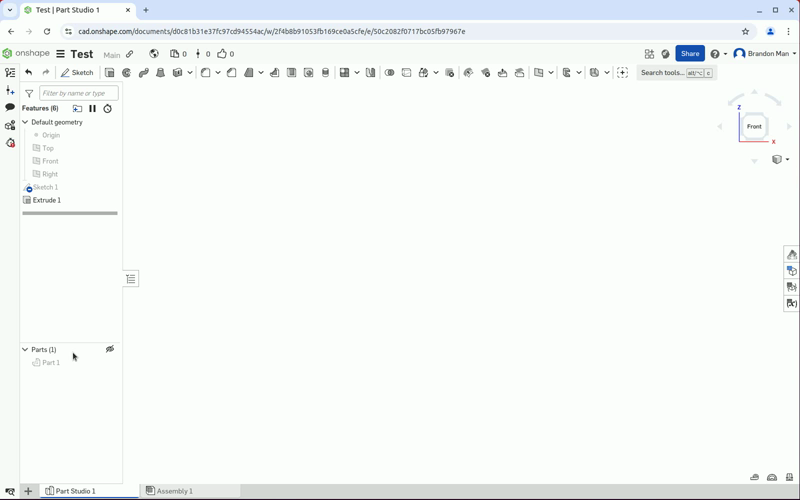
key_up(shift)
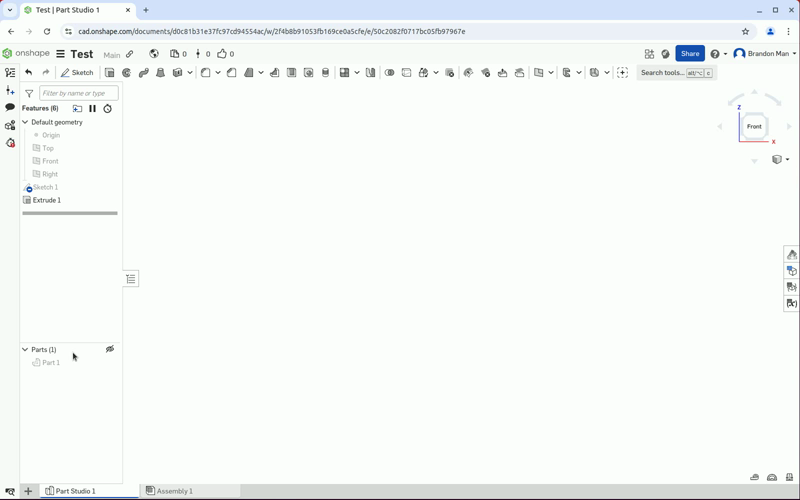
mouse_move(73, 352)
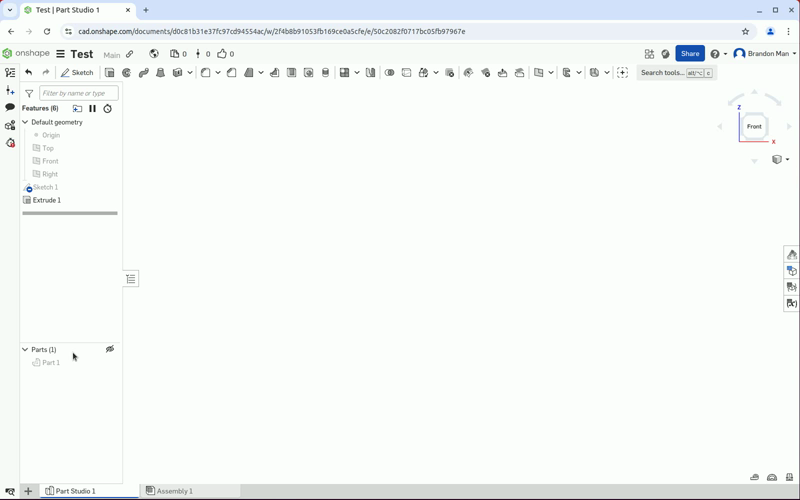
key(shift+y)
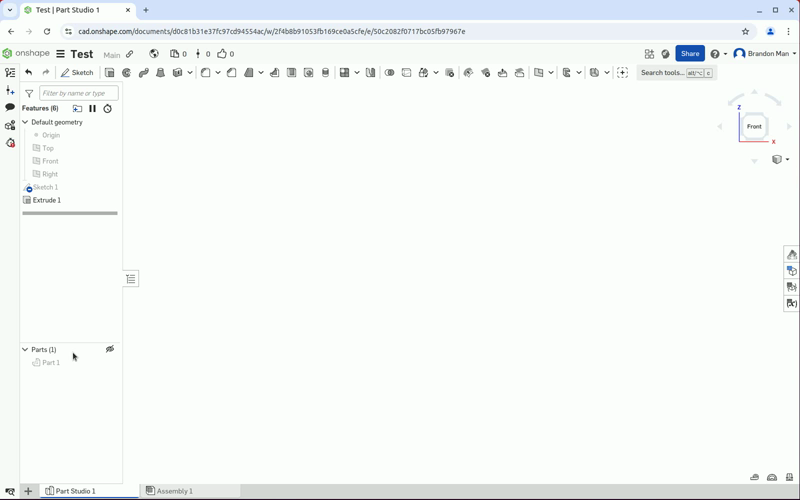
key(shift+s)
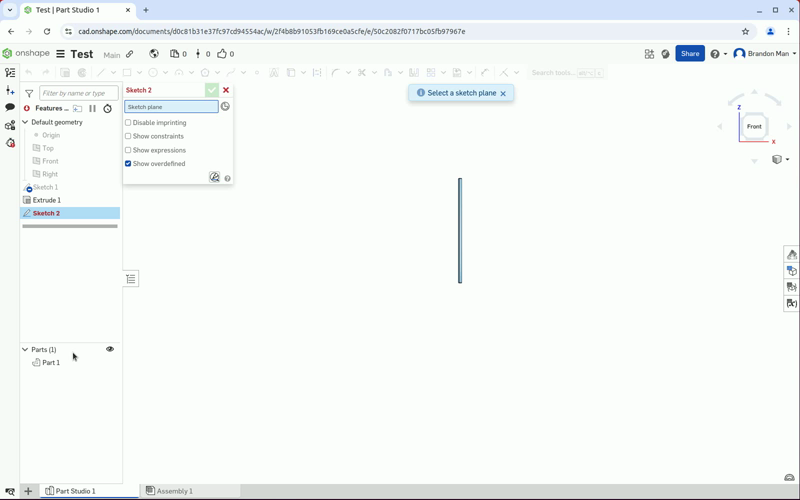
mouse_move(73, 163)
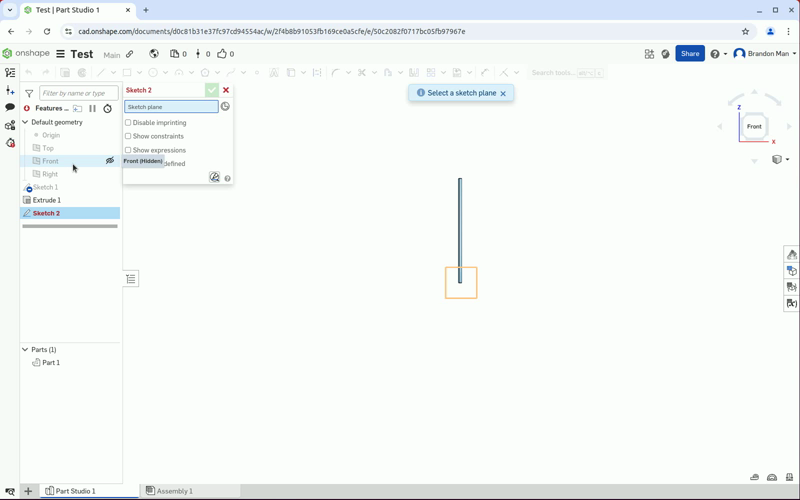
click(73, 163)
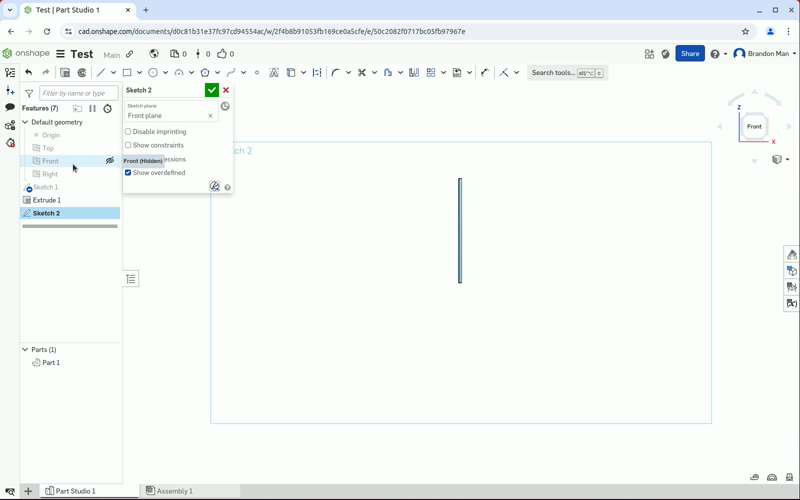
mouse_move(73, 352)
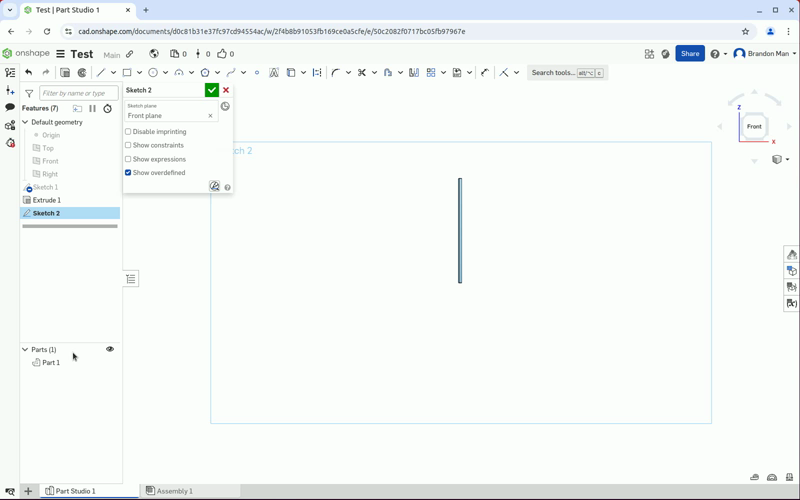
key(y)
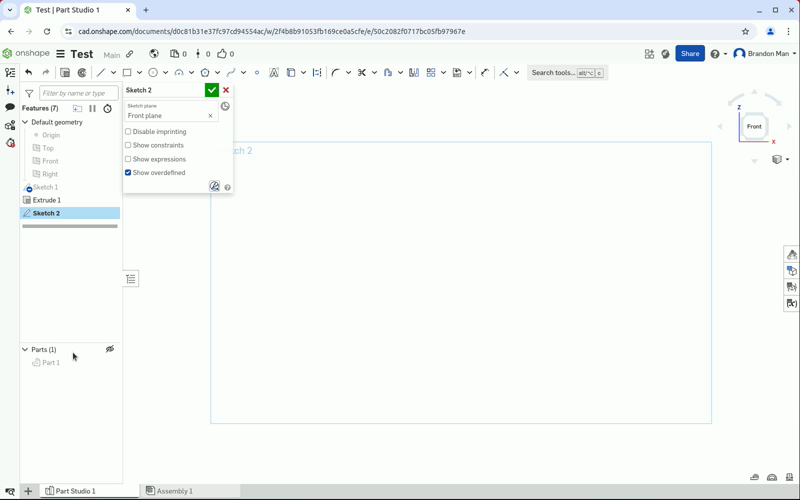
key(c)
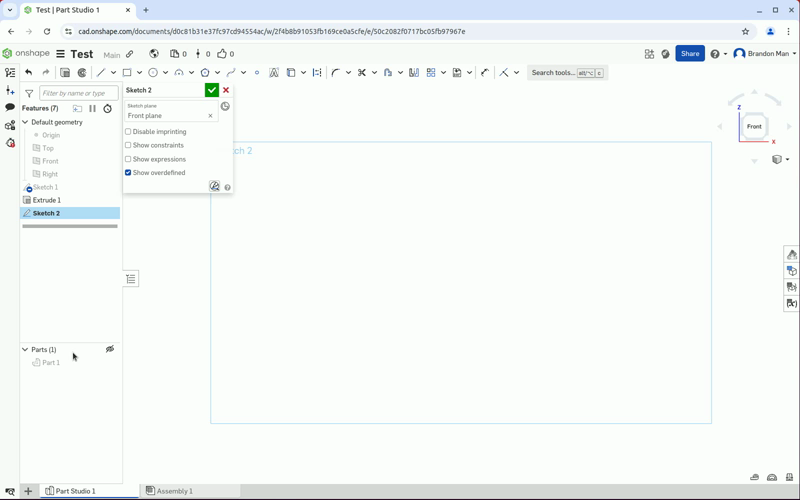
key_down(shift)
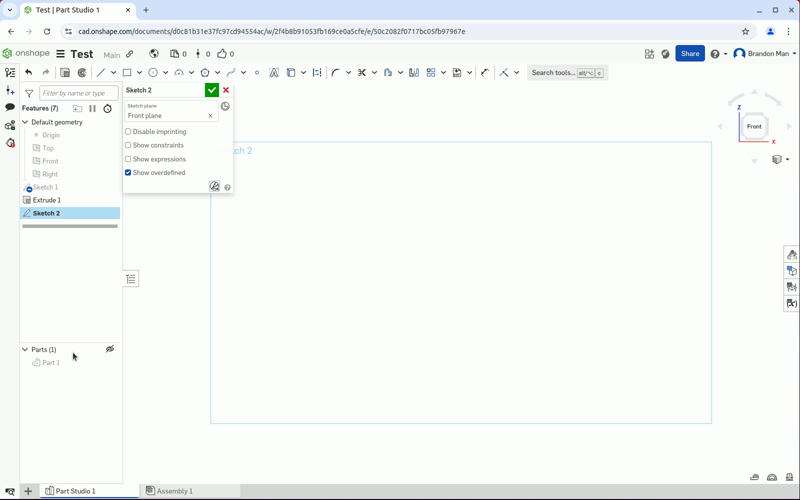
mouse_move(457, 281)
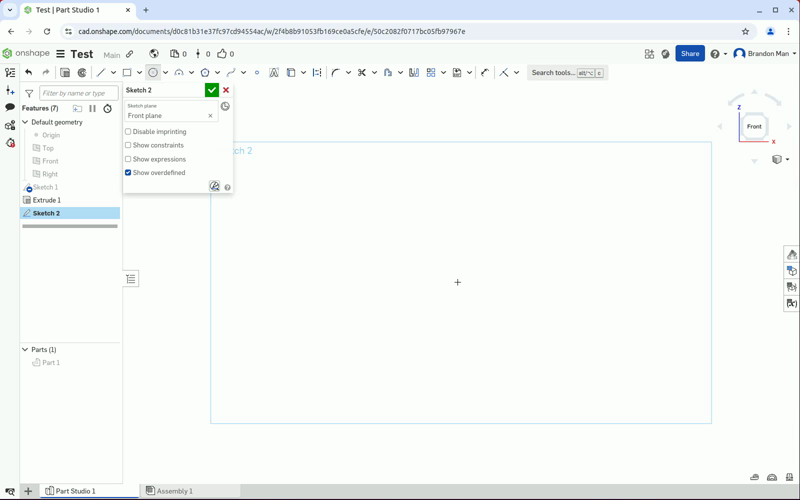
click(457, 281)
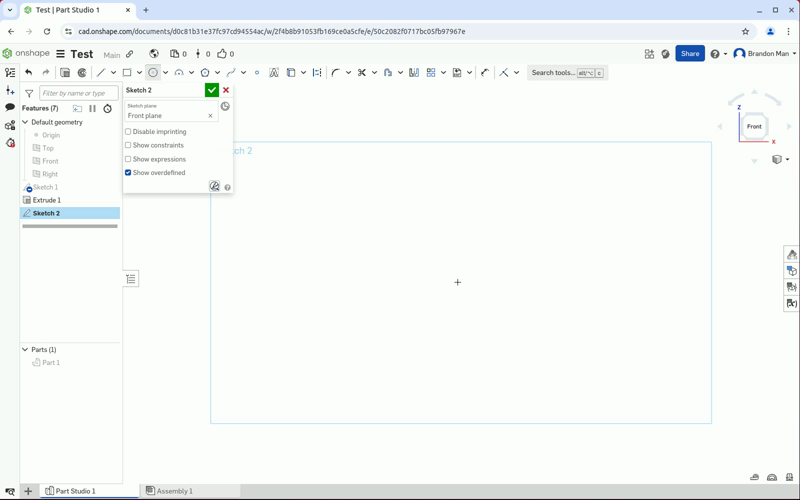
key_up(shift)
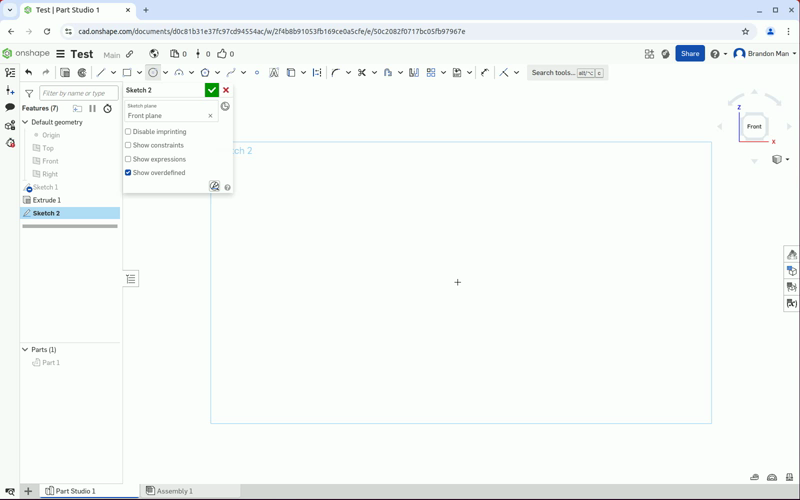
mouse_move(459, 281)
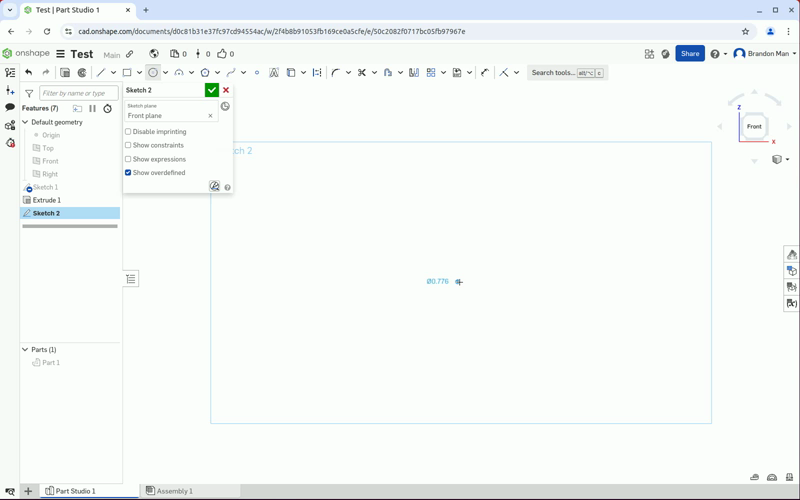
scroll(6)
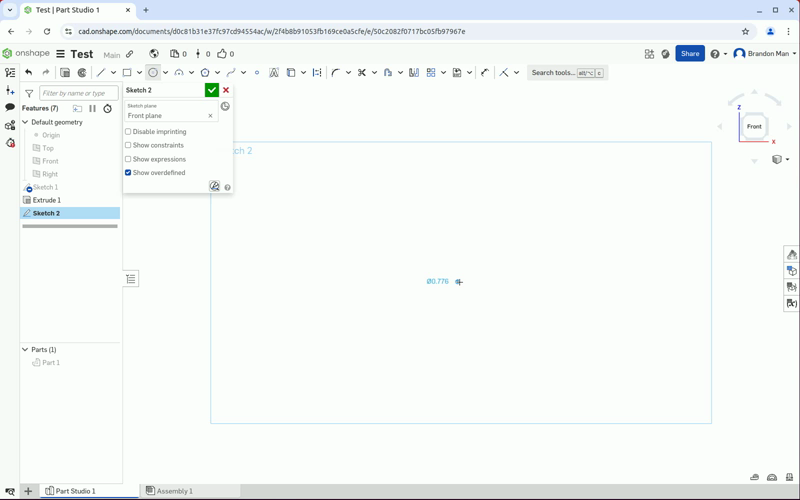
scroll(6)
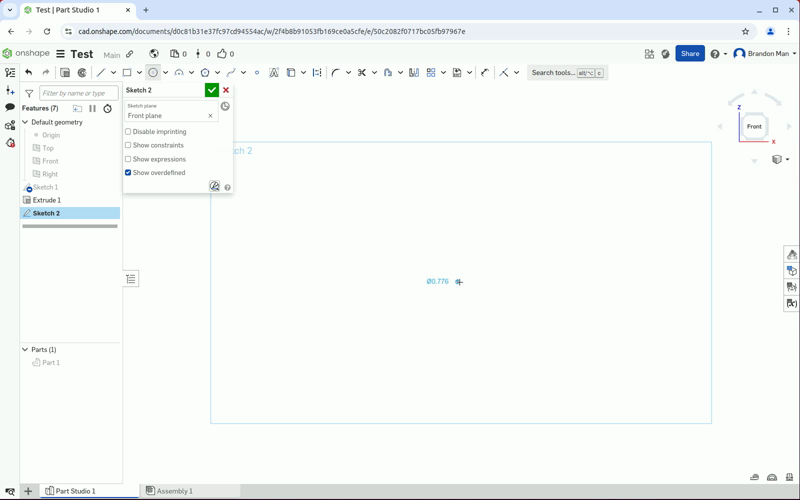
scroll(6)
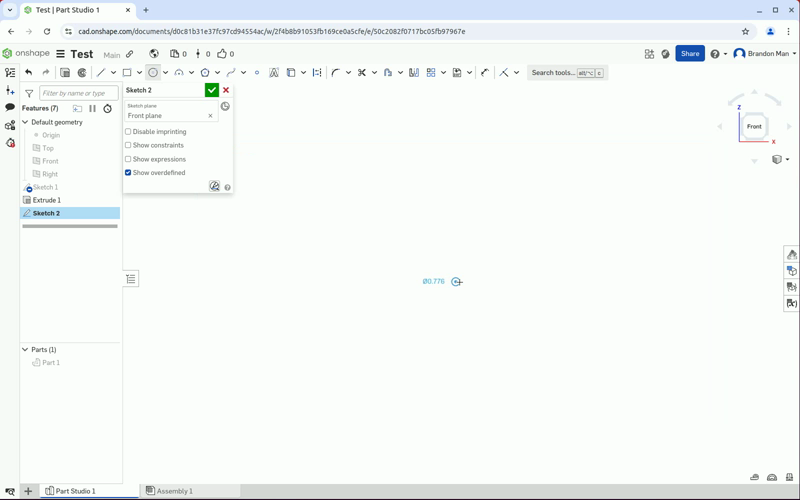
scroll(6)
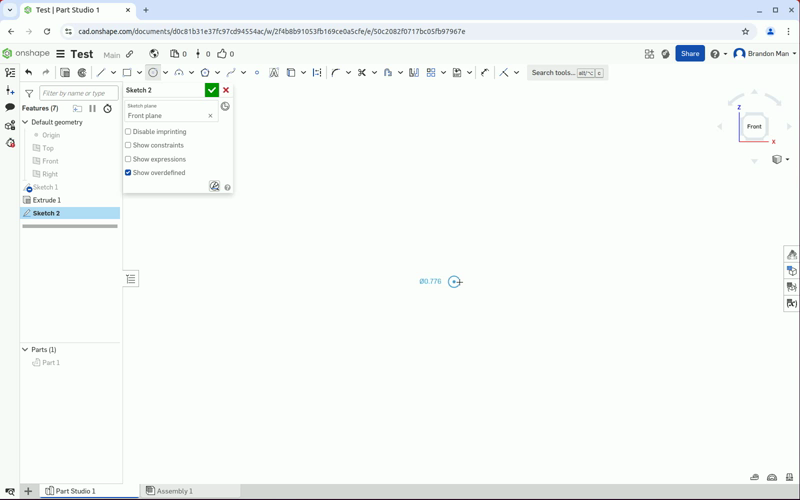
scroll(6)
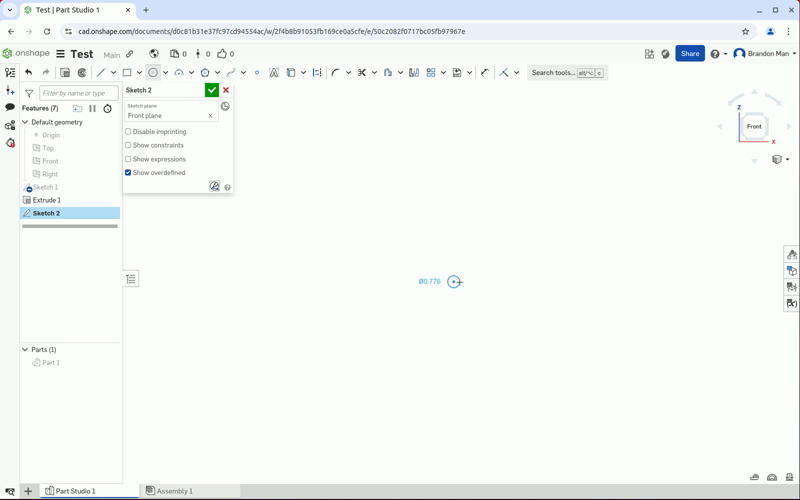
scroll(6)
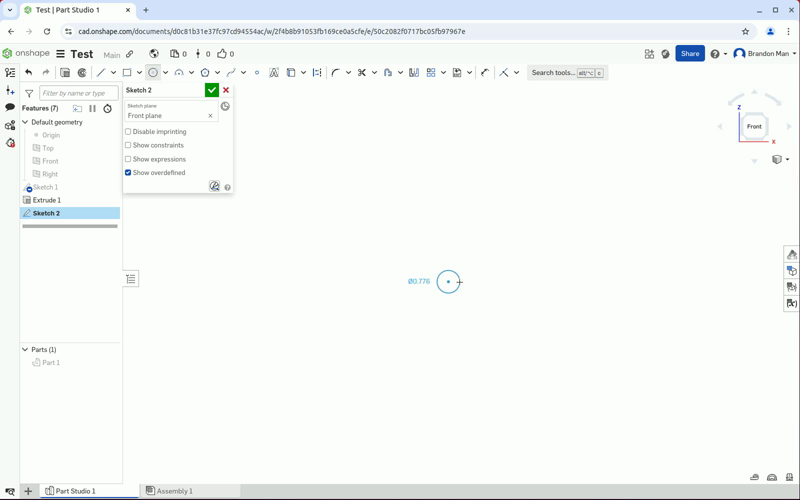
scroll(6)
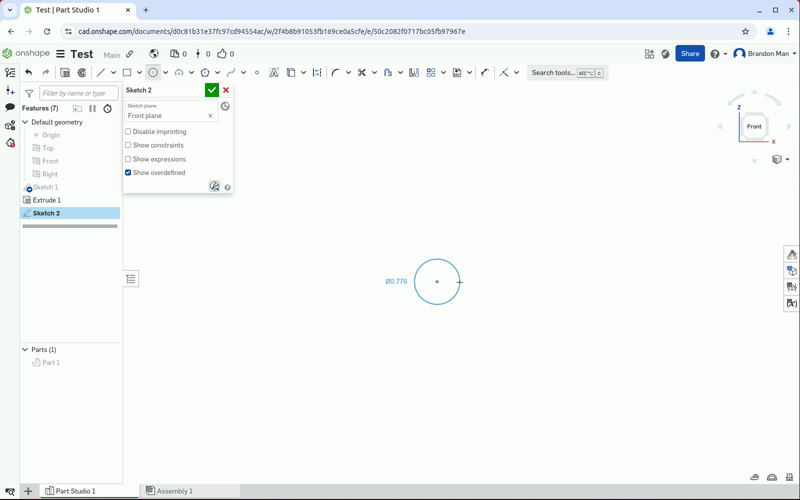
click(459, 281)
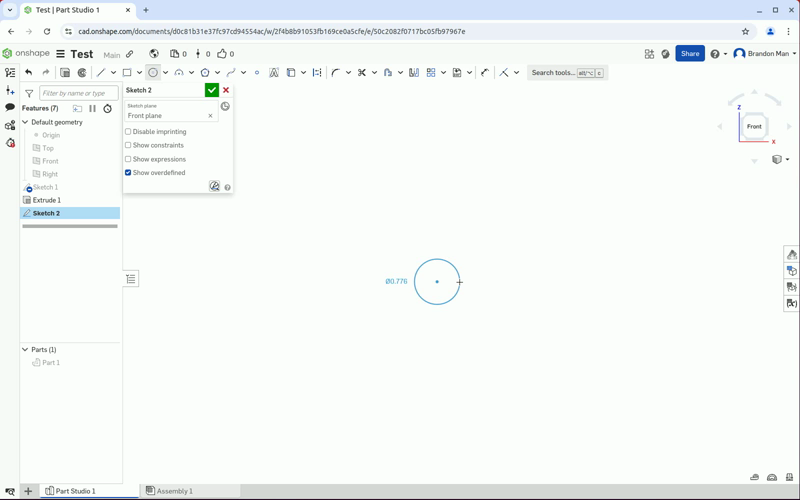
scroll(-6)
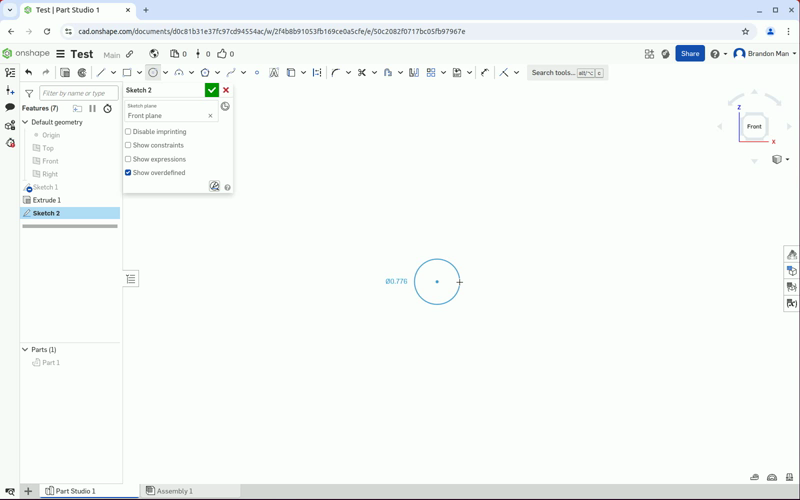
scroll(-6)
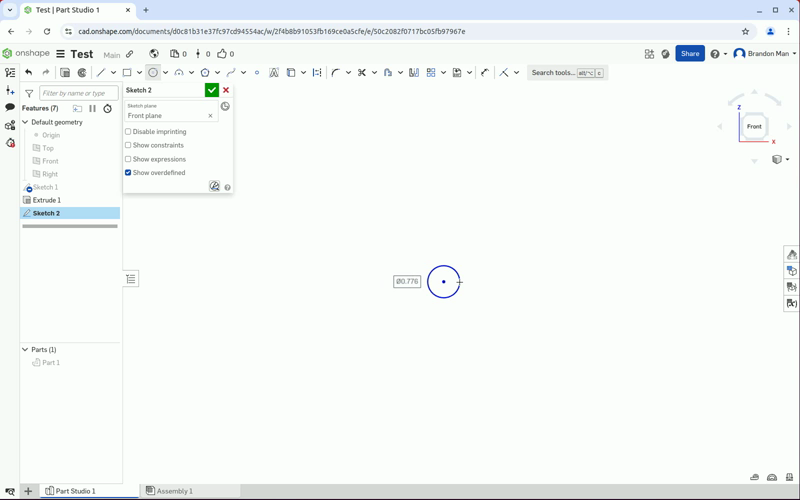
scroll(-6)
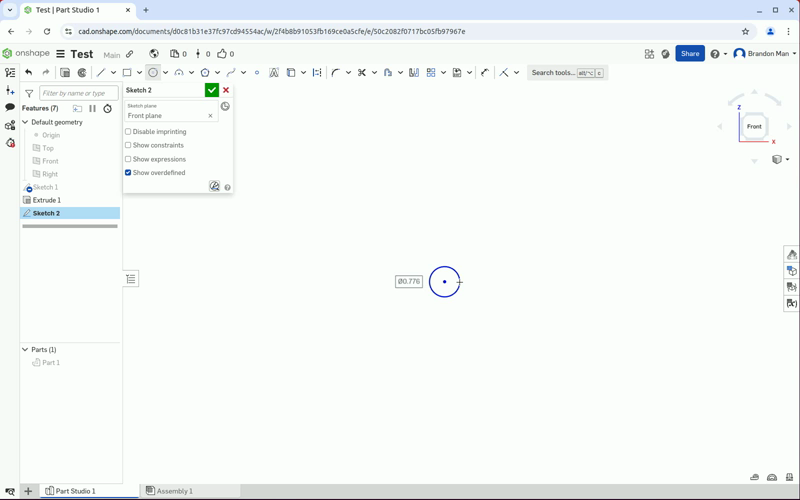
scroll(-6)
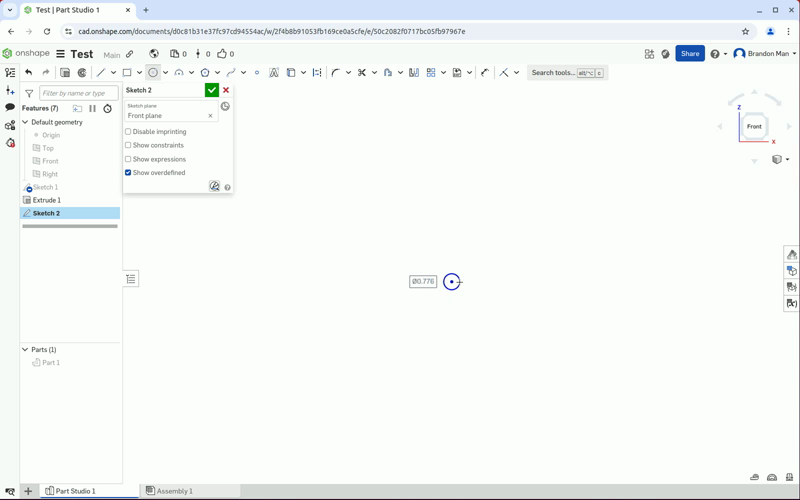
scroll(-6)
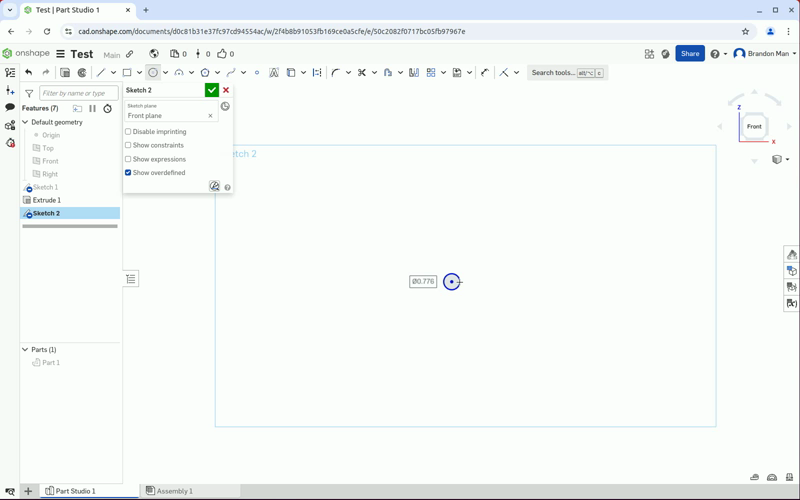
scroll(-6)
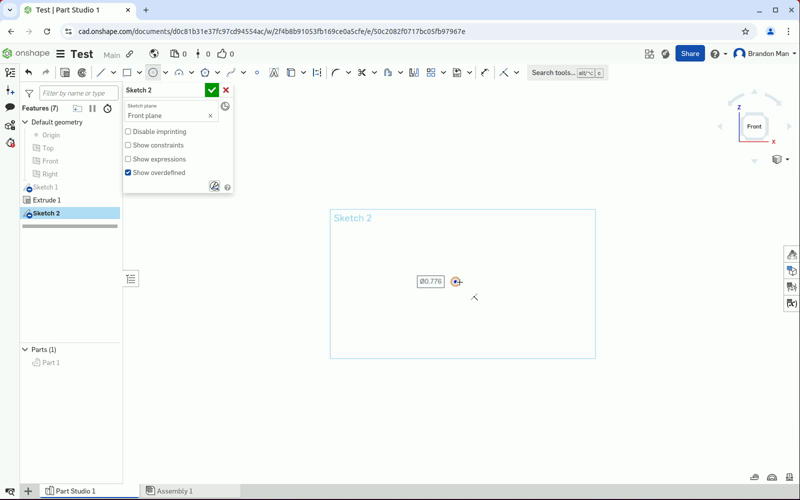
scroll(-6)
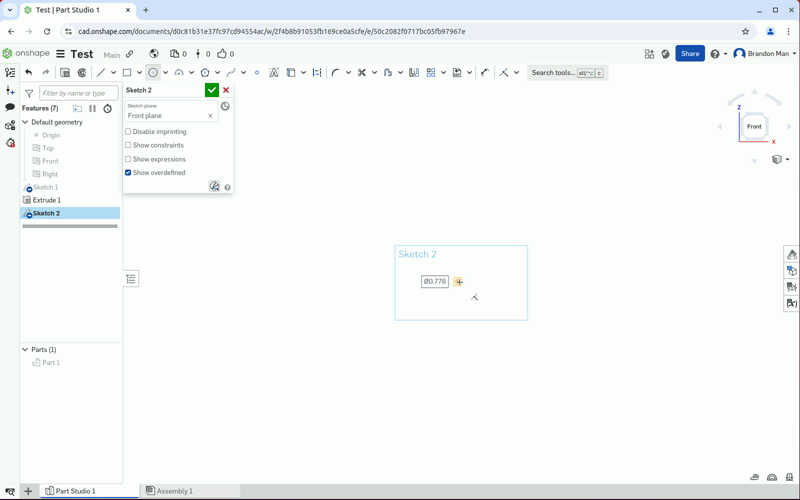
key(esc)
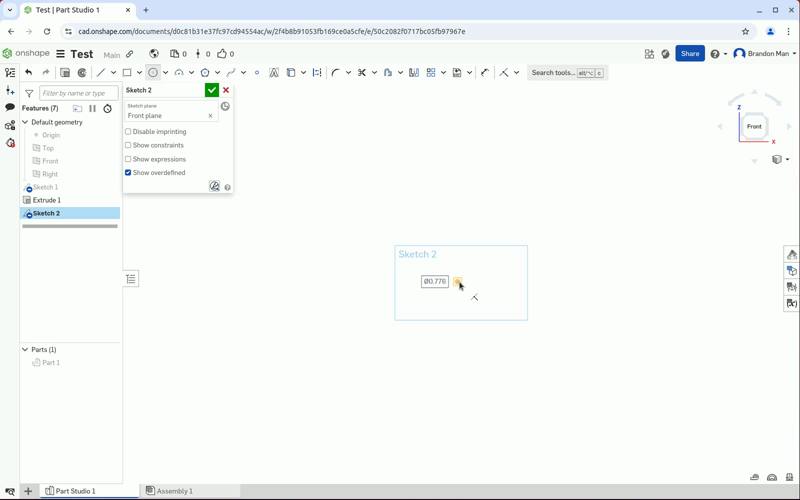
mouse_move(456, 281)
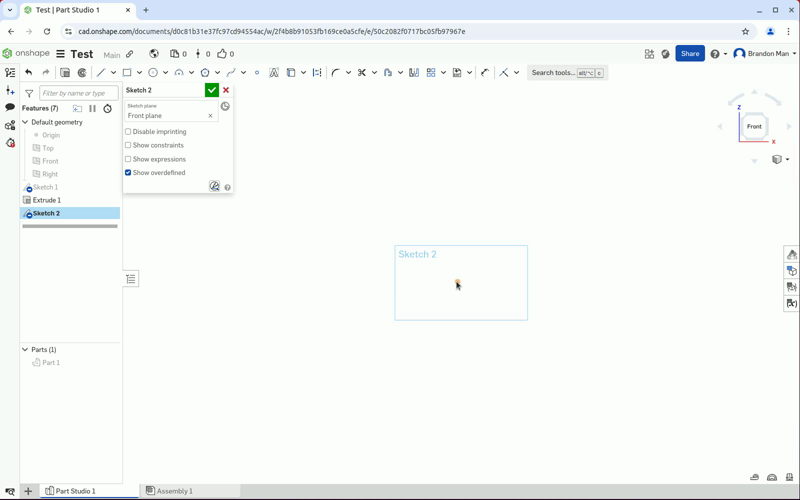
scroll(6)
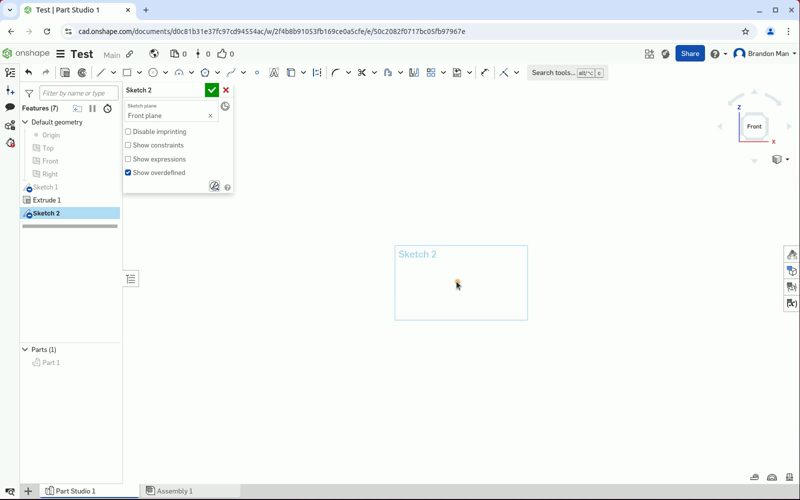
scroll(6)
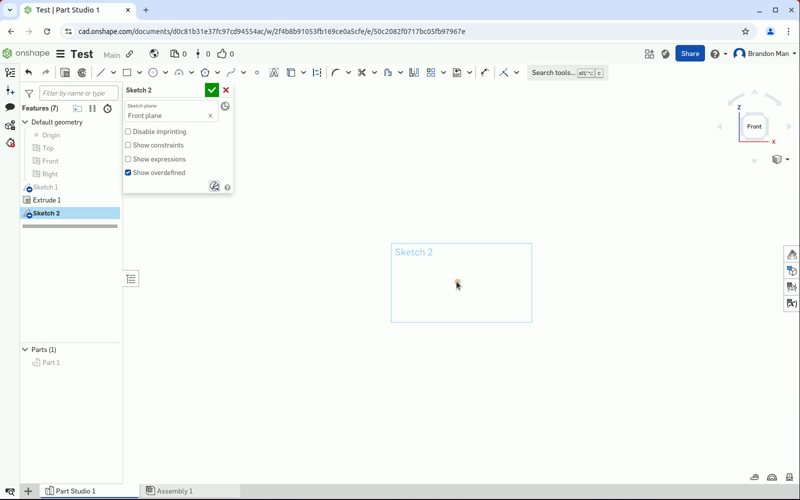
scroll(6)
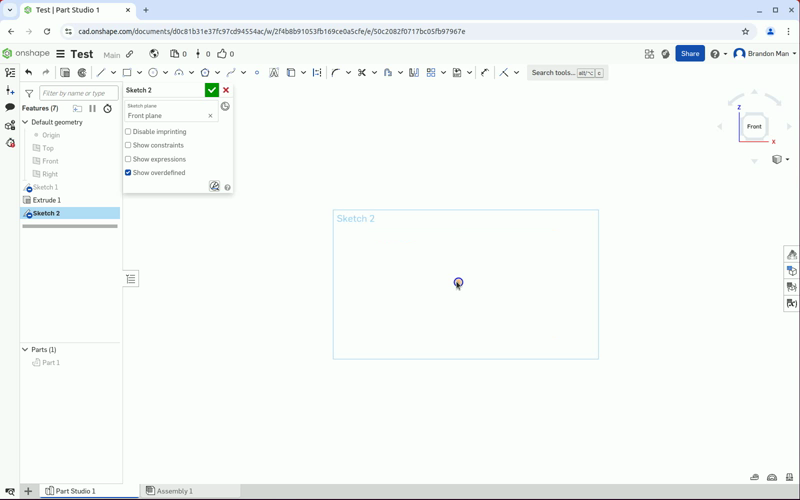
scroll(6)
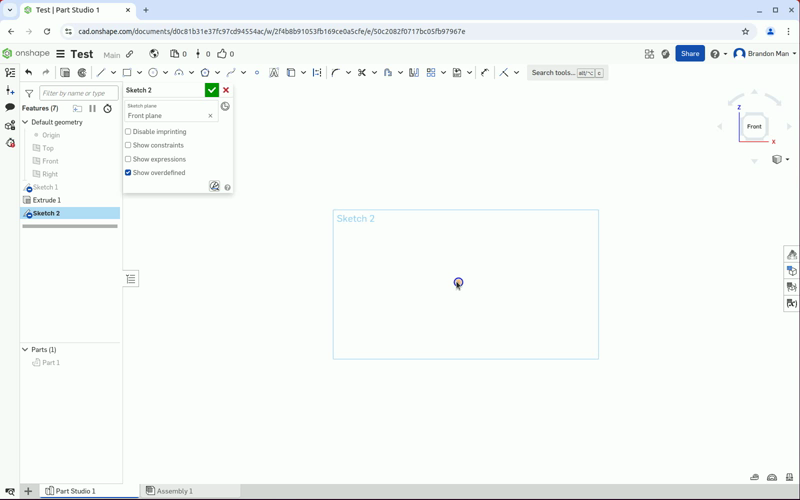
scroll(6)
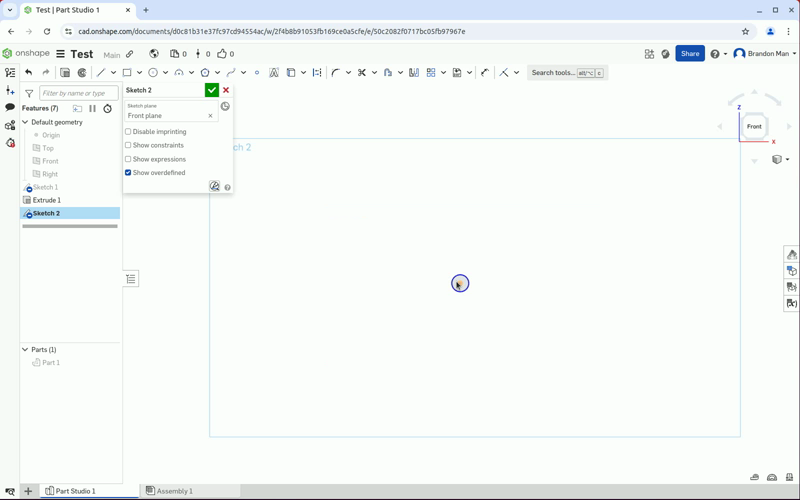
scroll(6)
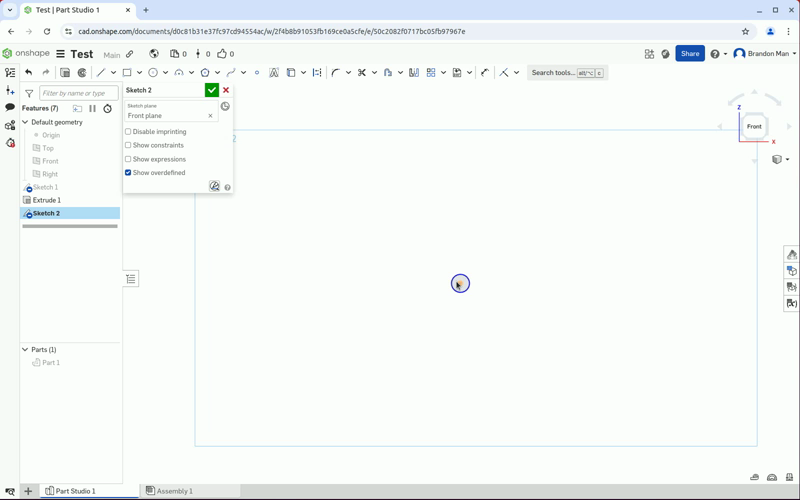
scroll(6)
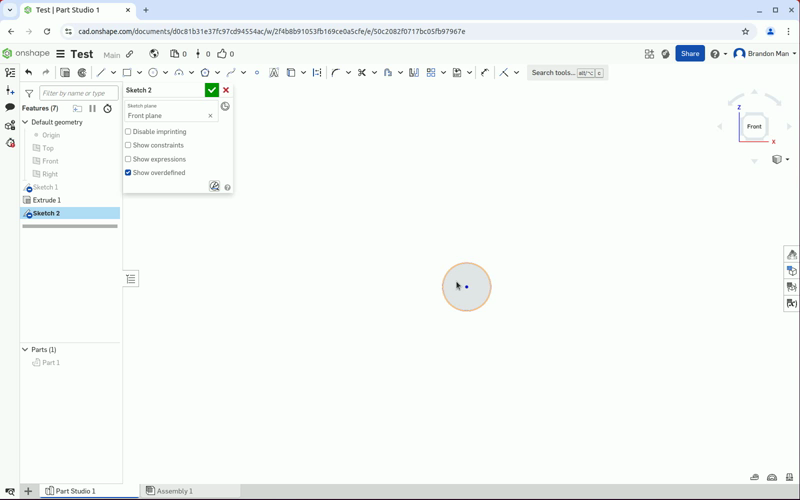
click(456, 281)
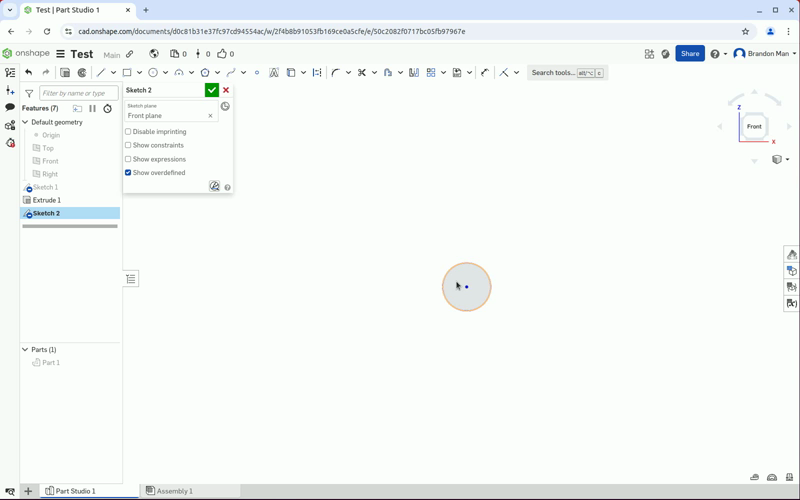
scroll(-6)
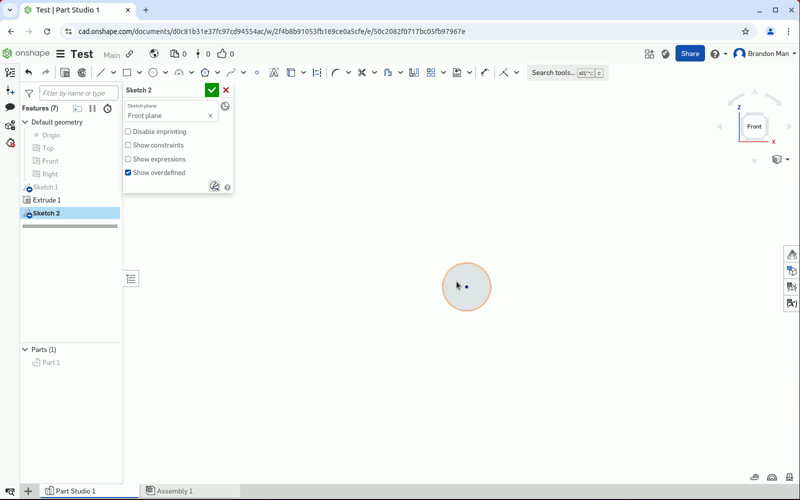
scroll(-6)
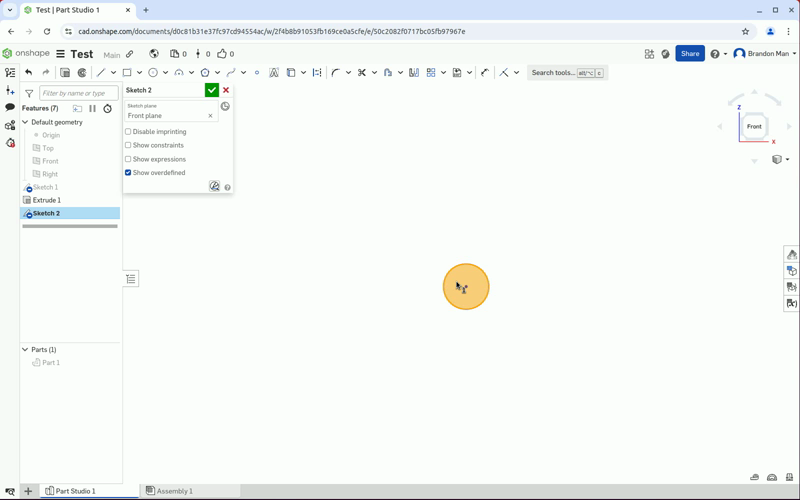
scroll(-6)
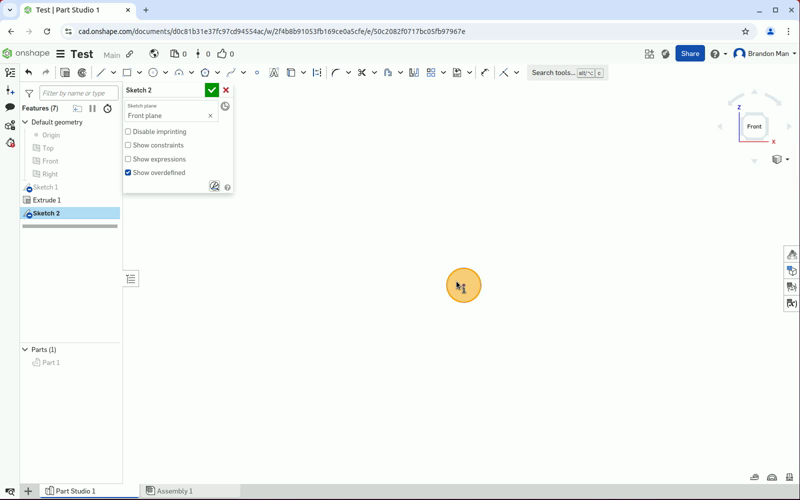
scroll(-6)
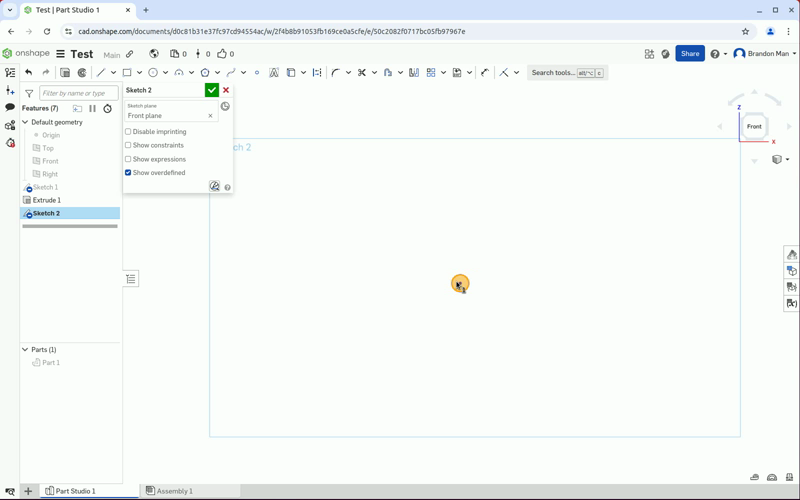
scroll(-6)
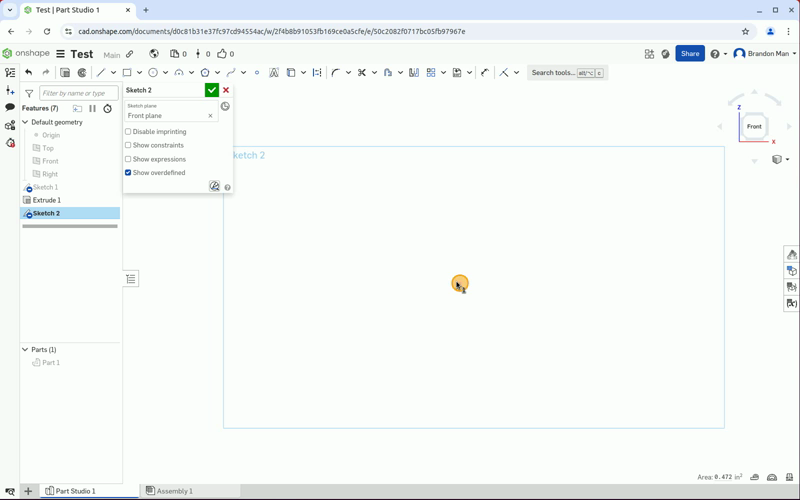
scroll(-6)
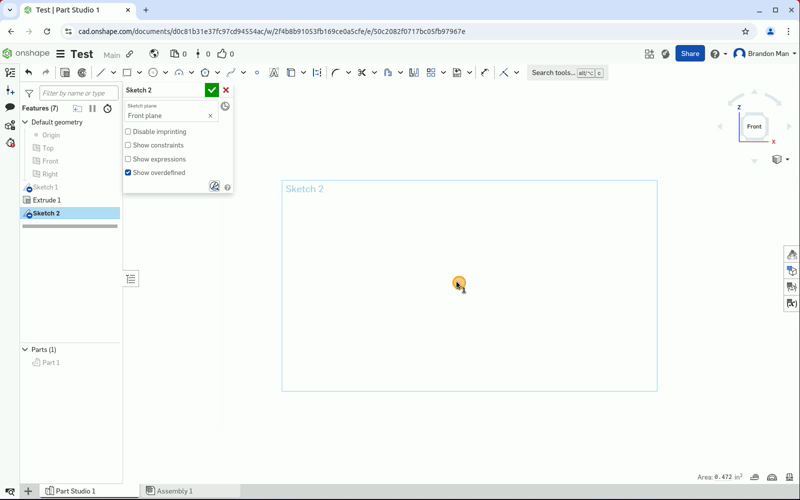
scroll(-6)
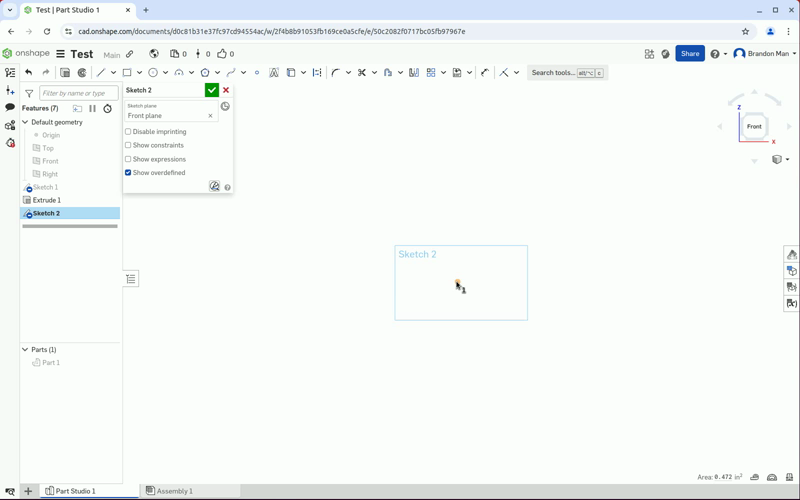
mouse_move(73, 352)
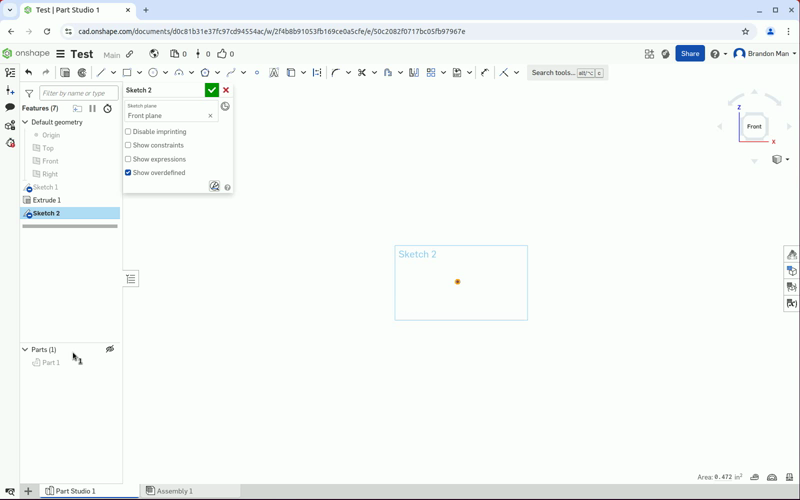
key(shift+y)
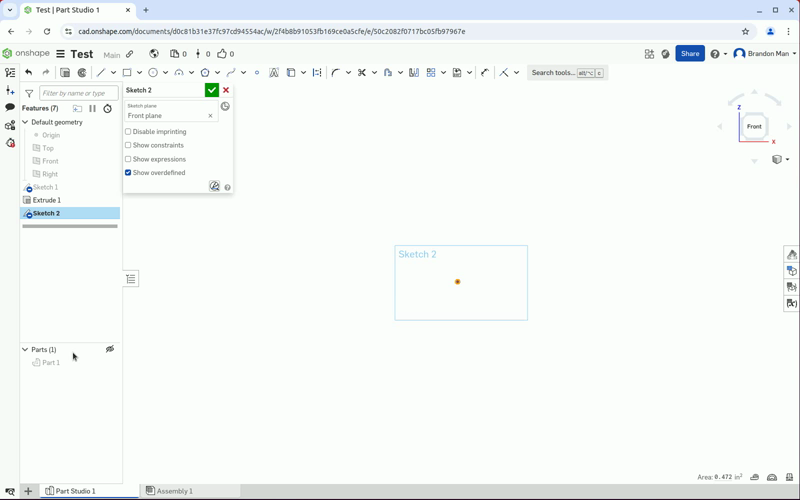
key(shift+e)
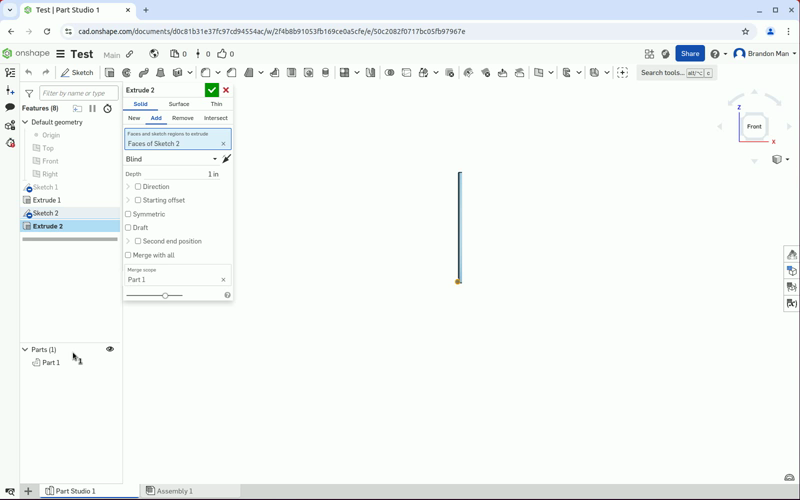
mouse_move(143, 106)
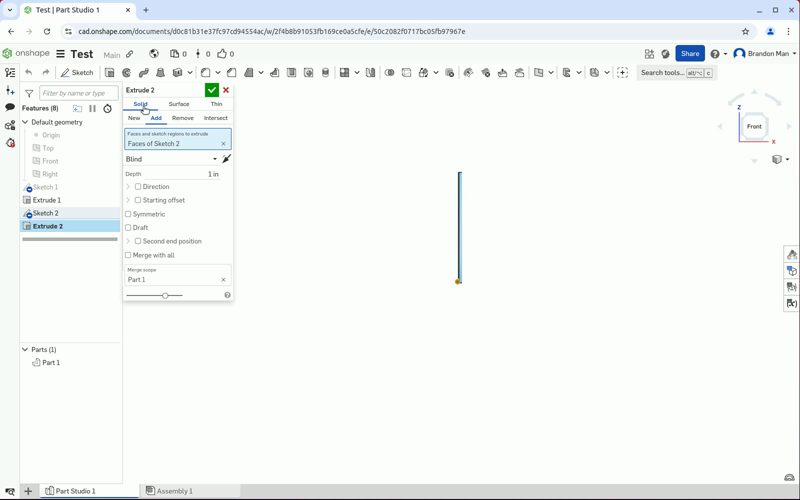
click(143, 106)
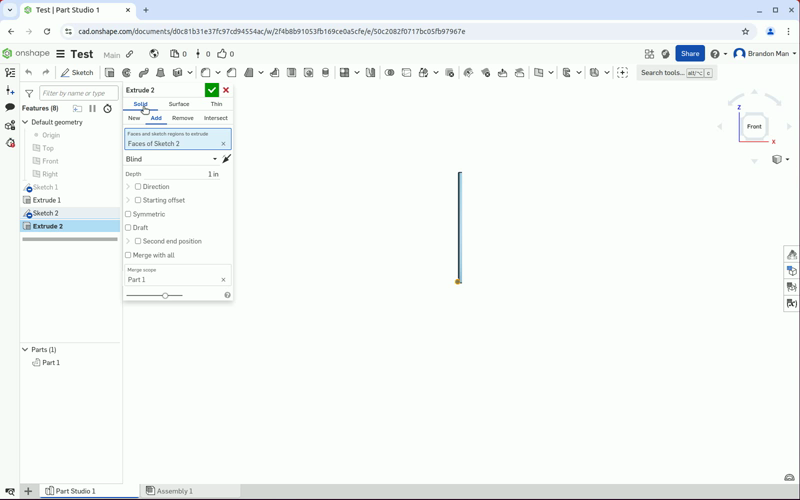
mouse_move(137, 120)
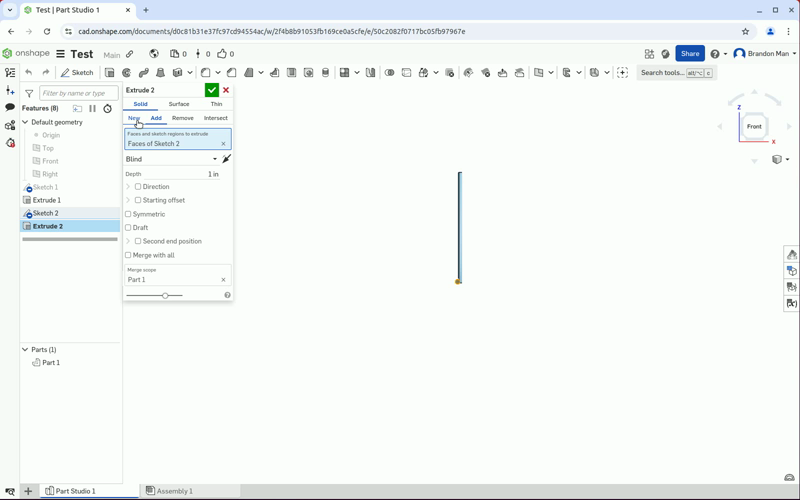
click(137, 120)
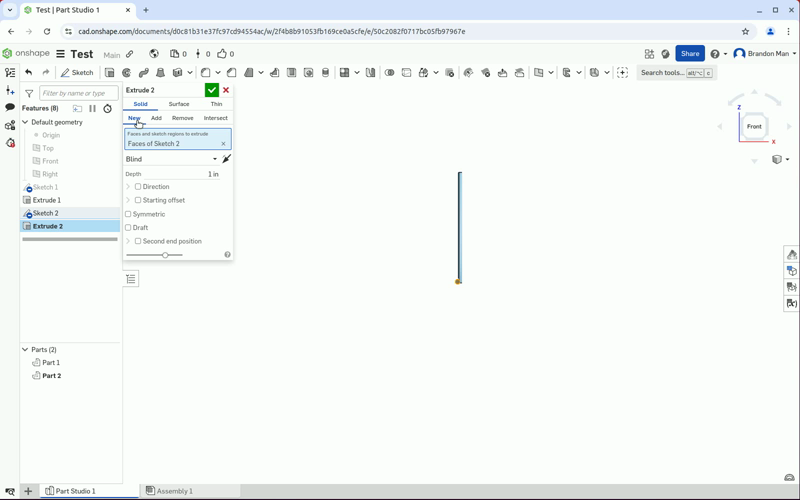
key(tab, 4)
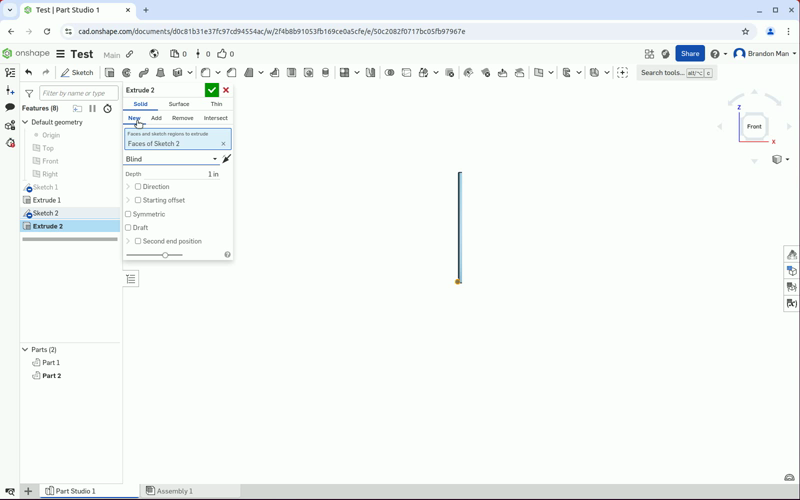
text(-20.22)
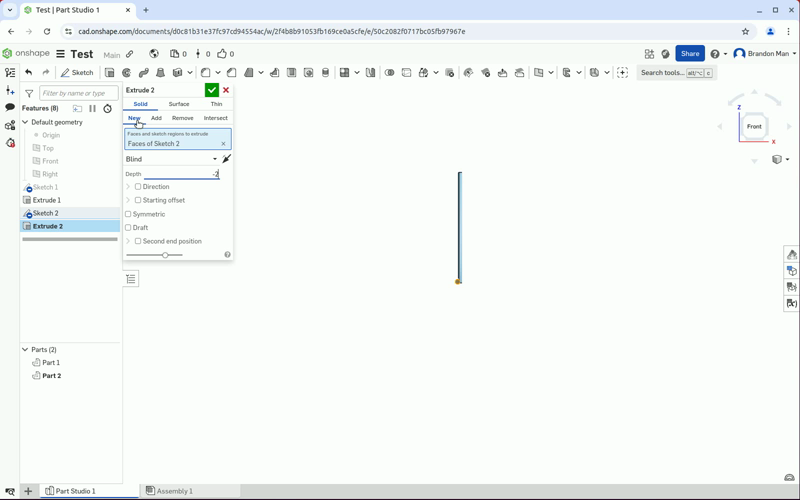
key(enter)
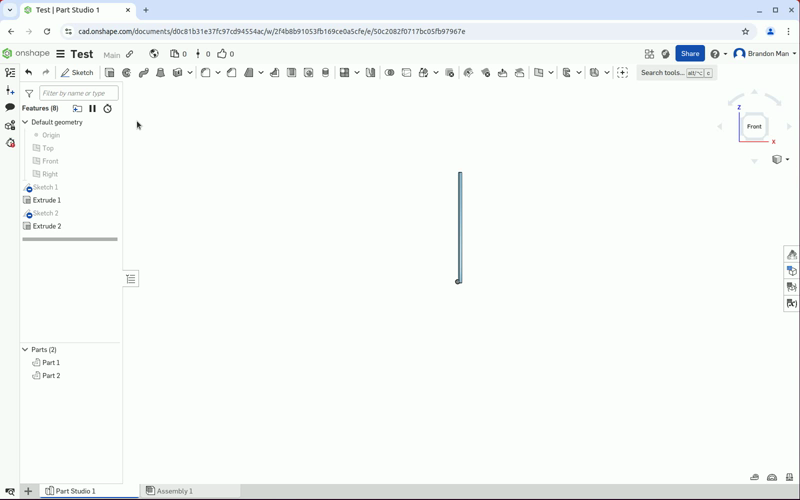
key(shift+h)
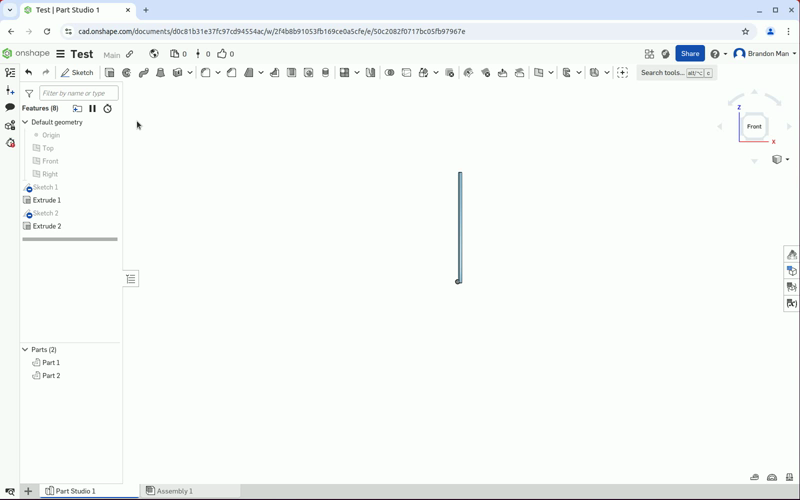
key(shift+h)
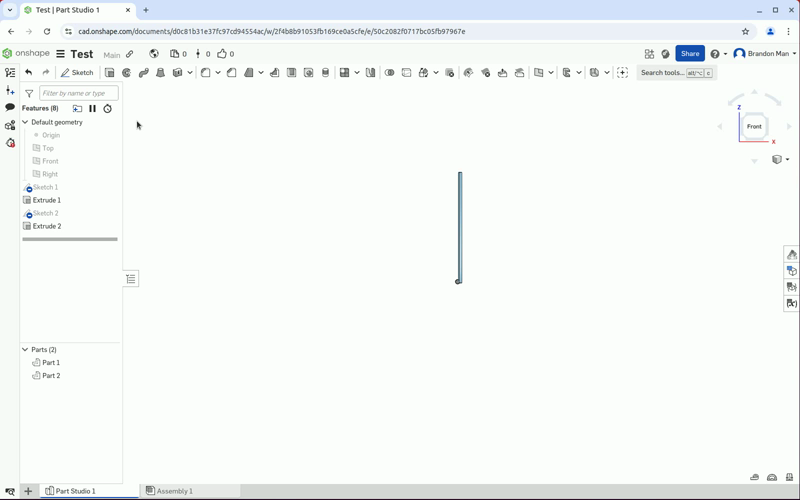
mouse_move(73, 189)
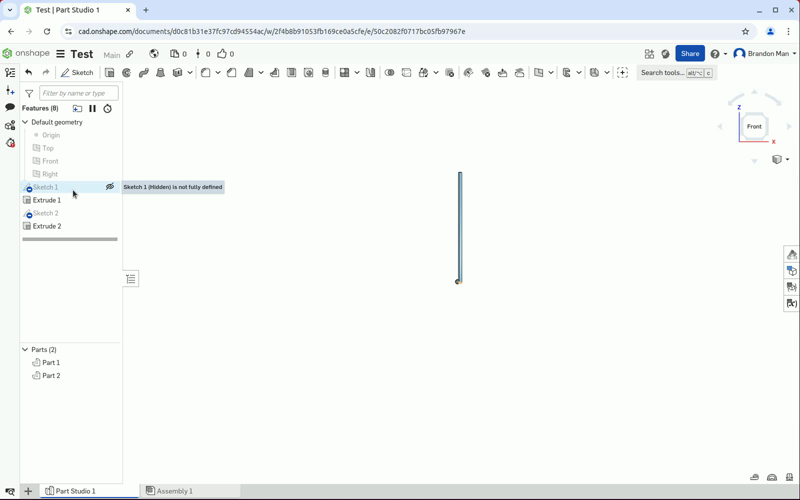
click(73, 189)
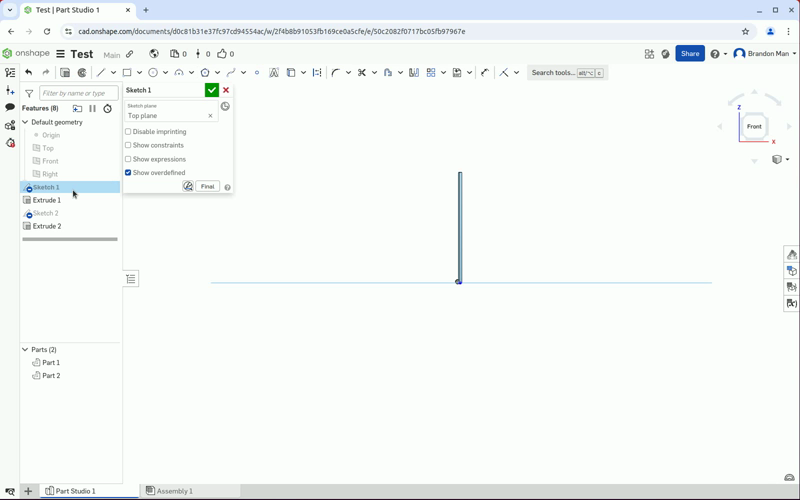
mouse_move(229, 92)
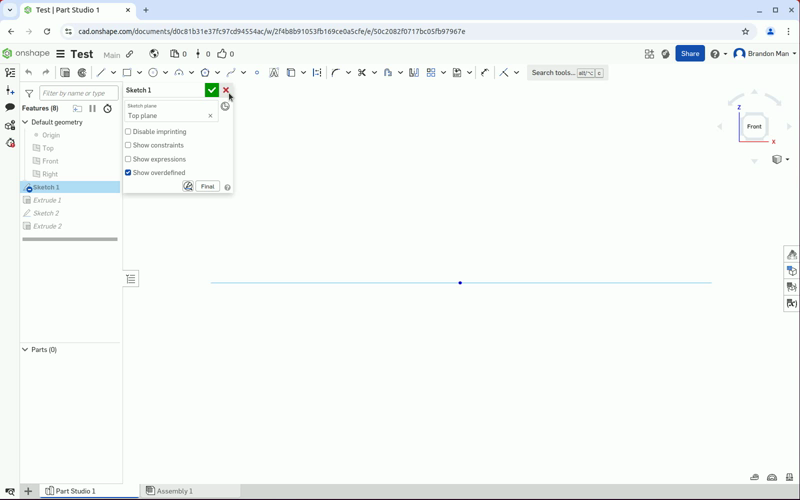
click(229, 92)
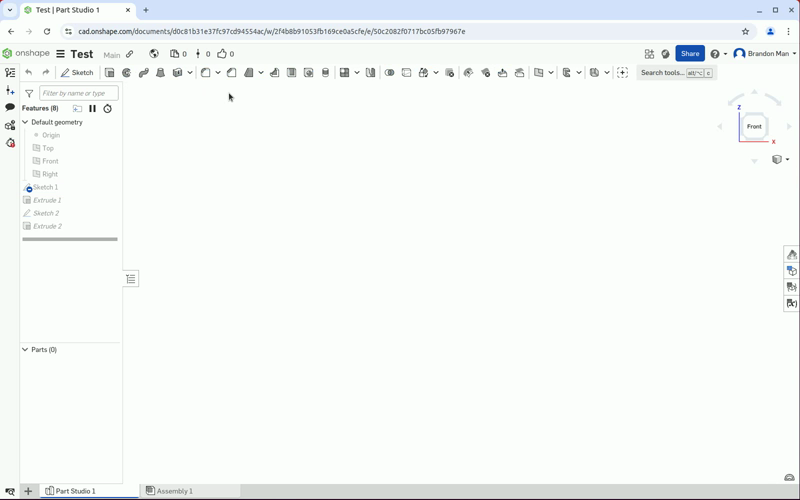
mouse_move(73, 352)
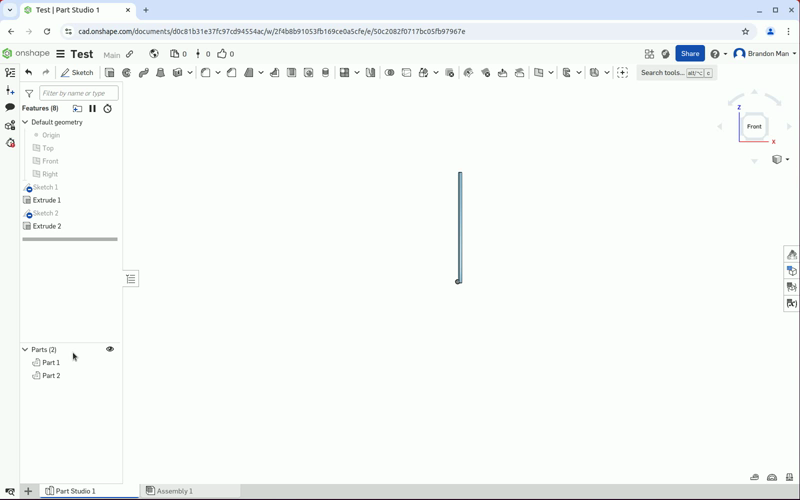
key(y)
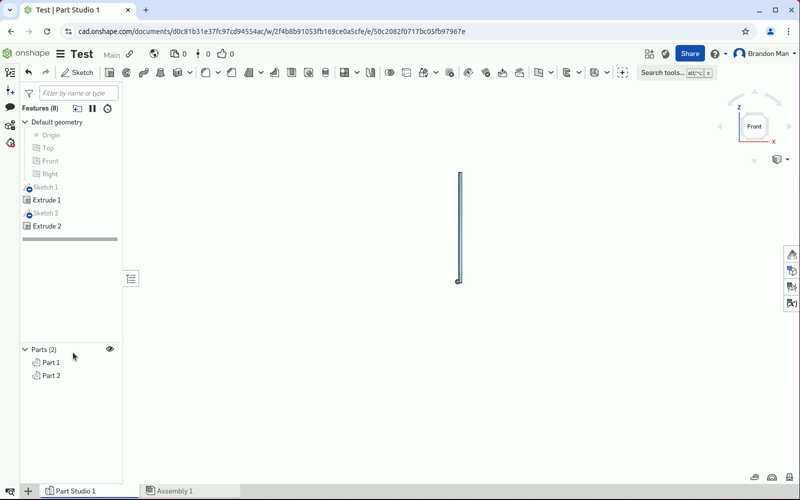
key(shift+p)
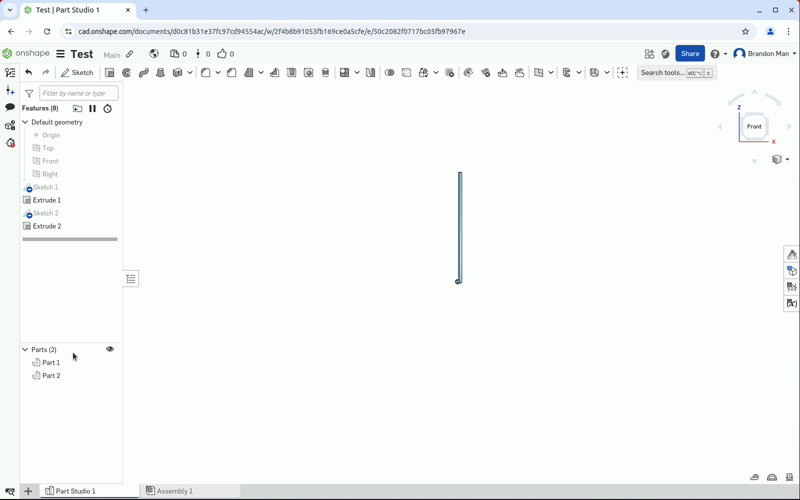
key(space)
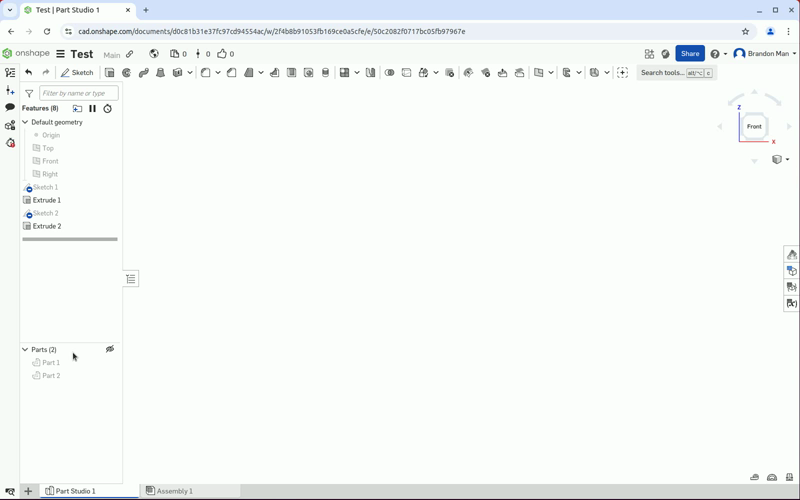
key_down(shift)
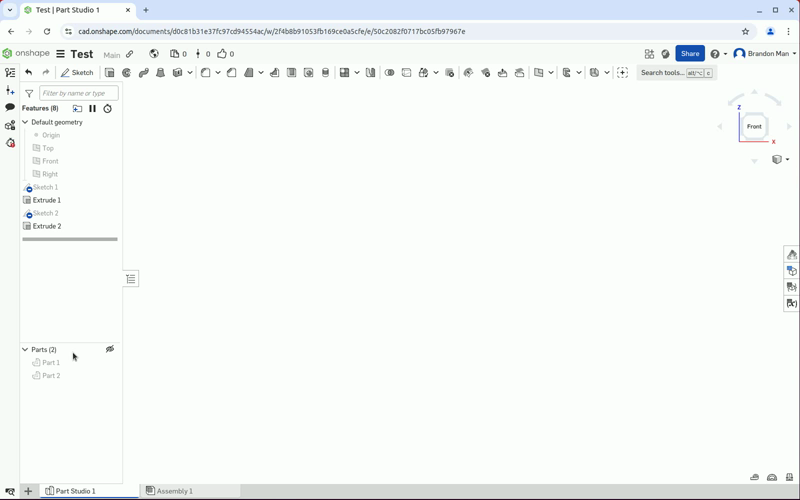
key(left)
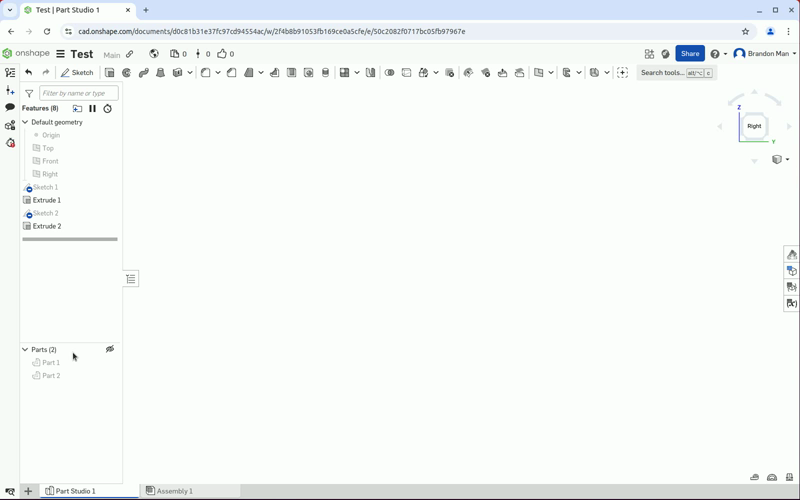
key_up(shift)
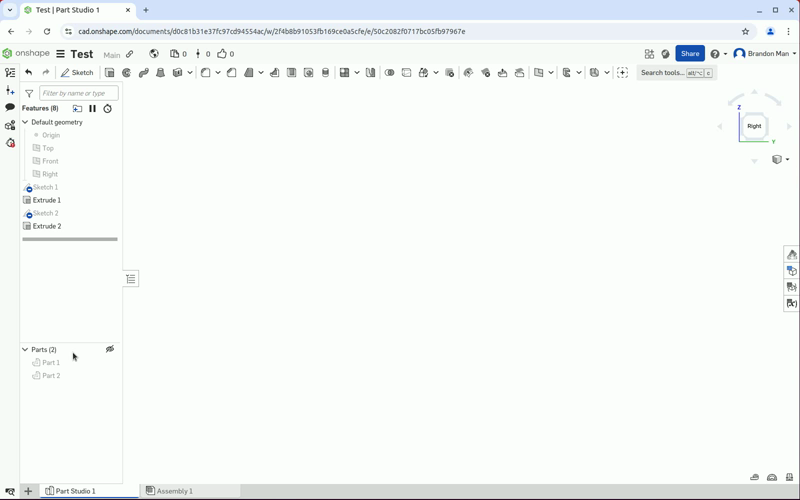
mouse_move(73, 352)
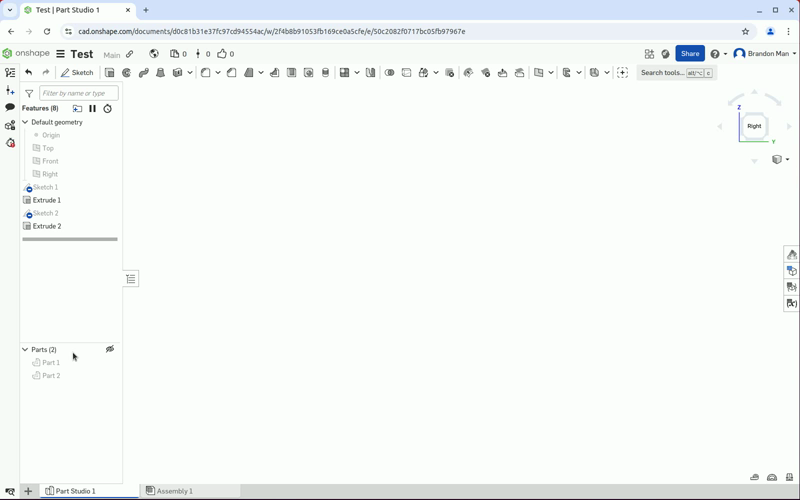
key(shift+y)
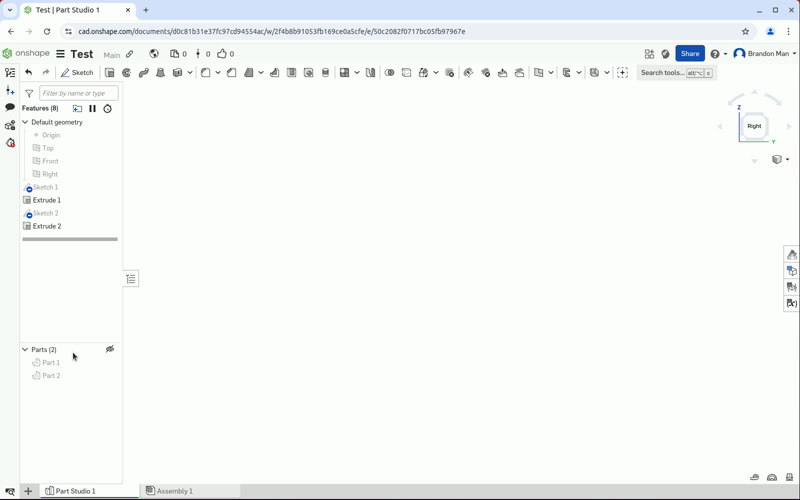
key(shift+s)
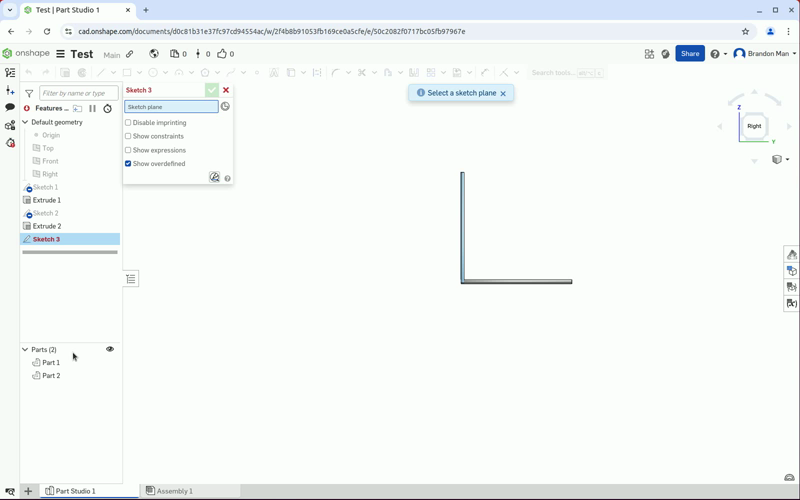
mouse_move(73, 176)
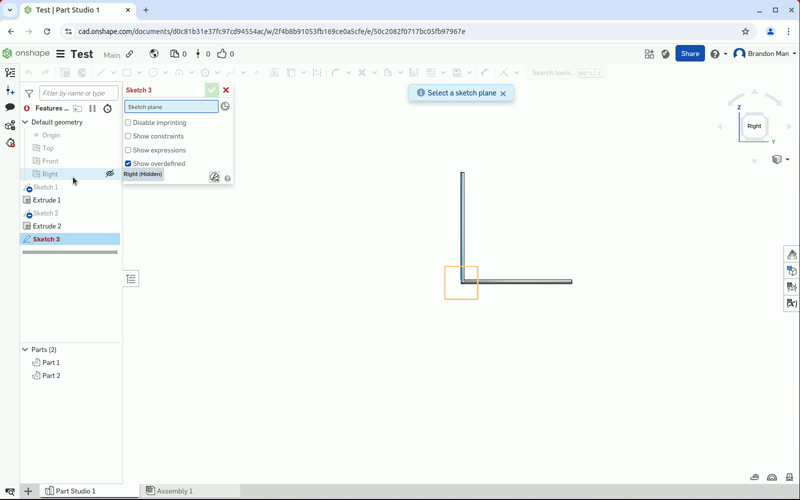
click(73, 176)
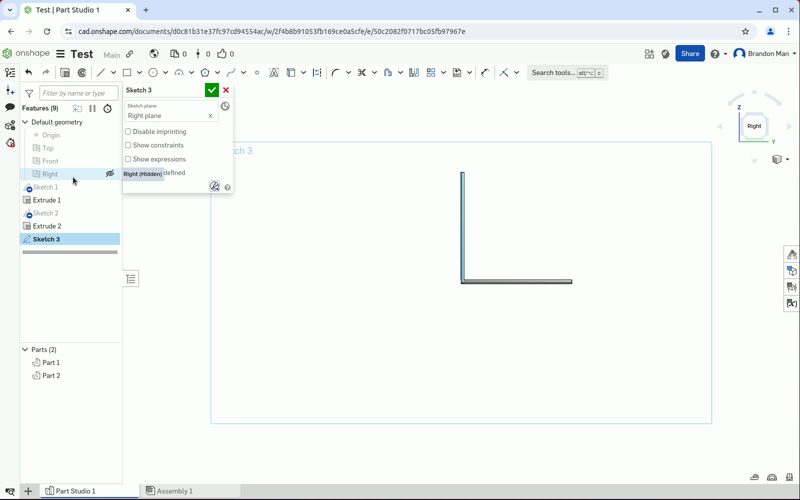
mouse_move(73, 352)
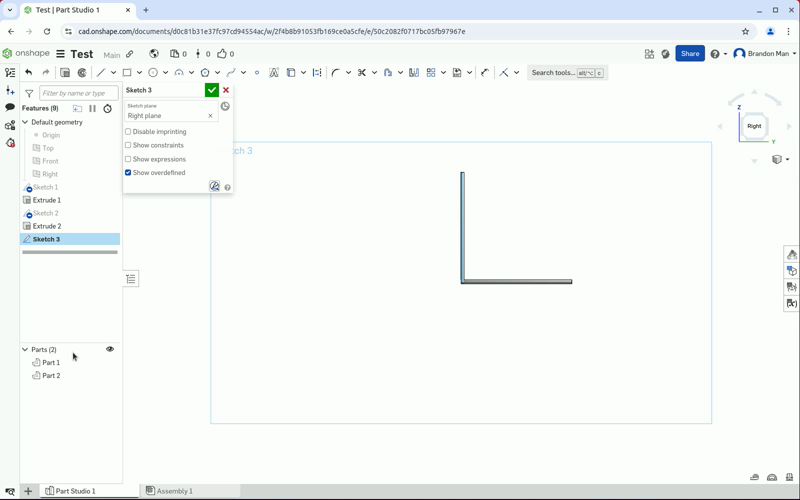
key(y)
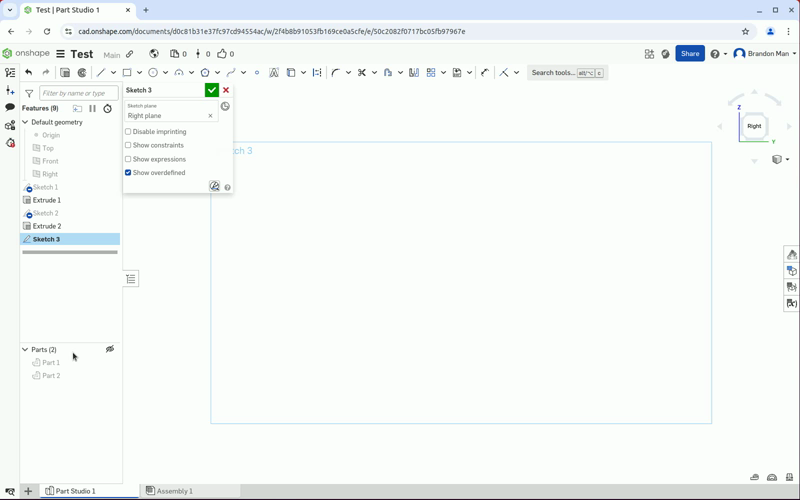
key(c)
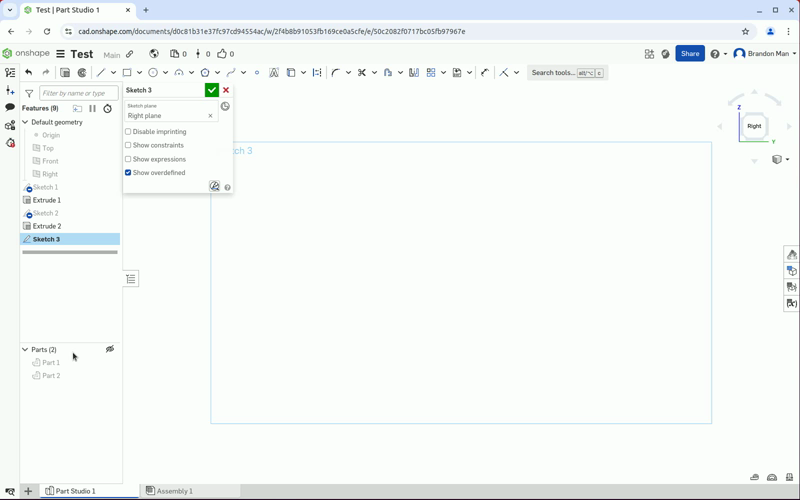
key_down(shift)
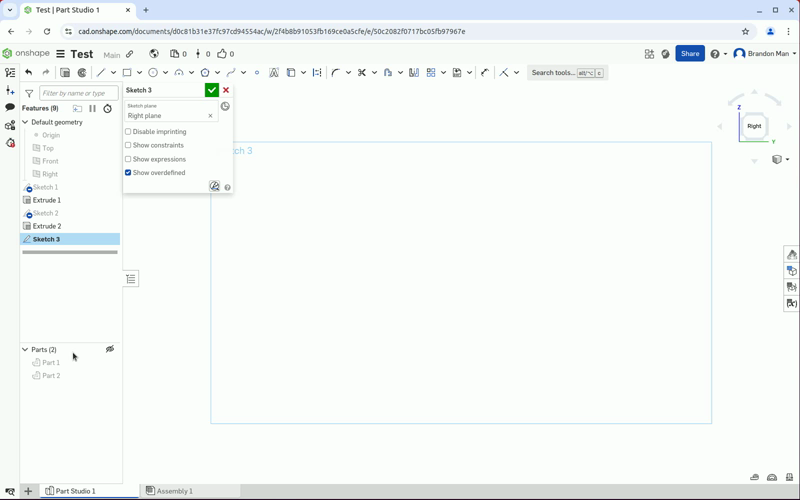
mouse_move(462, 281)
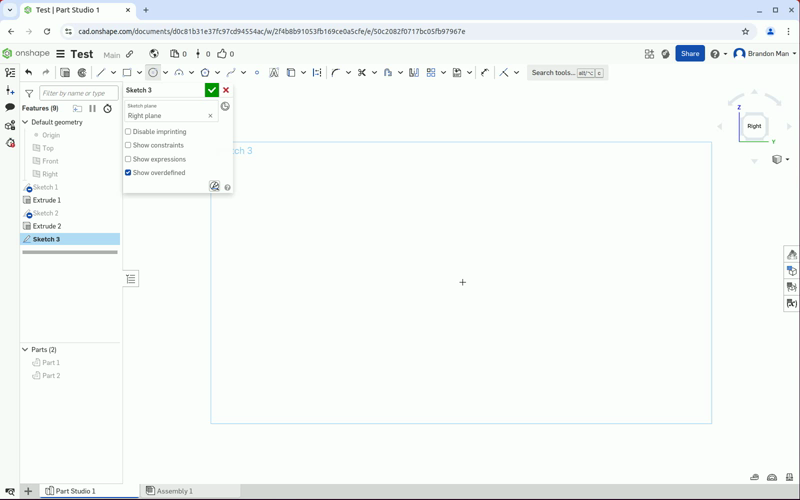
click(462, 281)
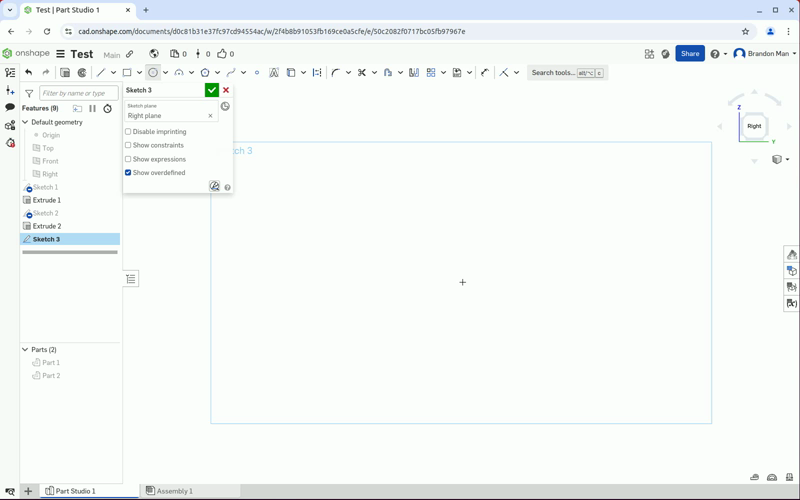
key_up(shift)
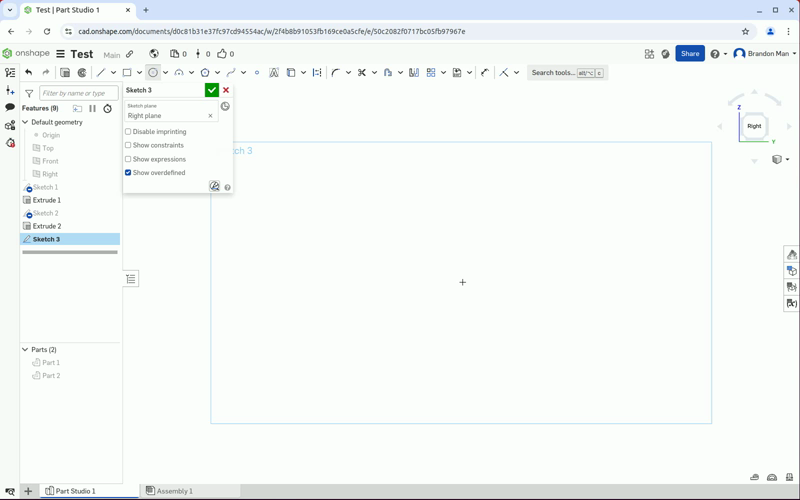
mouse_move(464, 281)
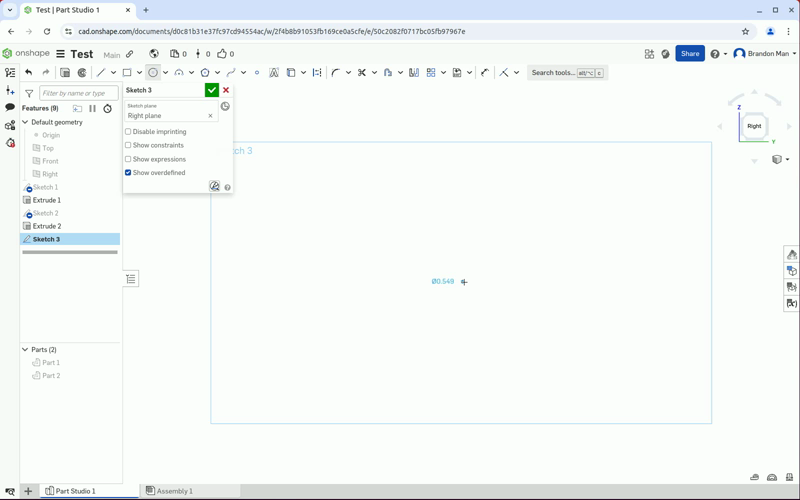
scroll(6)
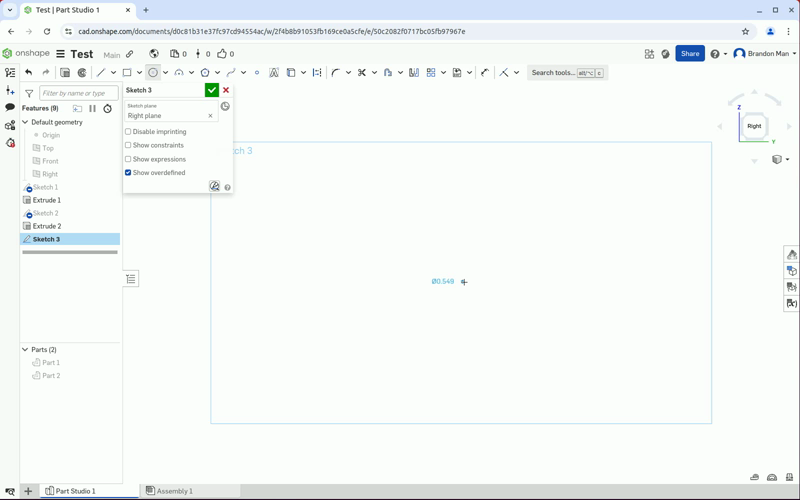
scroll(6)
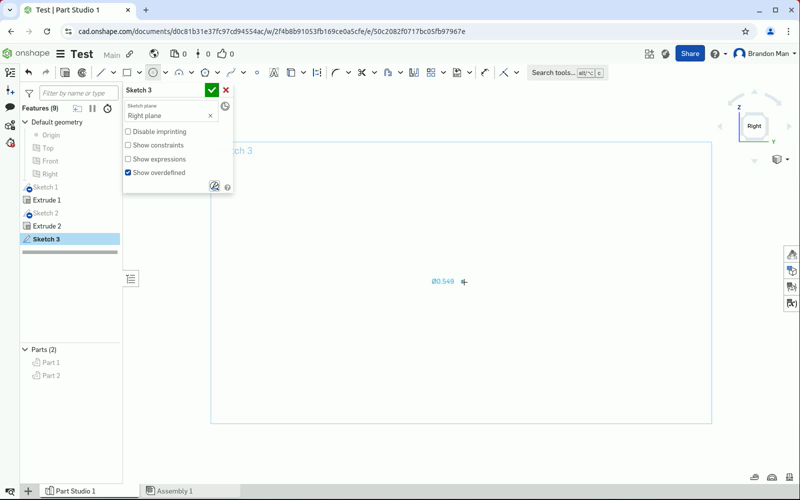
scroll(6)
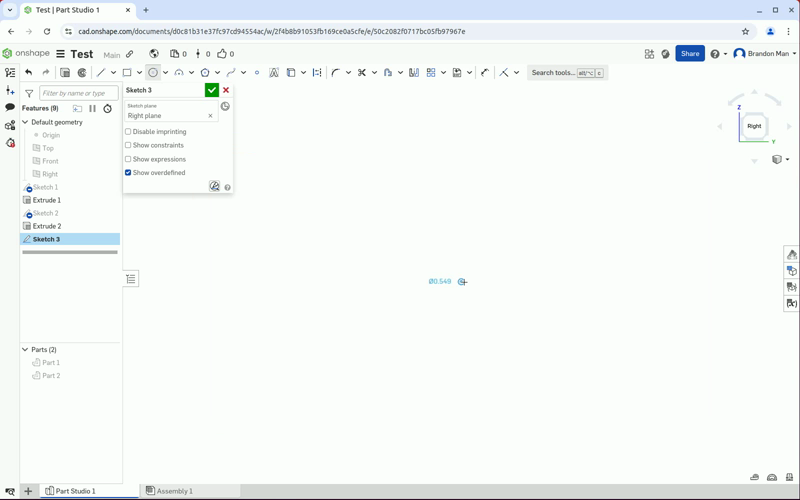
scroll(6)
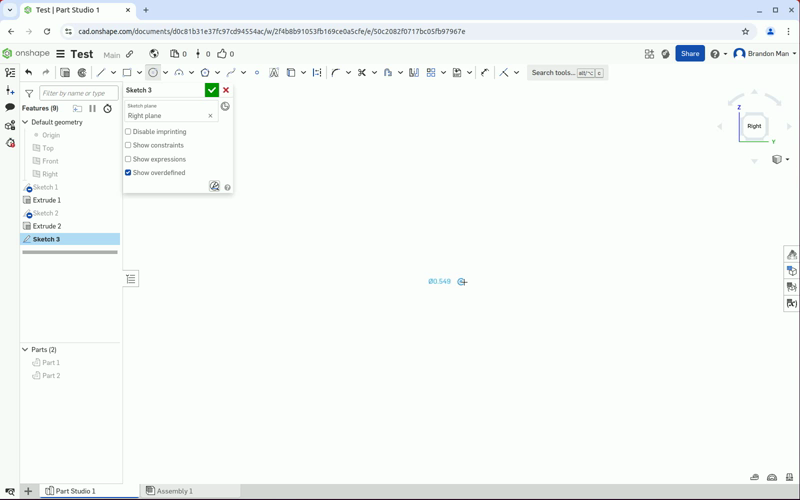
scroll(6)
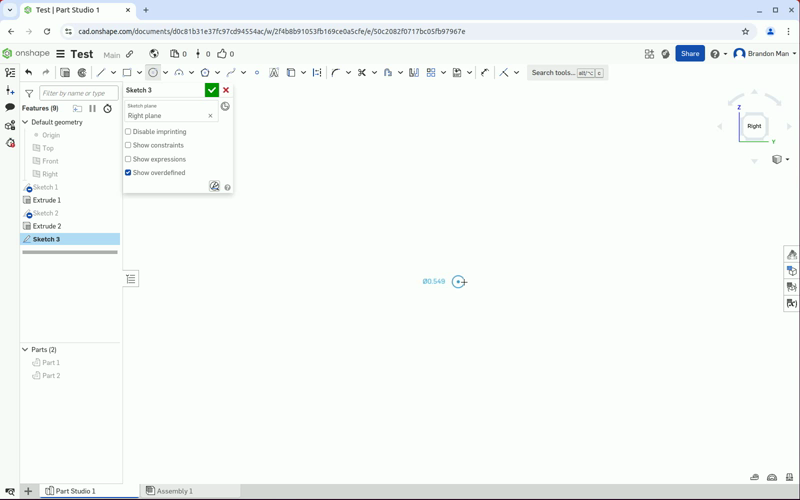
scroll(6)
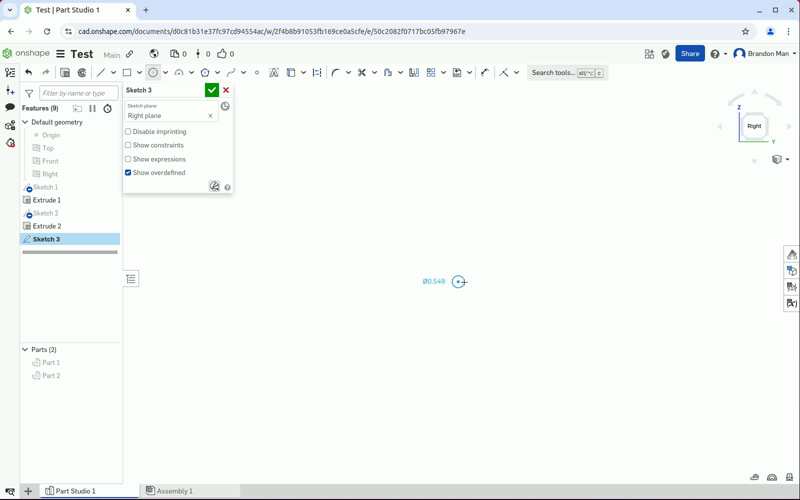
scroll(6)
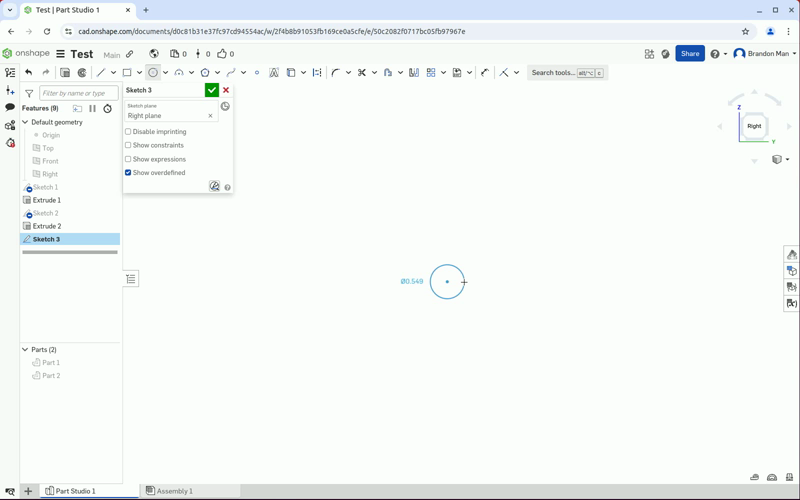
click(464, 281)
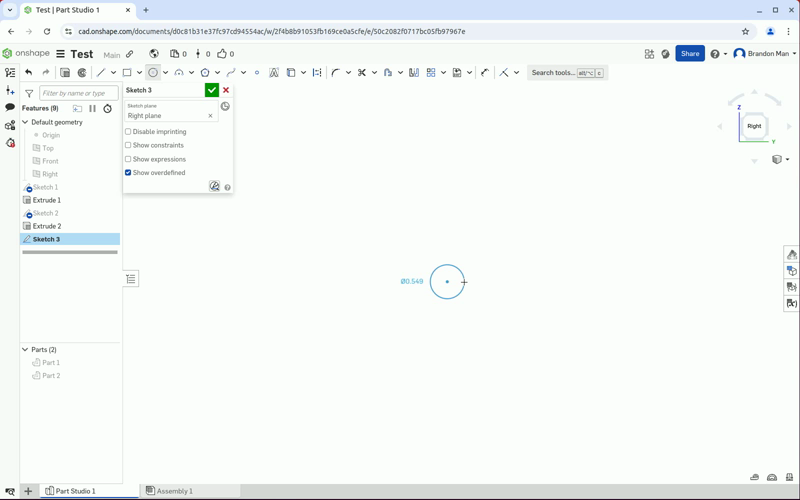
scroll(-6)
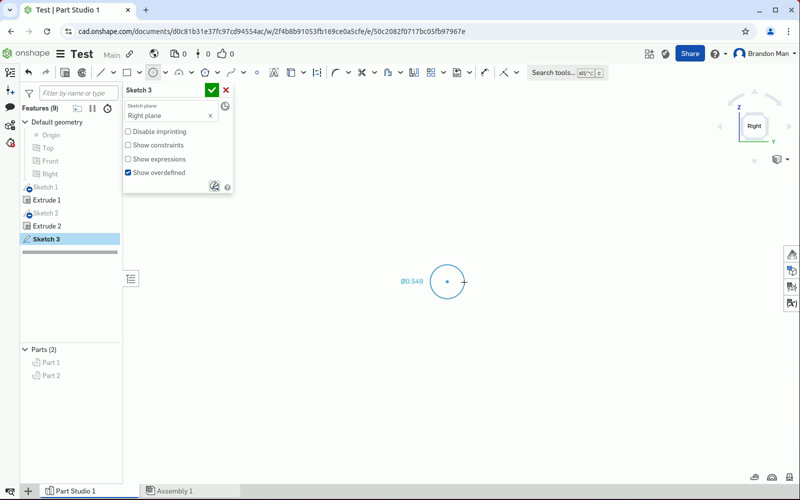
scroll(-6)
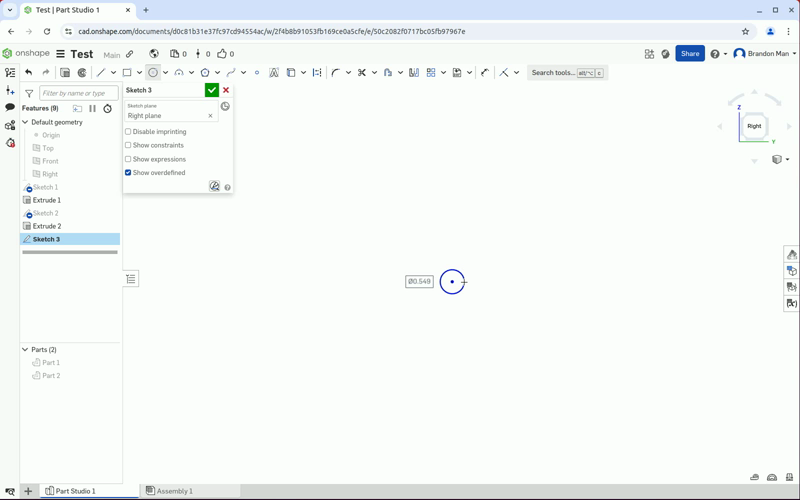
scroll(-6)
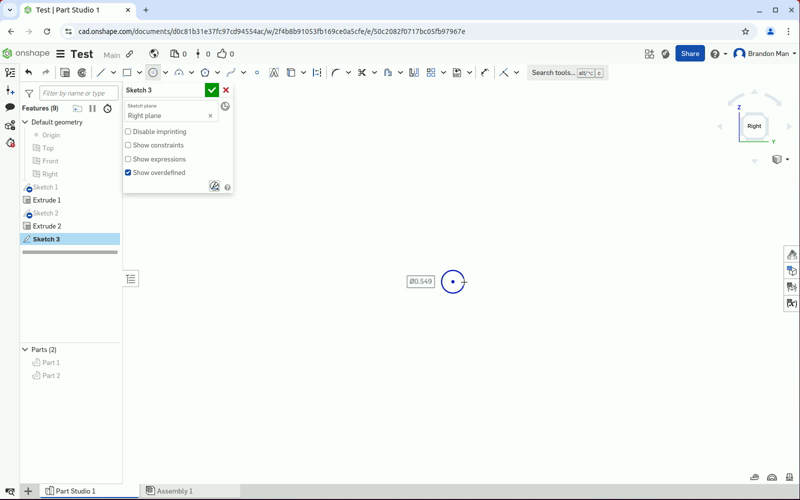
scroll(-6)
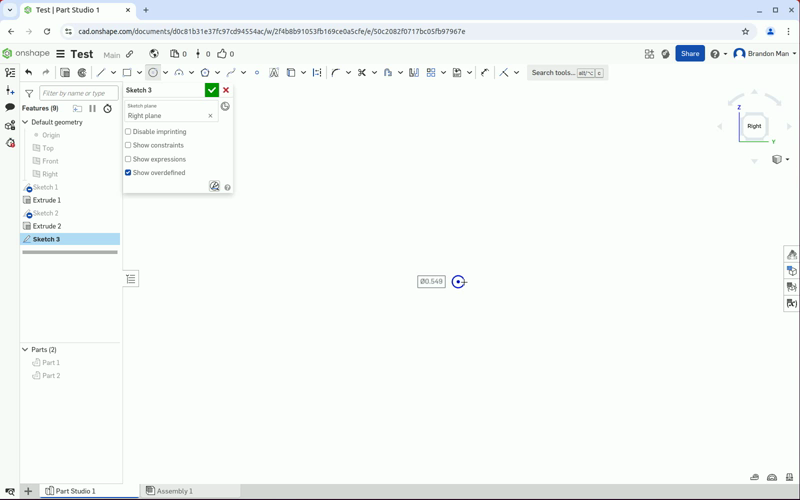
scroll(-6)
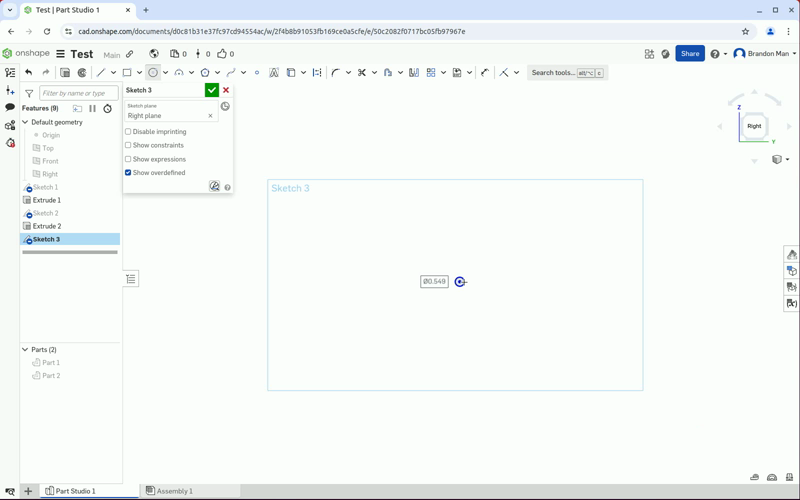
scroll(-6)
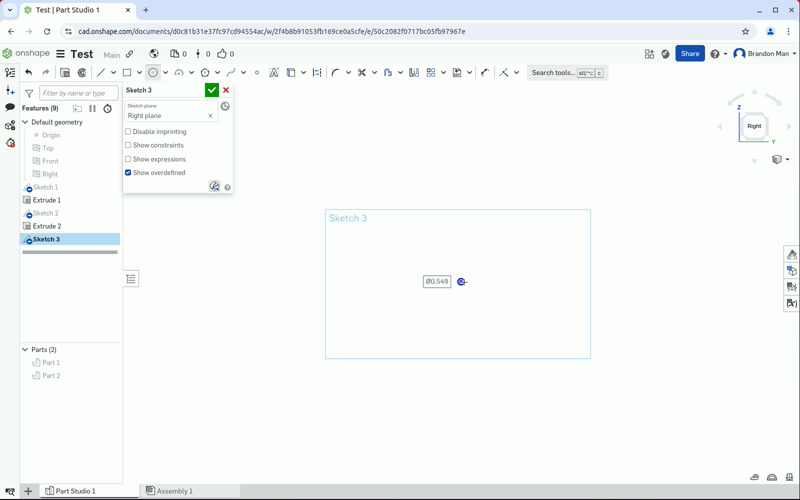
scroll(-6)
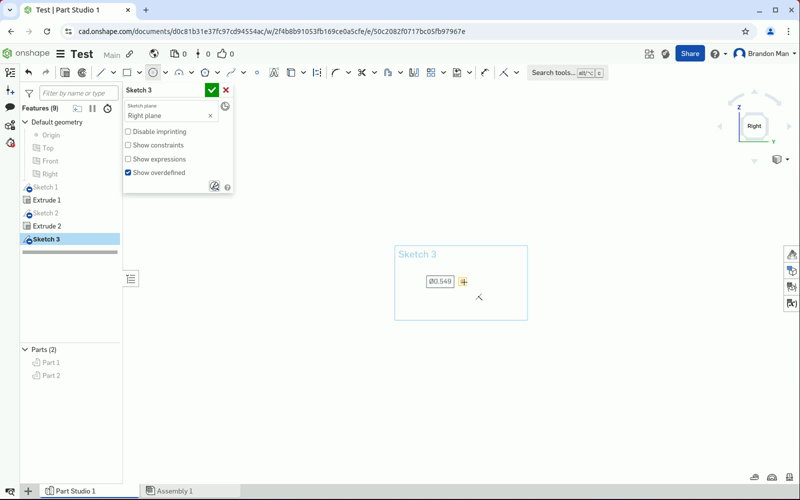
key(esc)
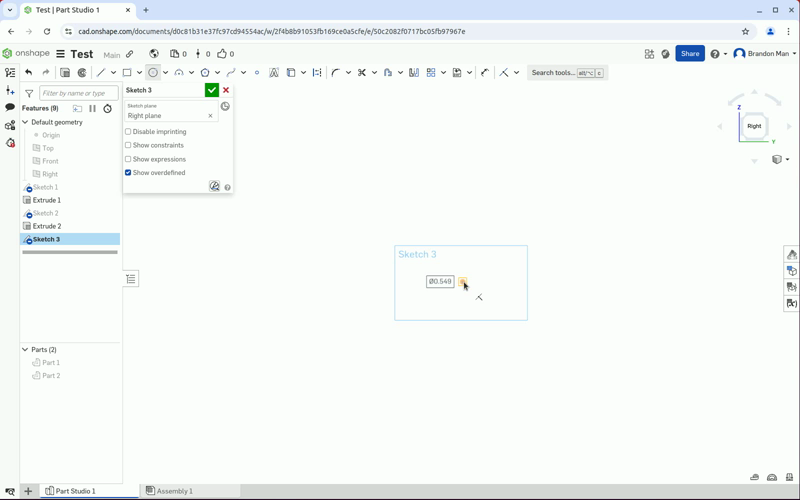
mouse_move(463, 280)
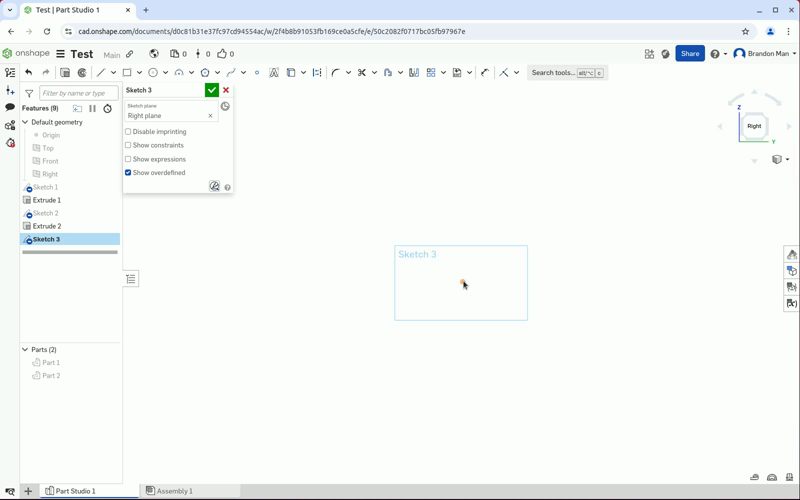
scroll(6)
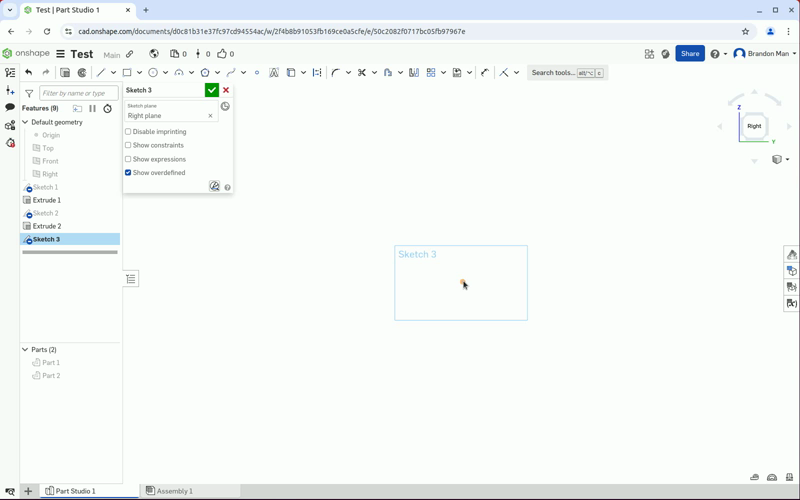
scroll(6)
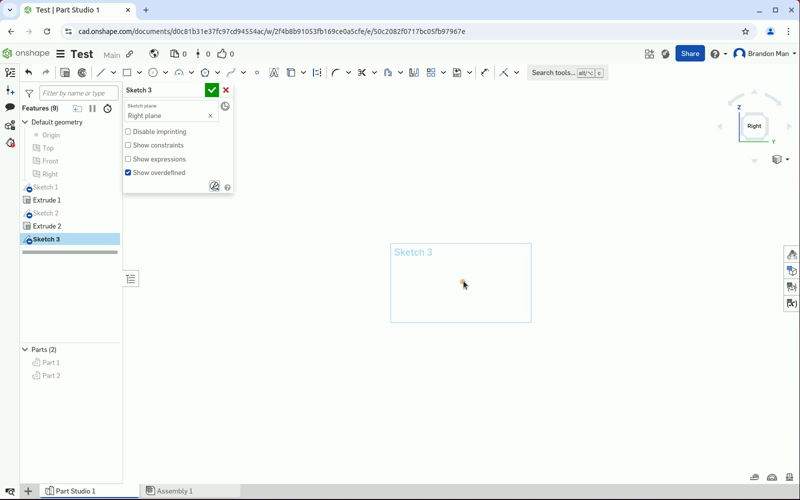
scroll(6)
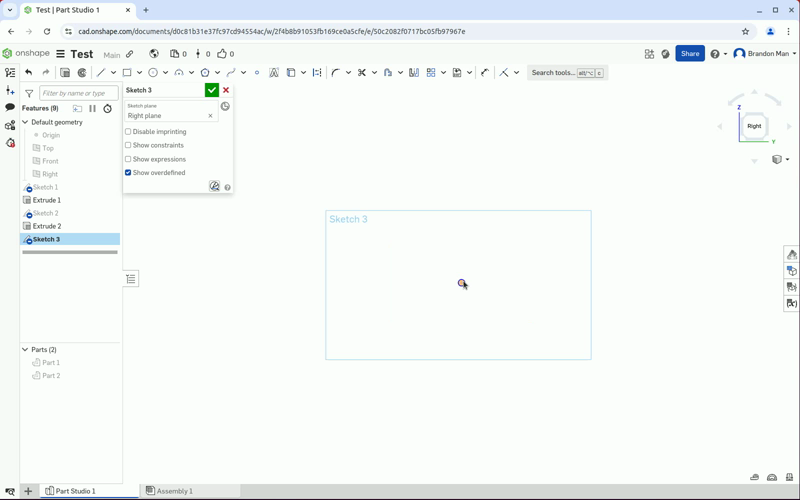
scroll(6)
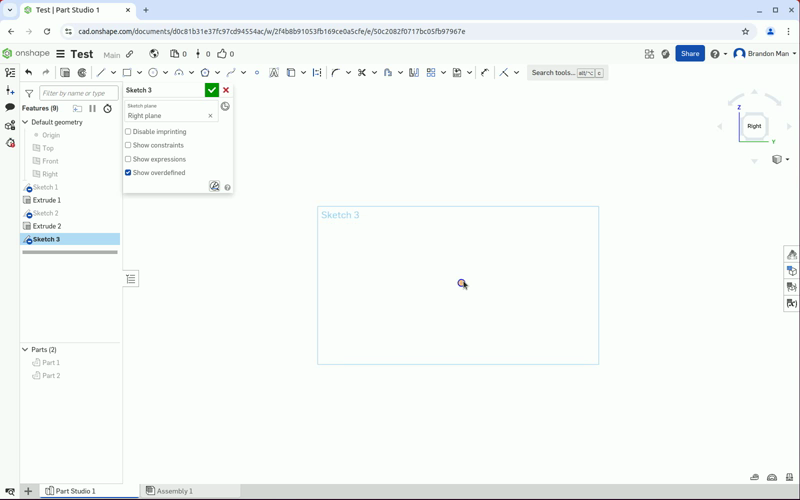
scroll(6)
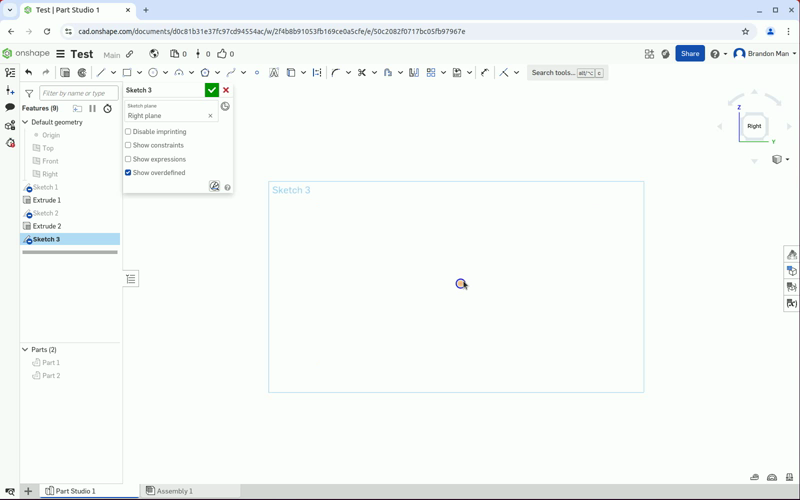
scroll(6)
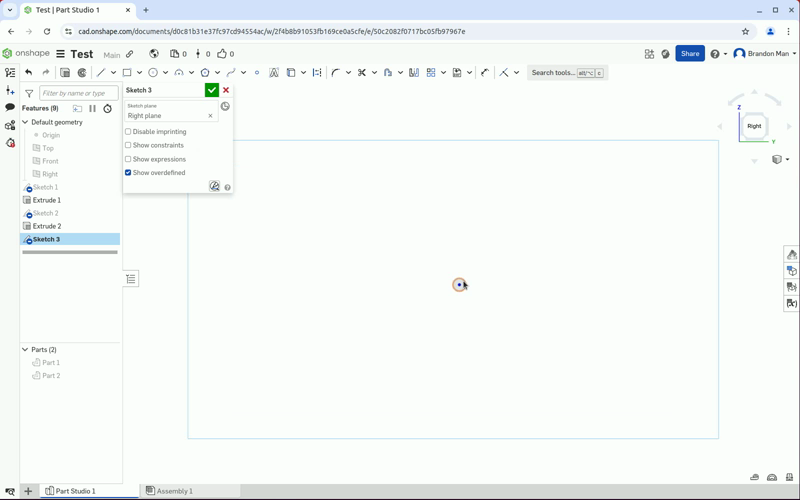
scroll(6)
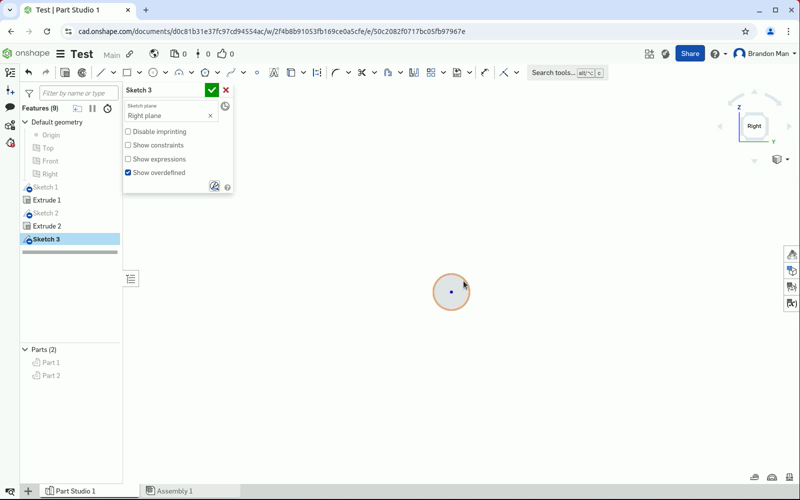
click(463, 280)
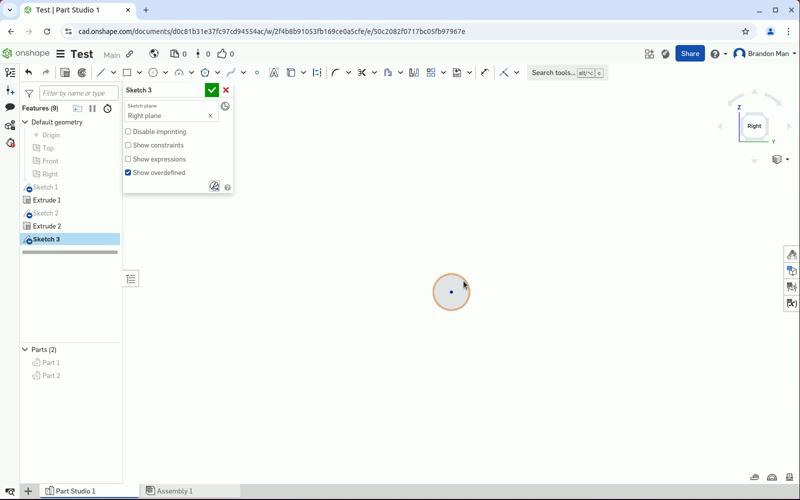
scroll(-6)
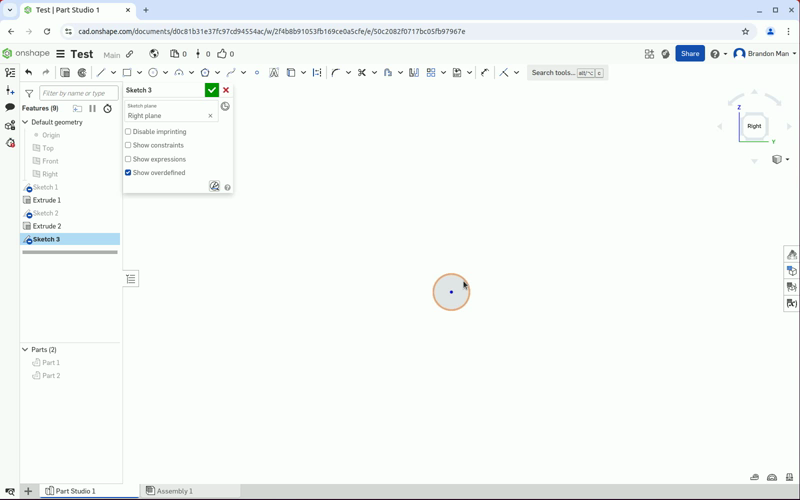
scroll(-6)
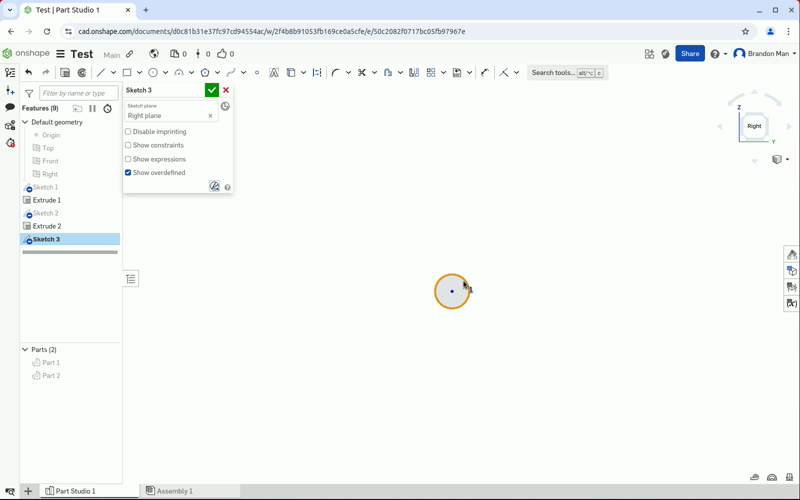
scroll(-6)
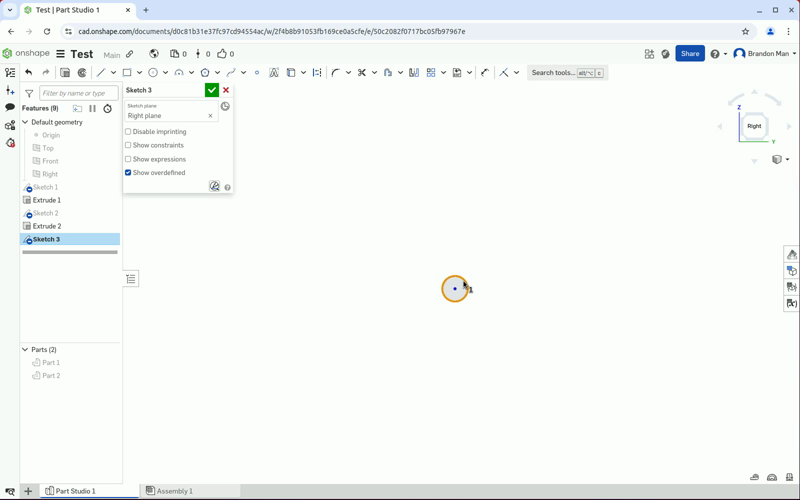
scroll(-6)
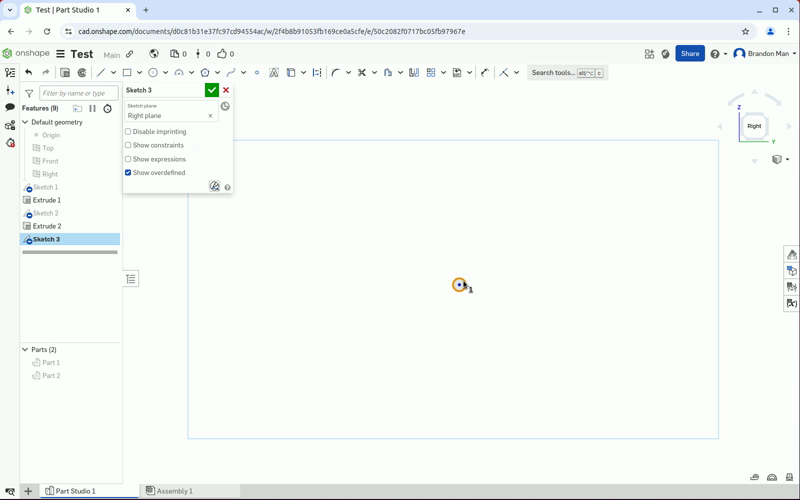
scroll(-6)
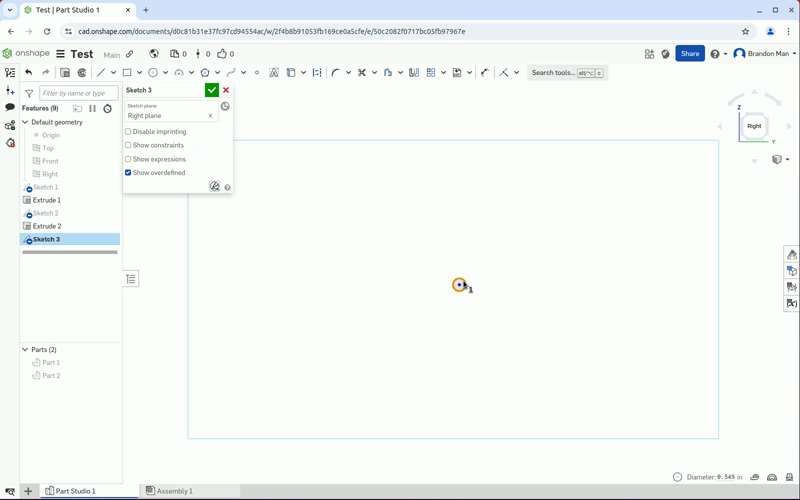
scroll(-6)
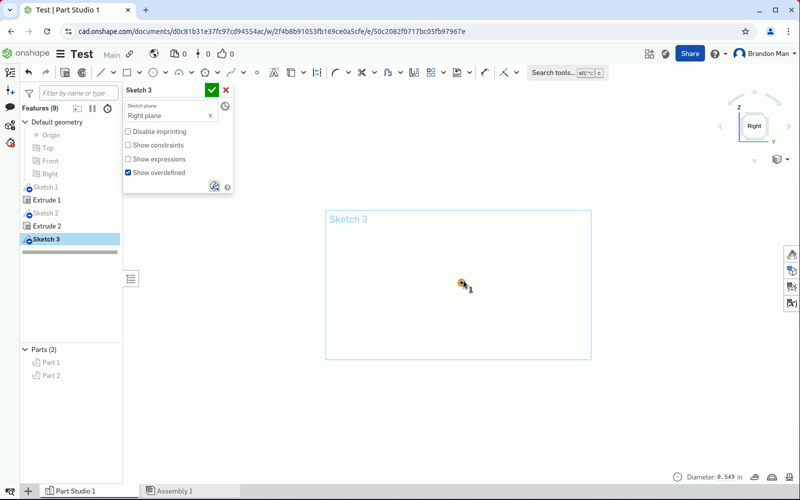
scroll(-6)
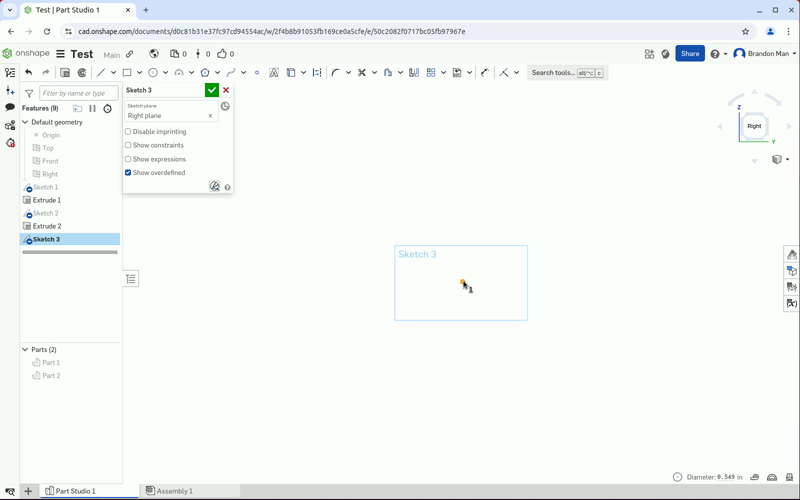
mouse_move(73, 352)
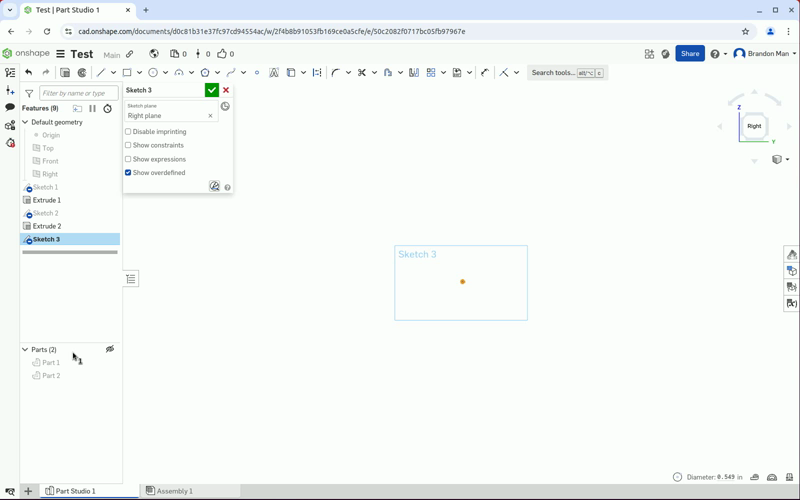
key(shift+y)
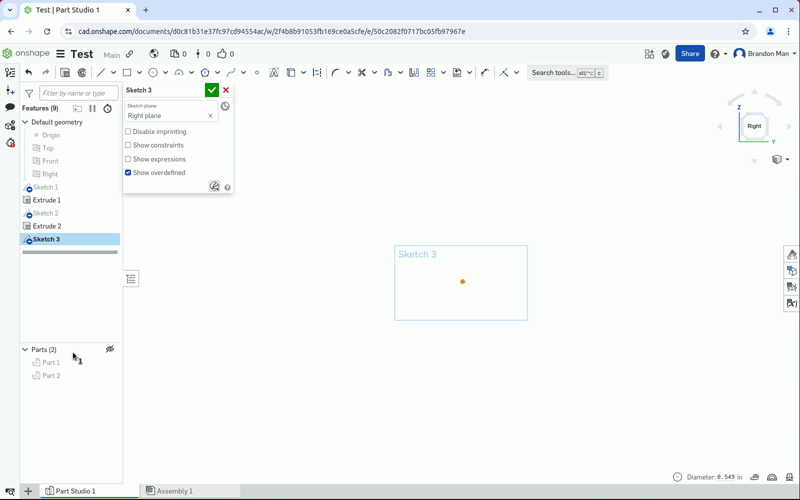
key(shift+e)
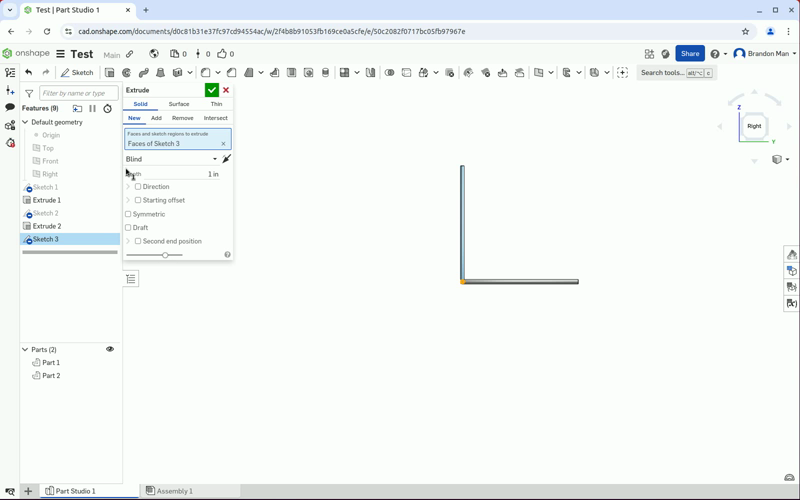
mouse_move(143, 106)
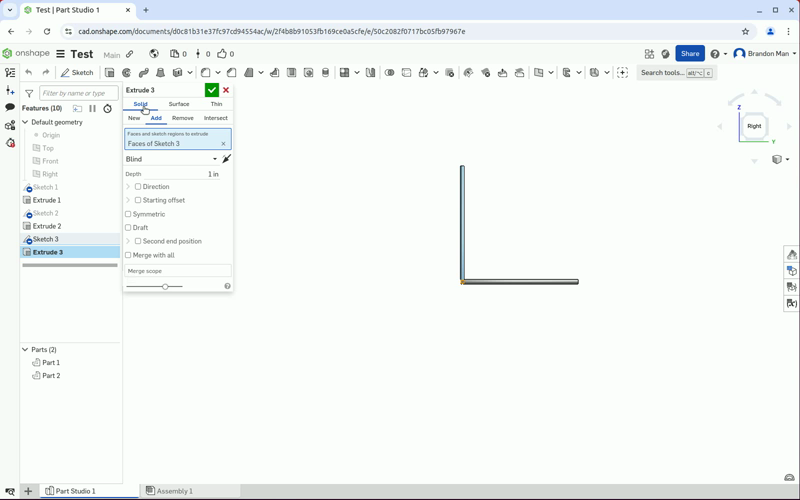
click(143, 106)
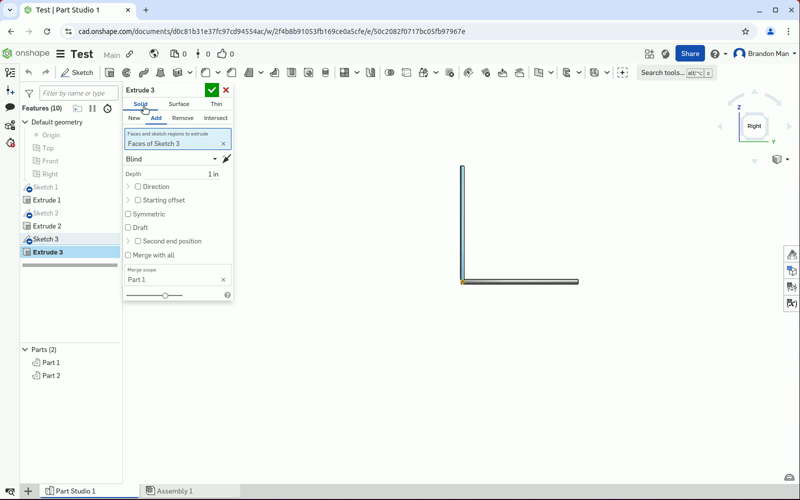
mouse_move(137, 120)
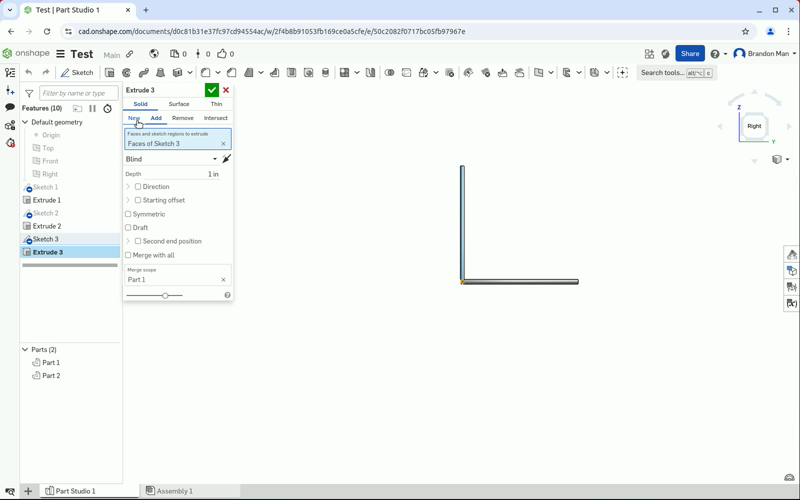
click(137, 120)
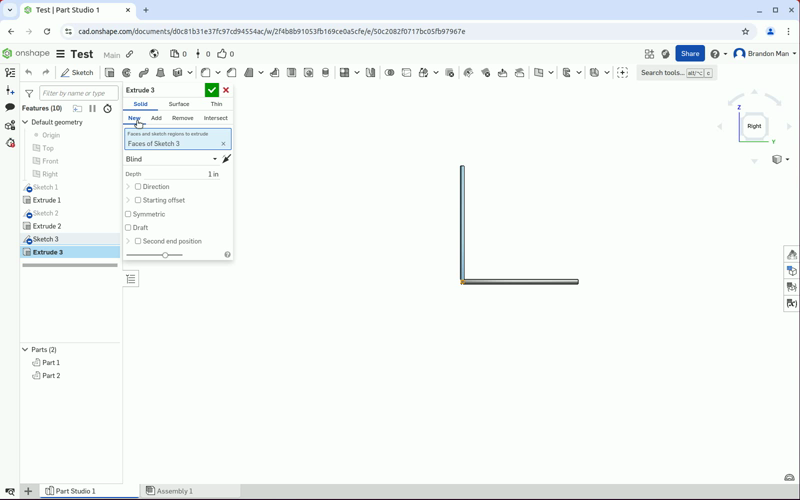
key(tab, 4)
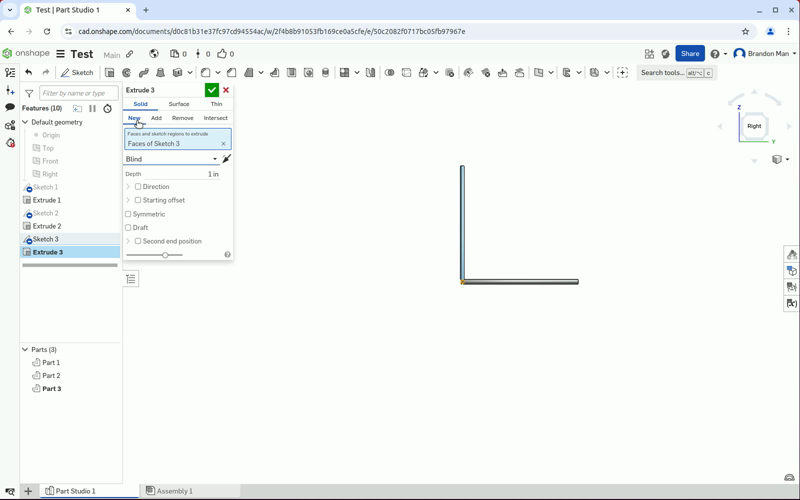
text(23.108)
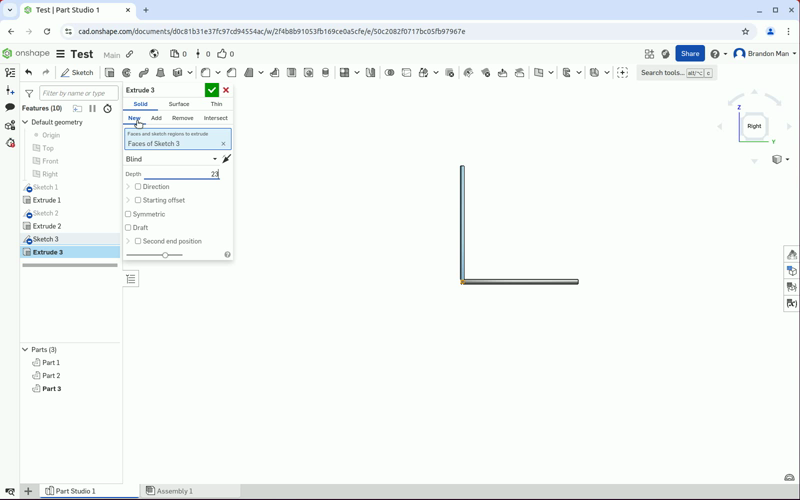
key(enter)
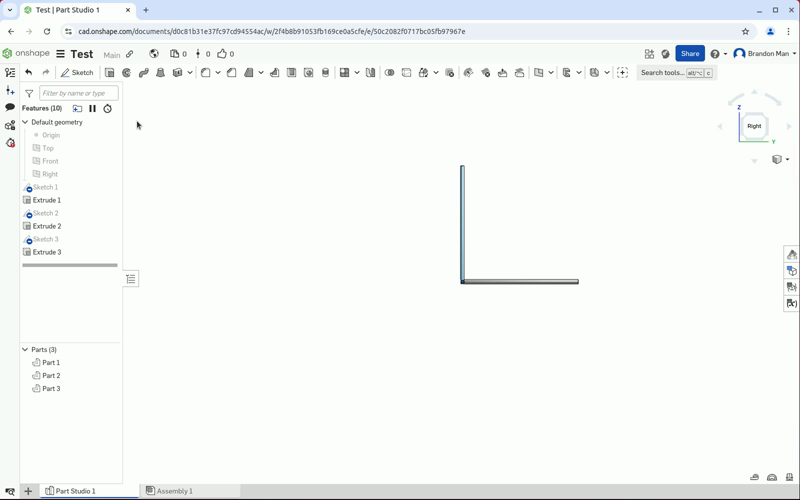
key(shift+h)
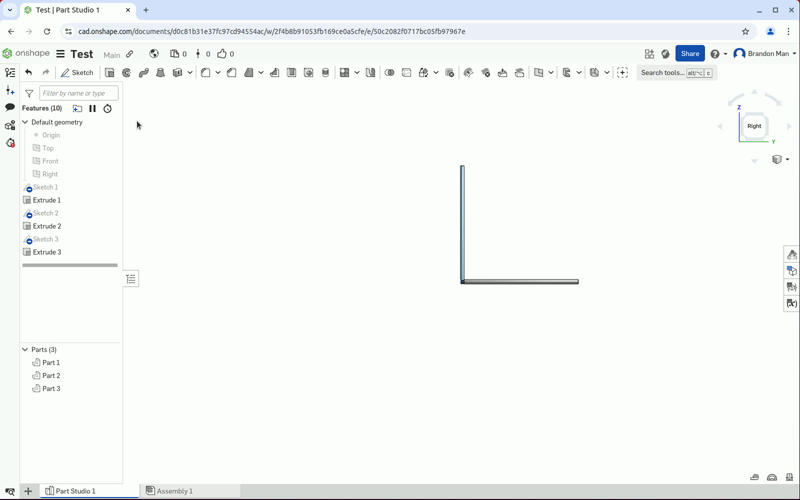
key(shift+h)
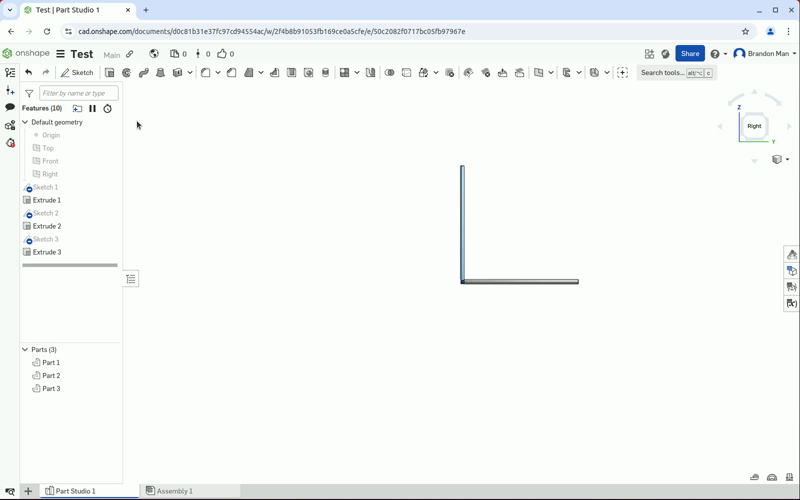
mouse_move(73, 189)
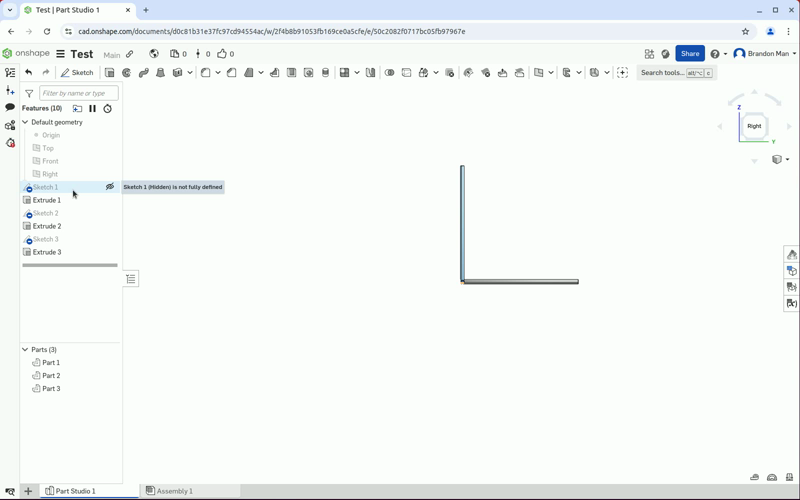
click(73, 189)
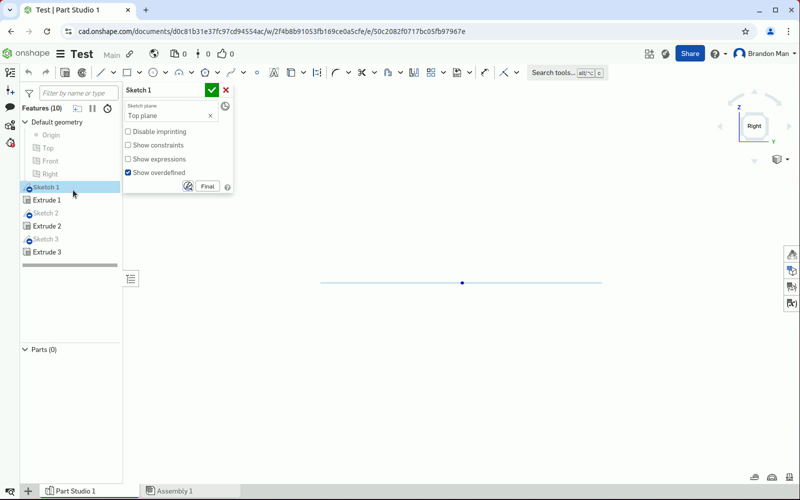
mouse_move(229, 92)
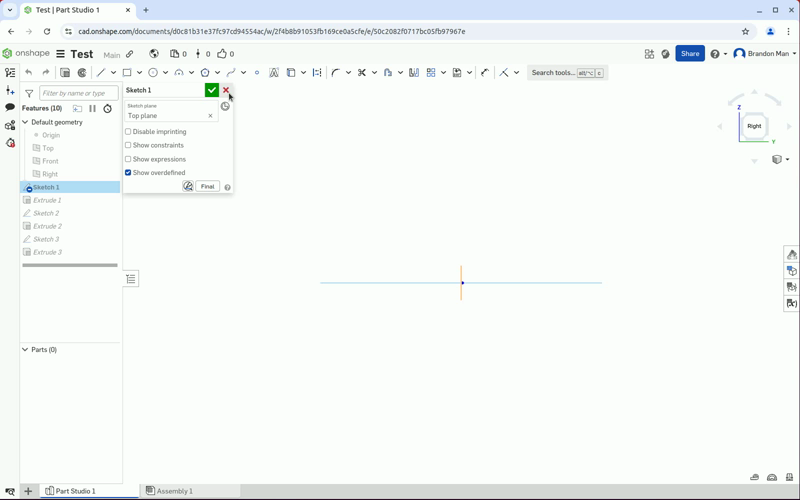
click(229, 92)
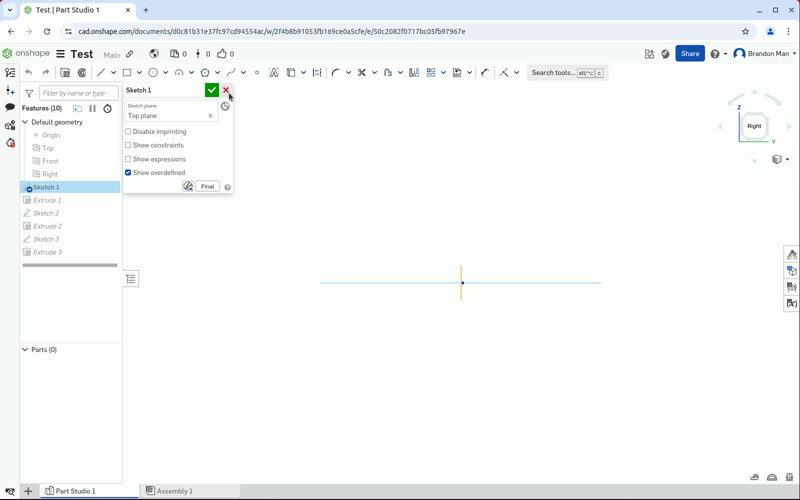
mouse_move(73, 352)
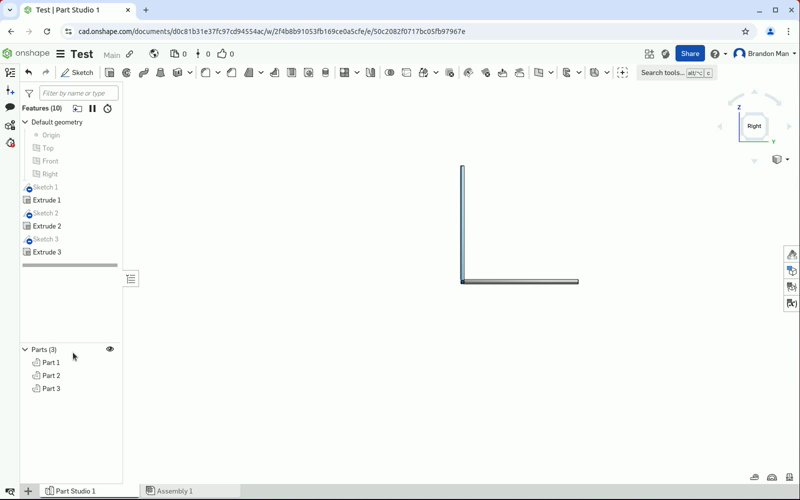
key(y)
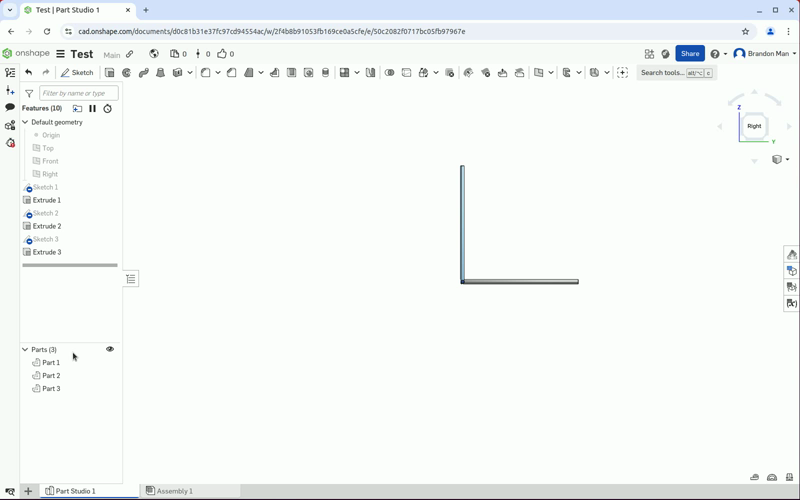
key(shift+p)
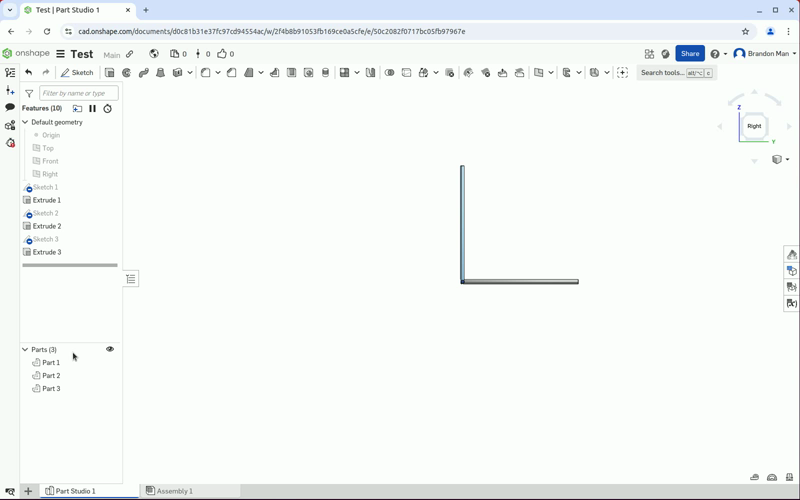
key(space)
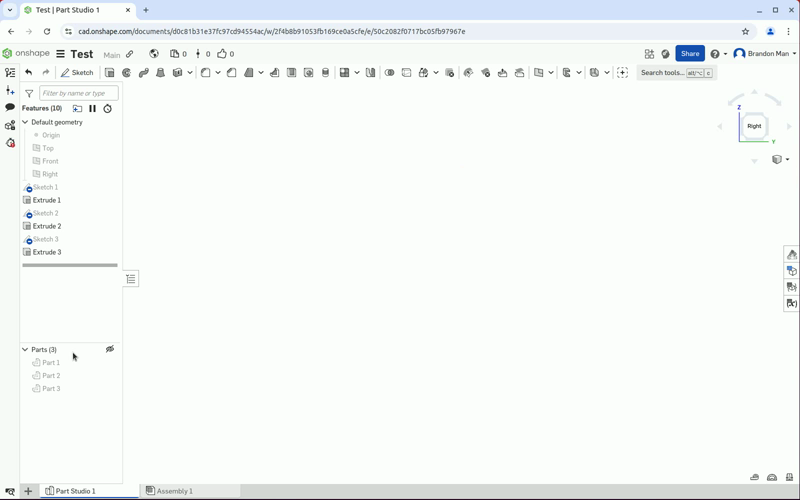
key_down(shift)
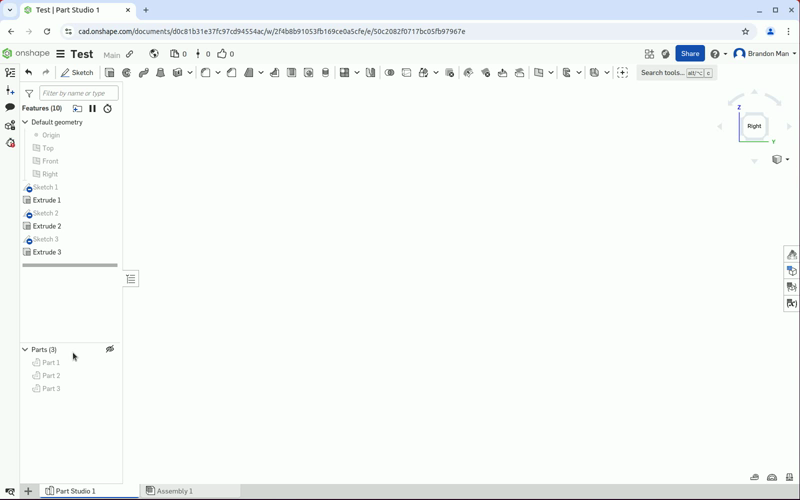
key(right)
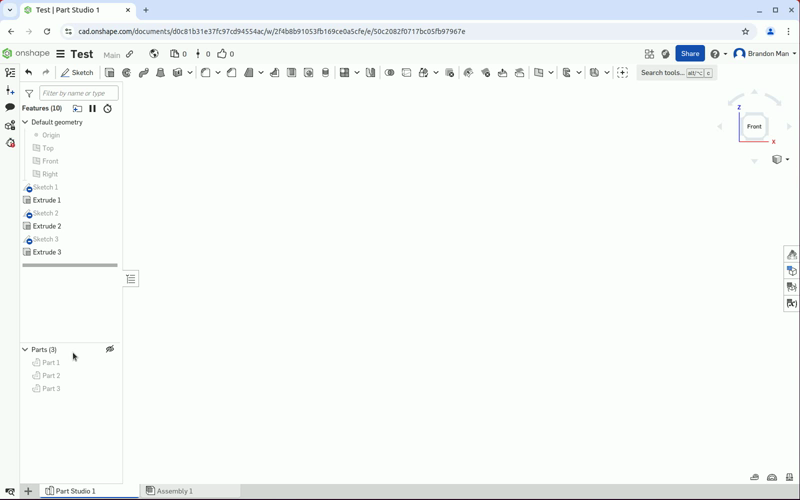
key_up(shift)
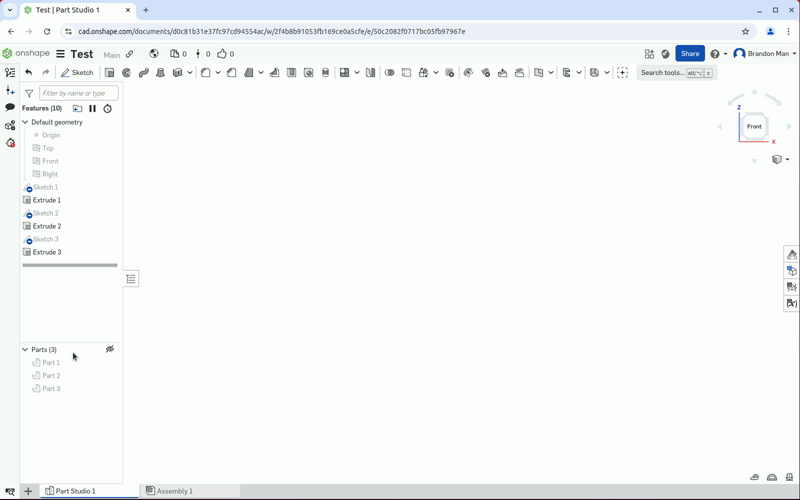
key(space)
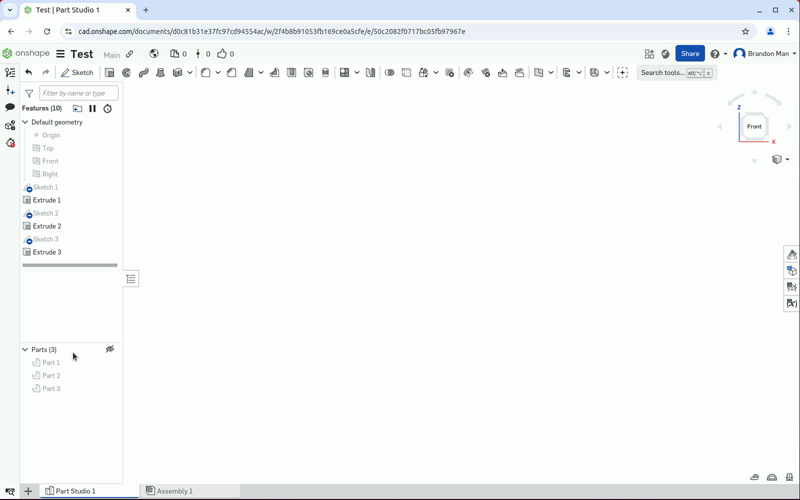
key_down(shift)
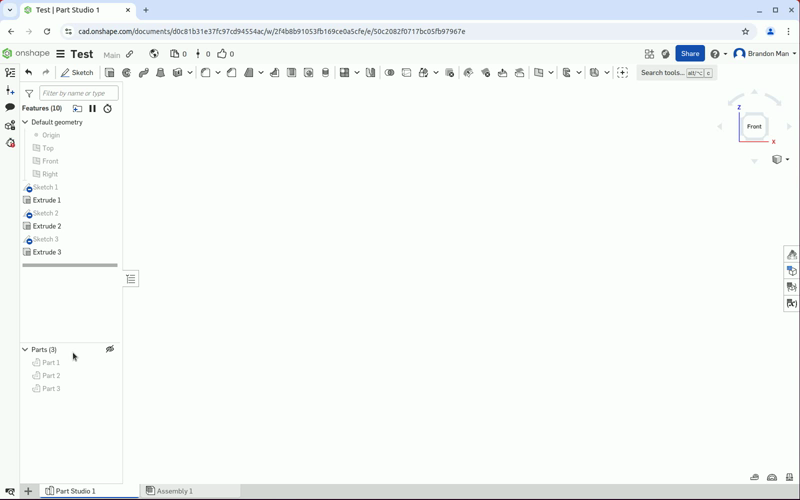
key(down)
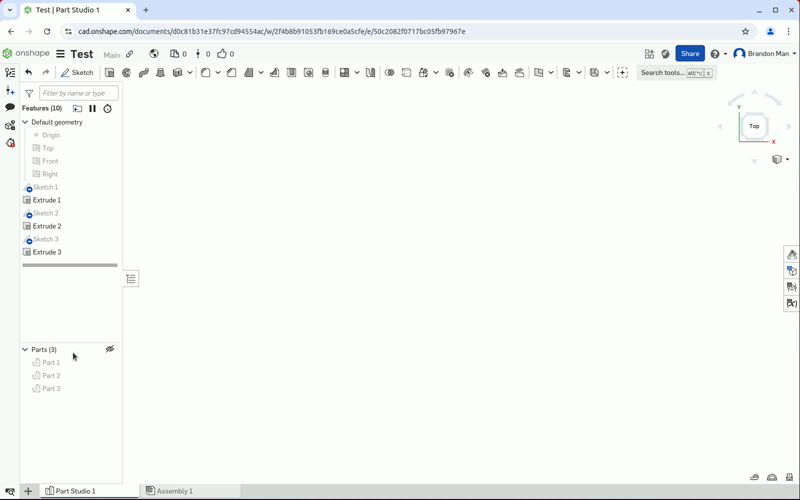
key_up(shift)
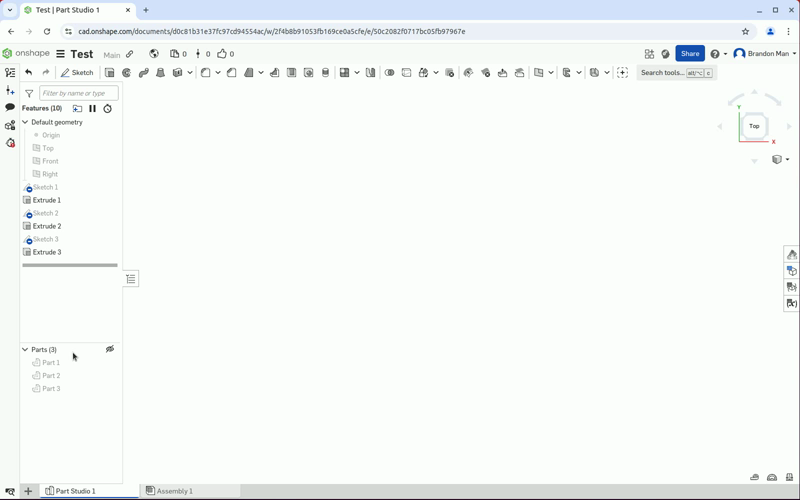
mouse_move(73, 352)
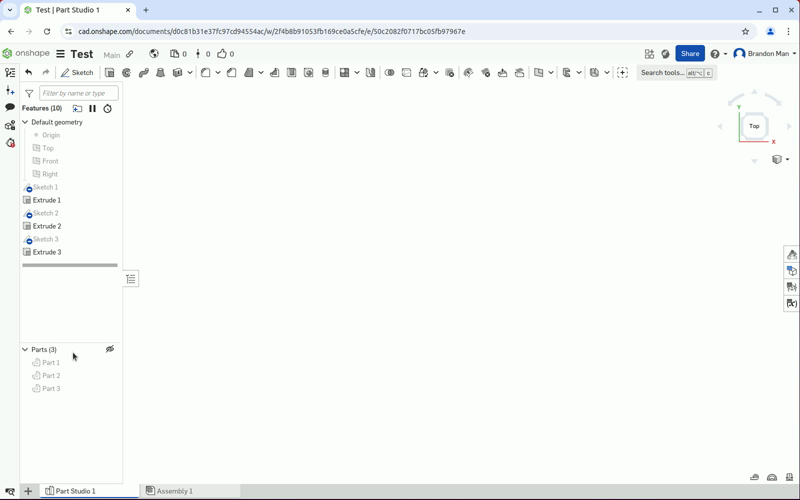
key(shift+y)
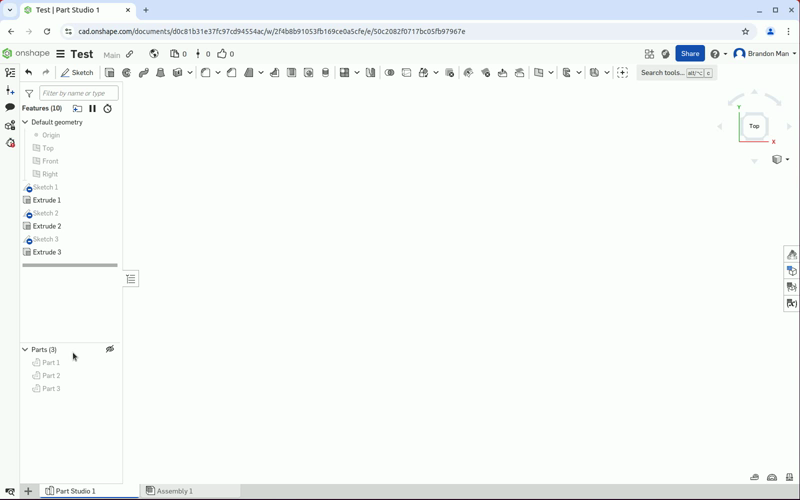
key(shift+s)
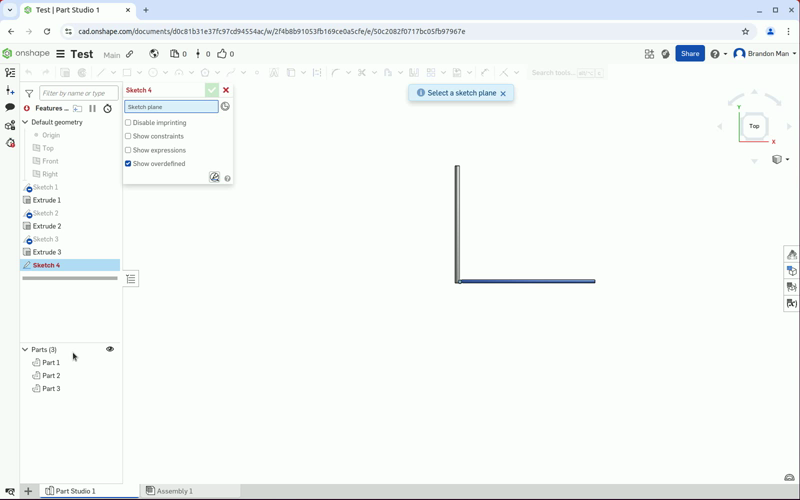
mouse_move(73, 150)
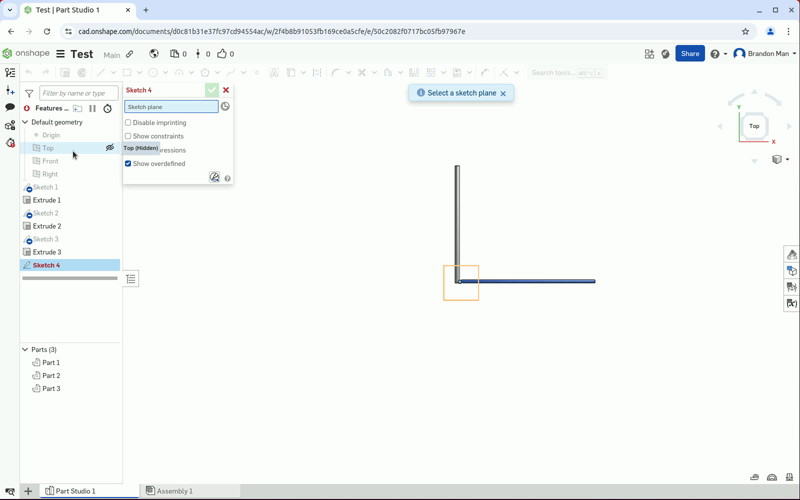
click(73, 150)
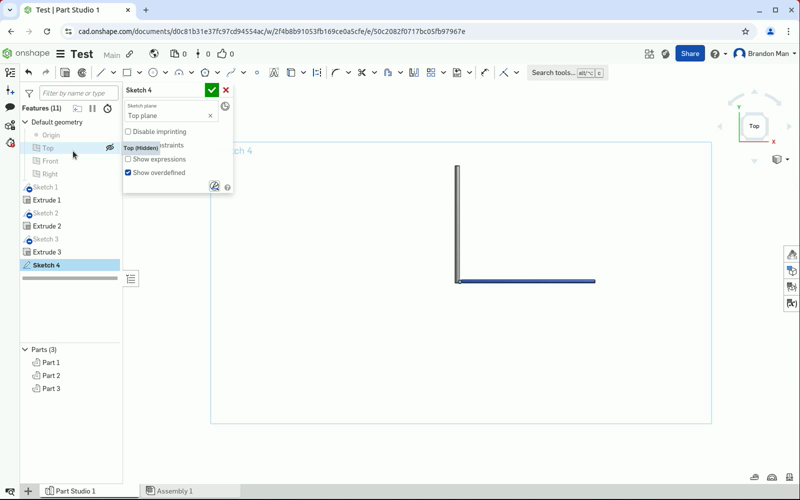
mouse_move(73, 352)
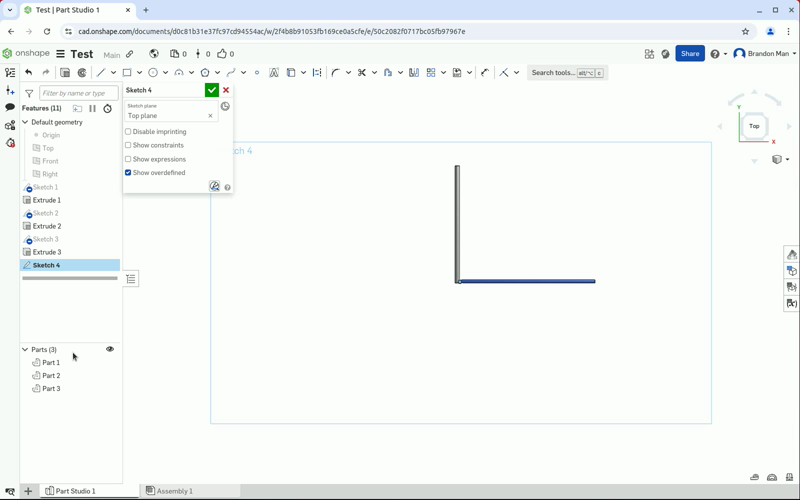
key(y)
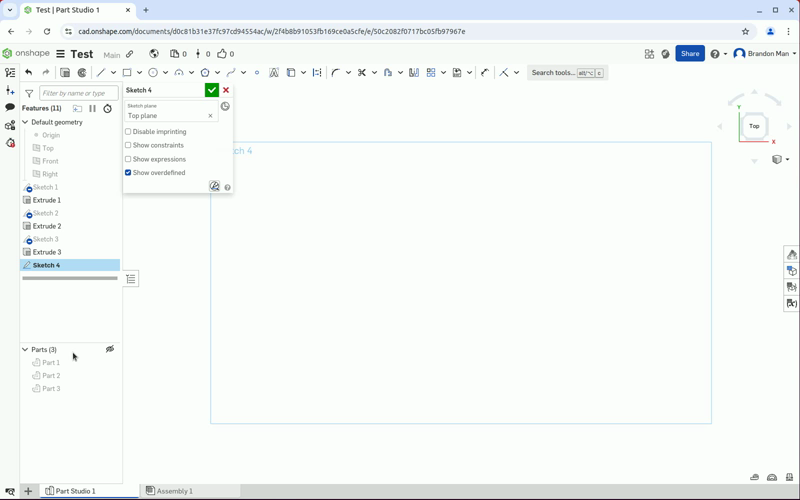
key(c)
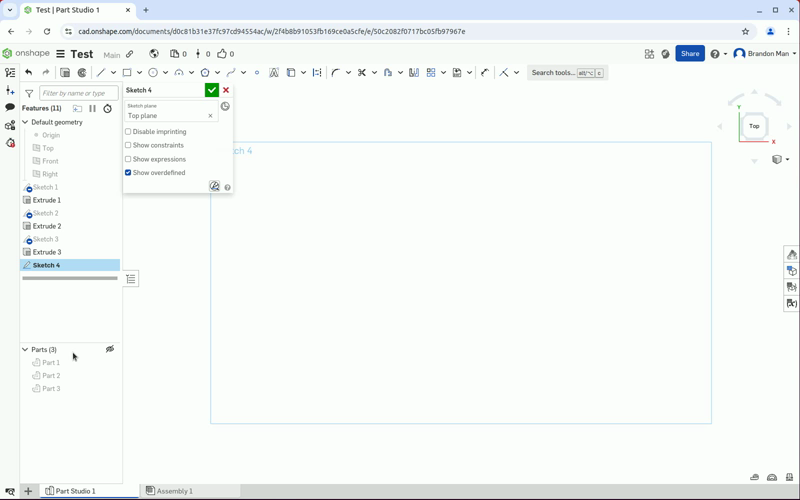
key_down(shift)
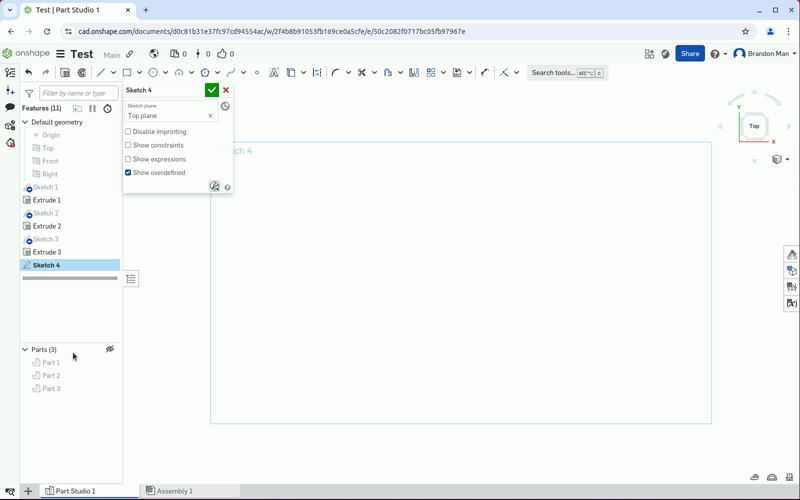
mouse_move(453, 281)
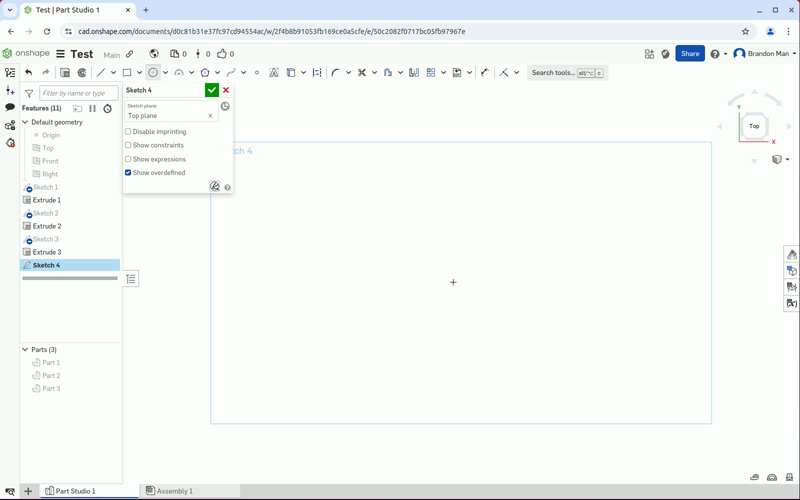
click(453, 281)
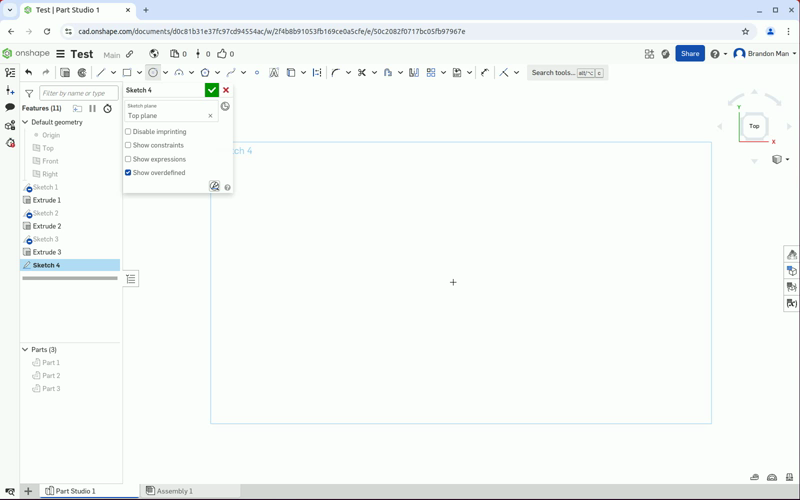
key_up(shift)
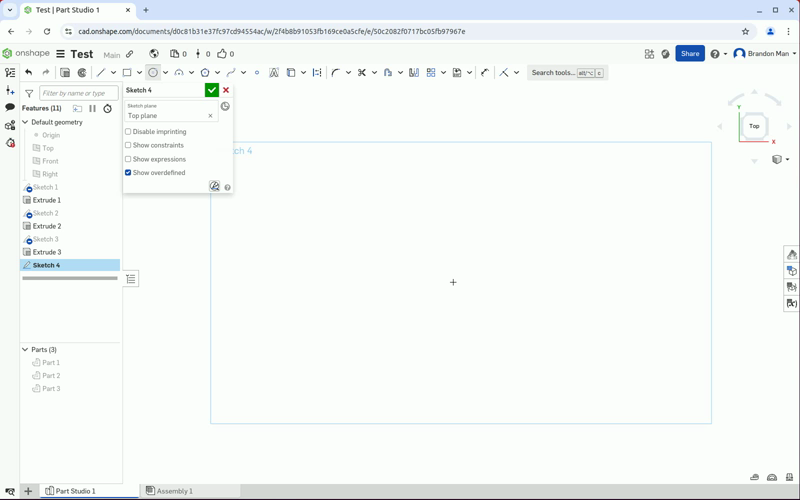
mouse_move(455, 281)
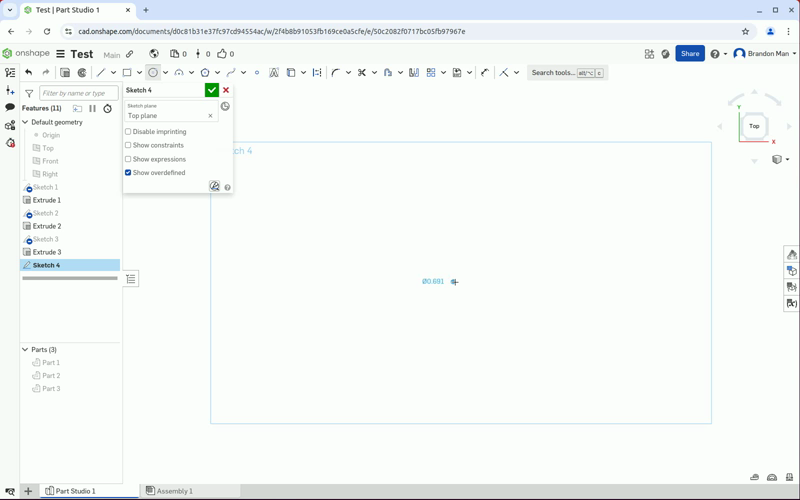
scroll(6)
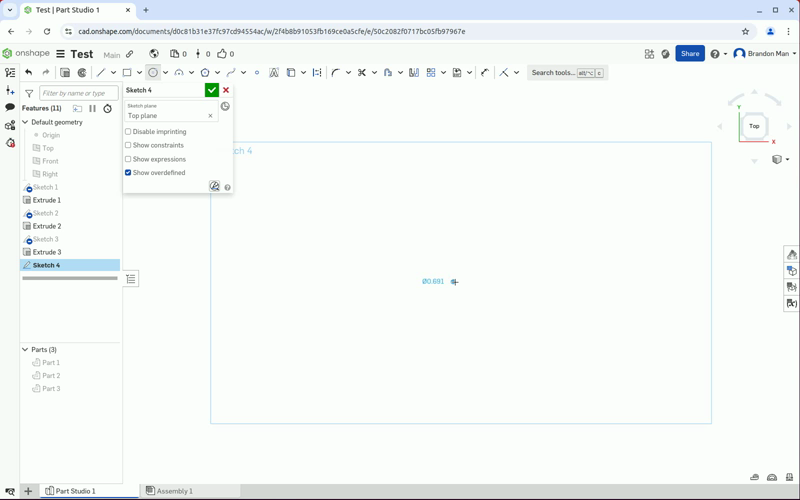
scroll(6)
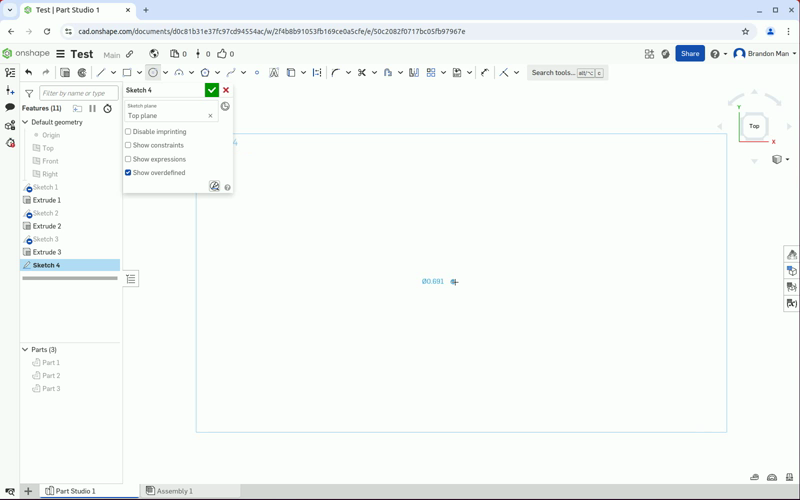
scroll(6)
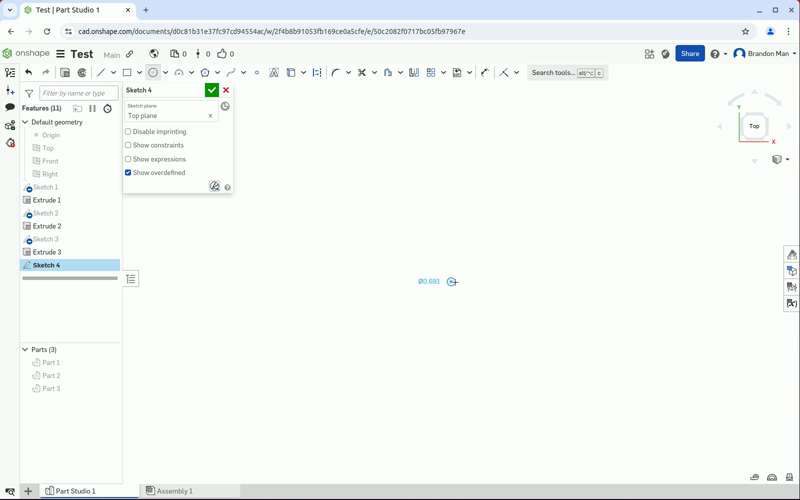
scroll(6)
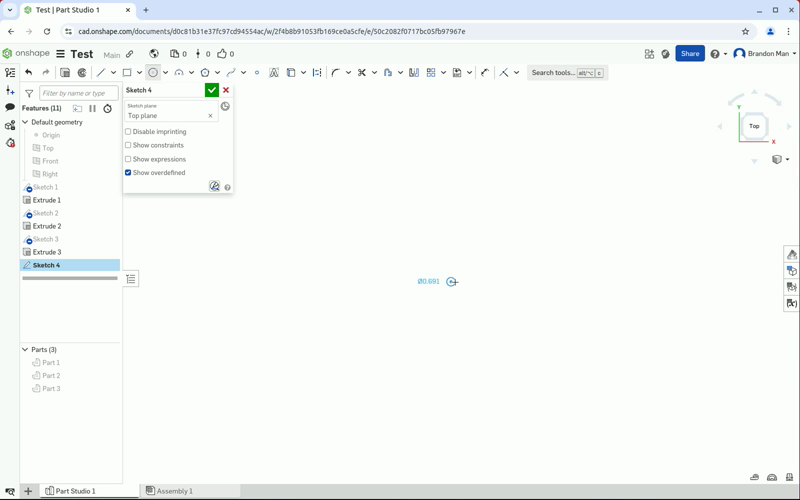
scroll(6)
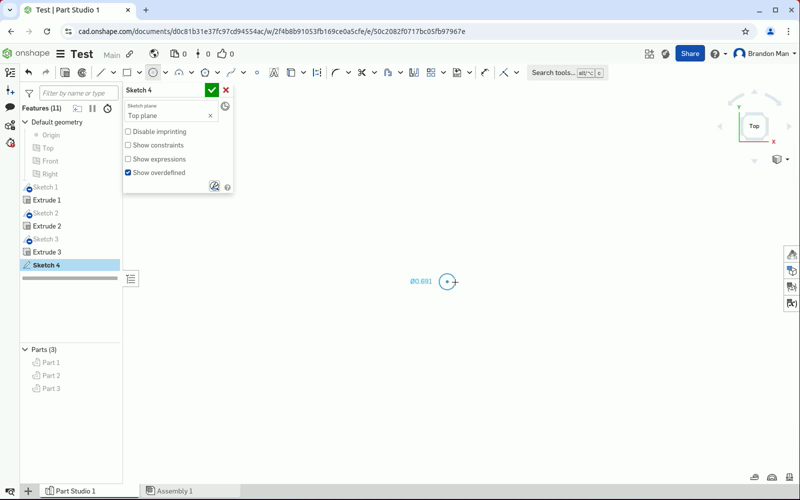
scroll(6)
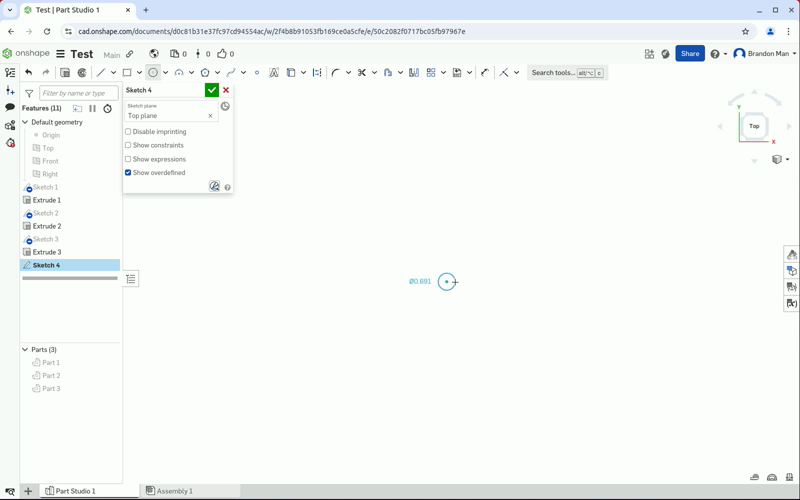
scroll(6)
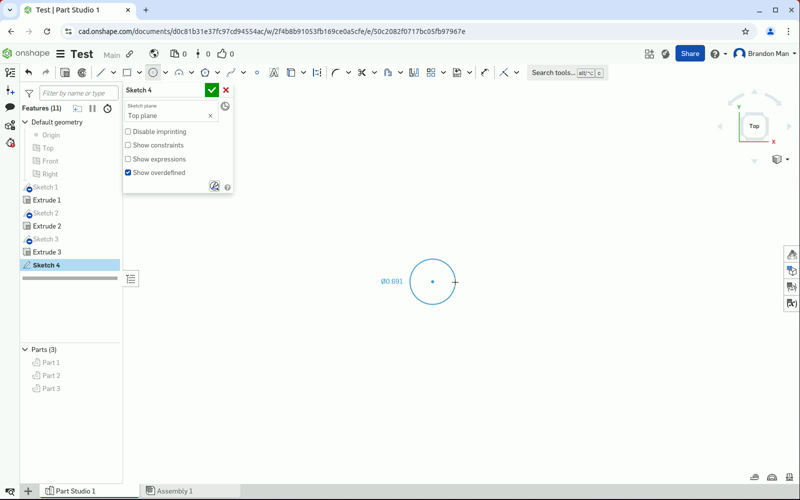
click(455, 281)
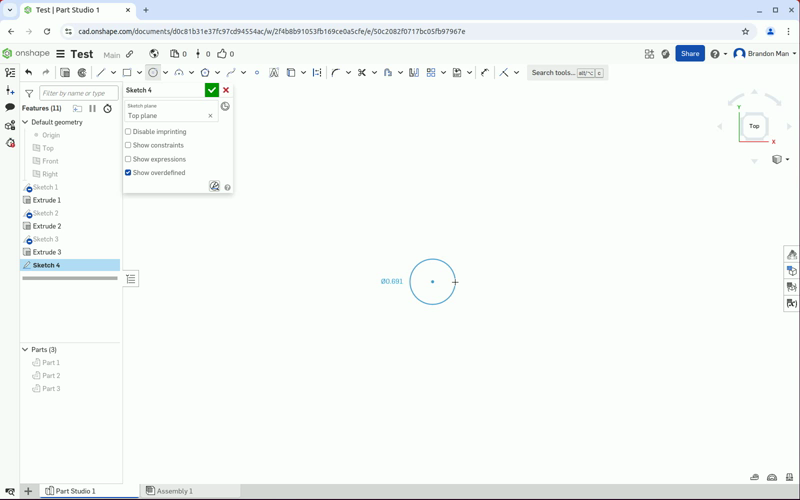
scroll(-6)
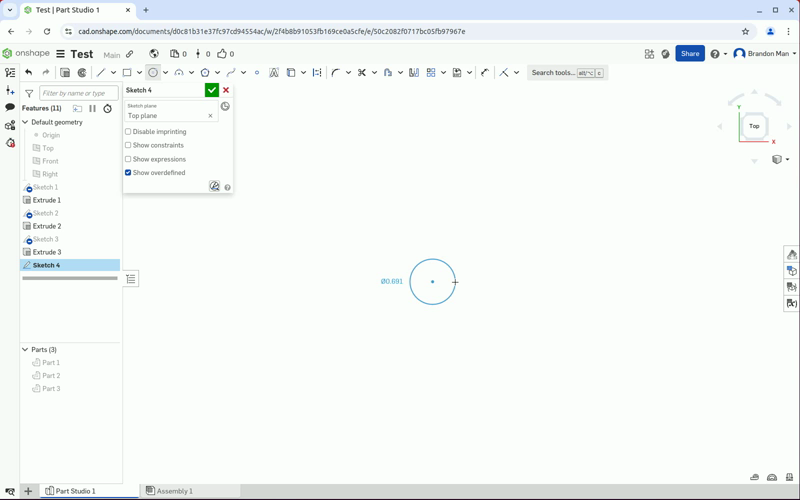
scroll(-6)
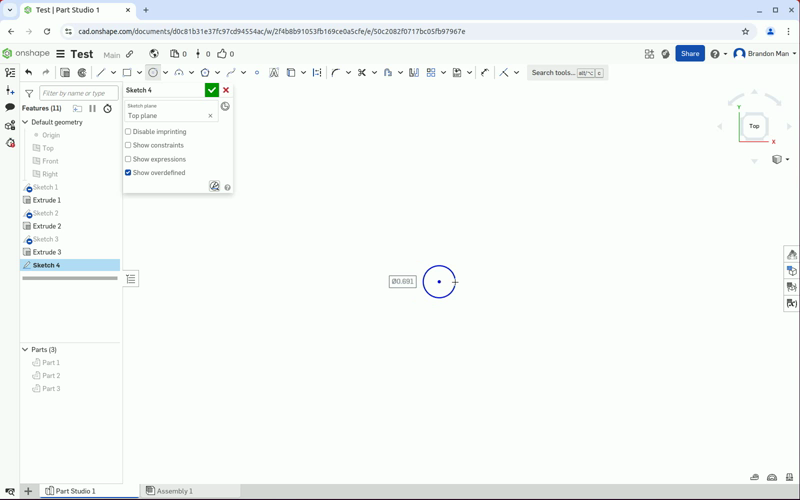
scroll(-6)
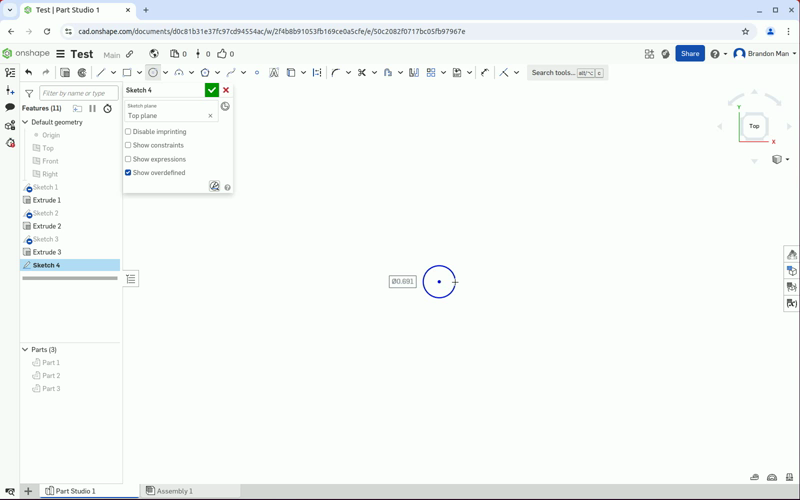
scroll(-6)
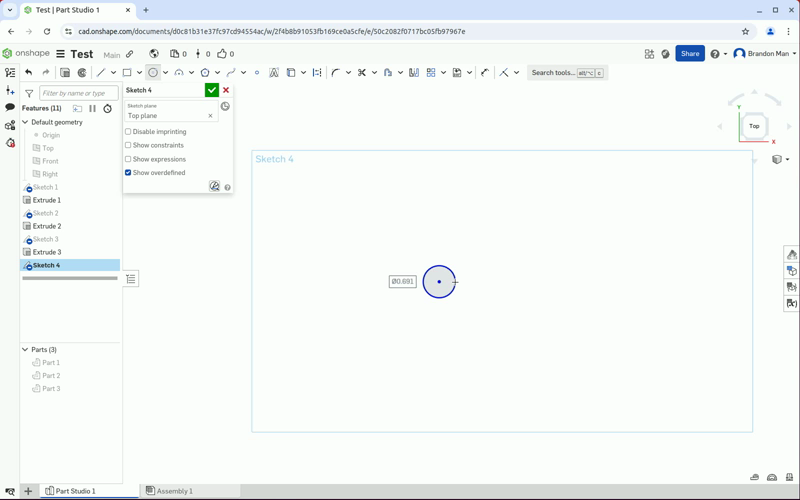
scroll(-6)
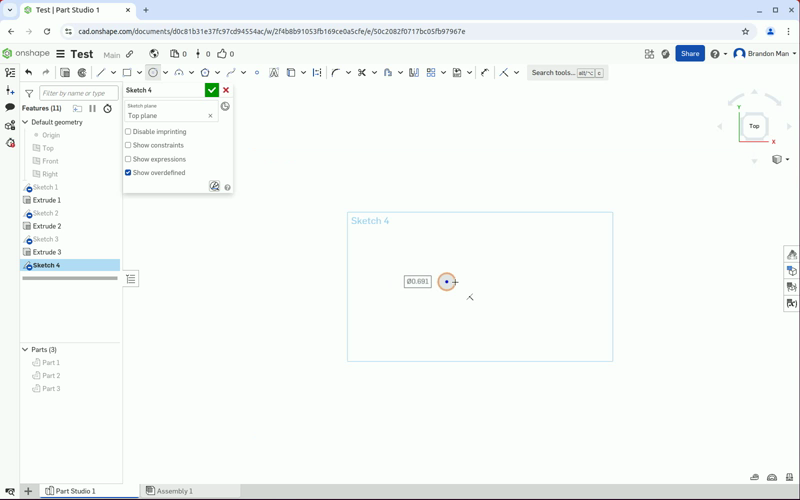
scroll(-6)
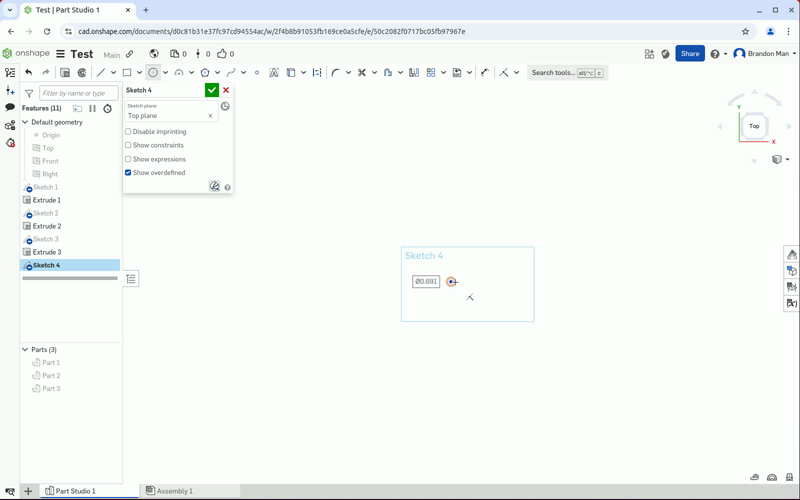
scroll(-6)
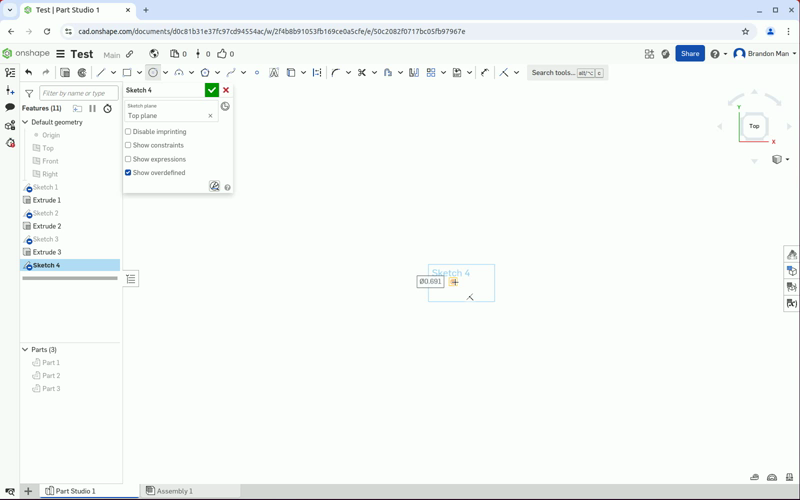
key(esc)
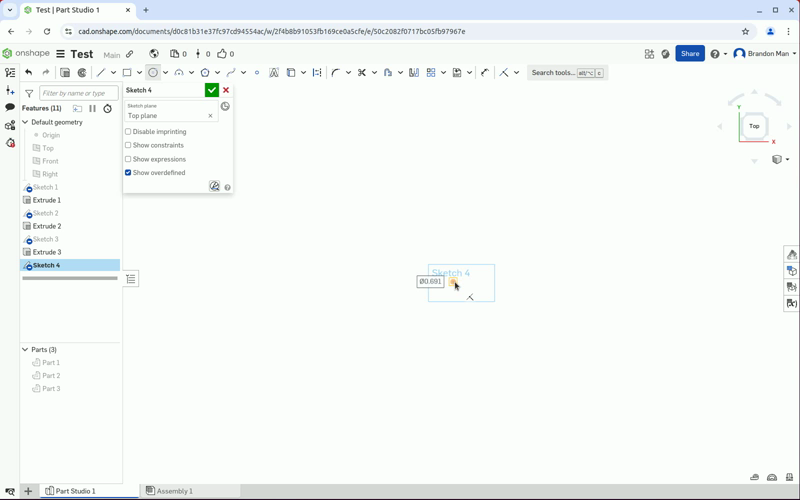
mouse_move(454, 282)
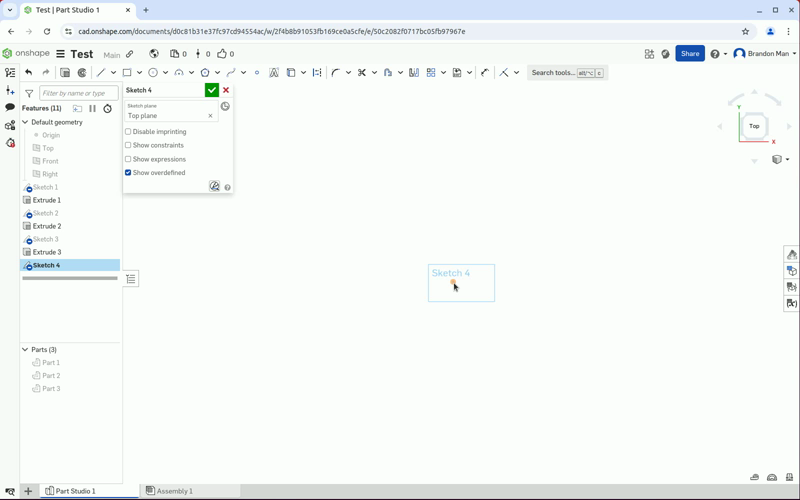
scroll(6)
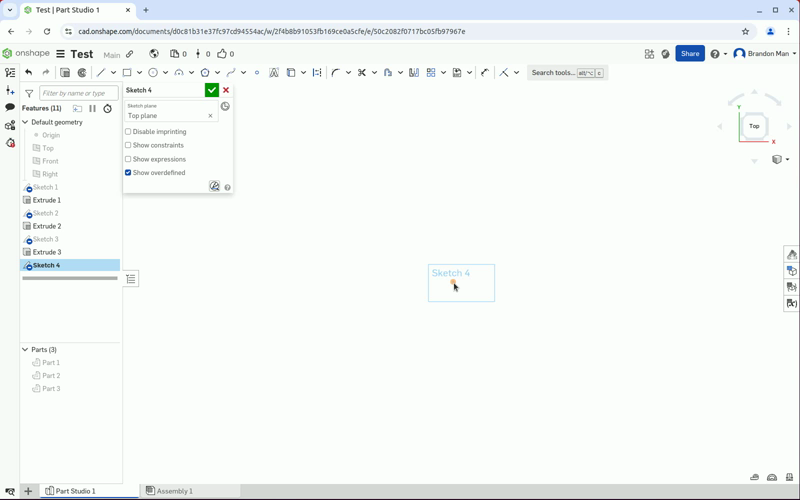
scroll(6)
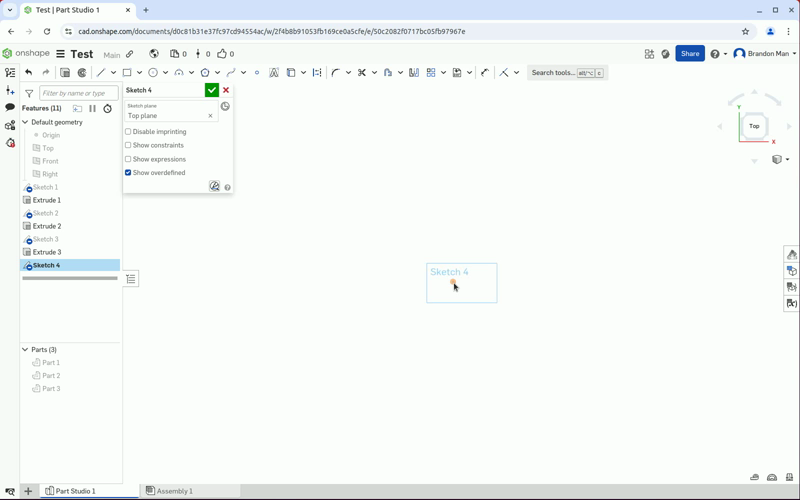
scroll(6)
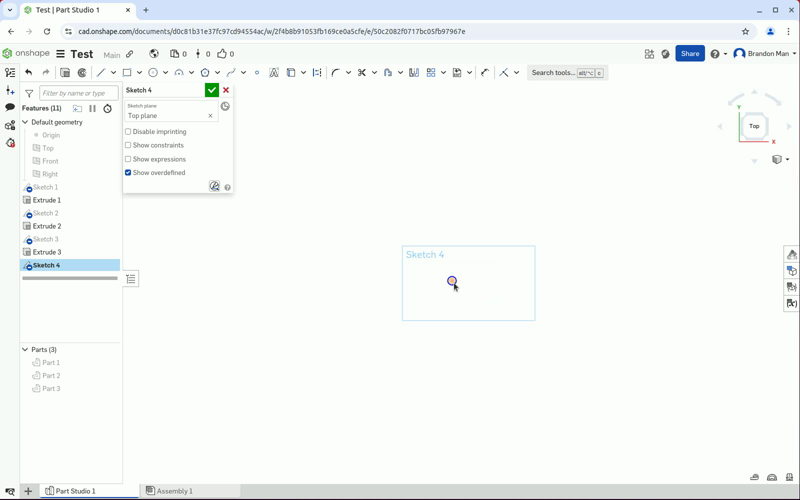
scroll(6)
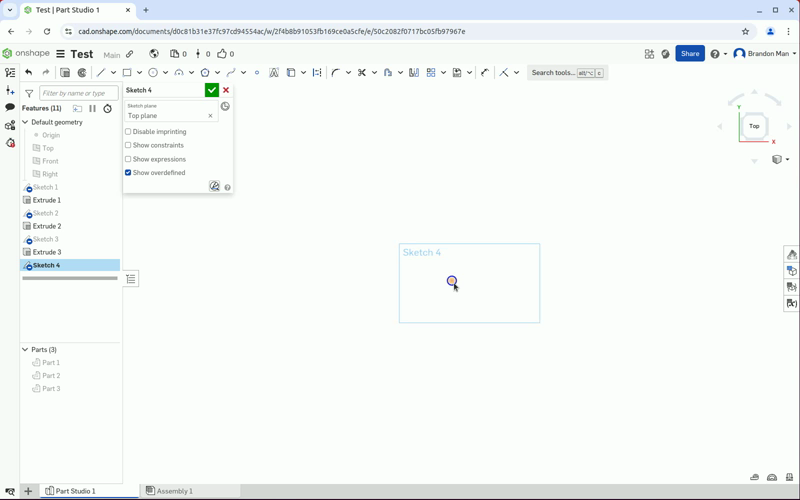
scroll(6)
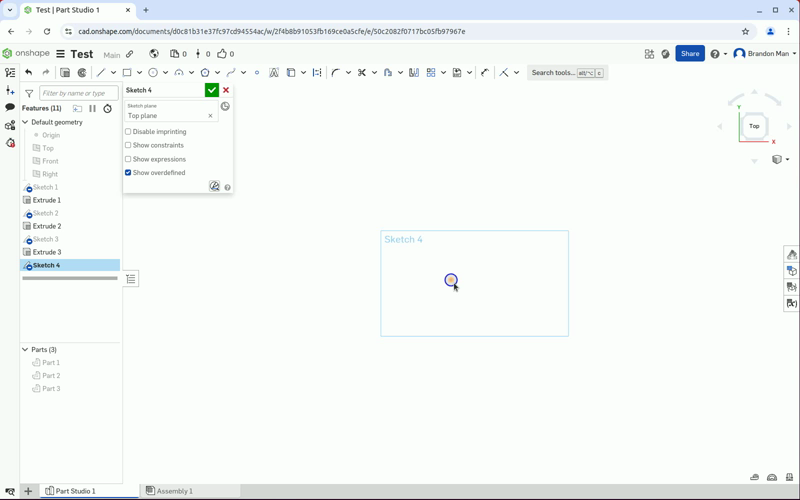
scroll(6)
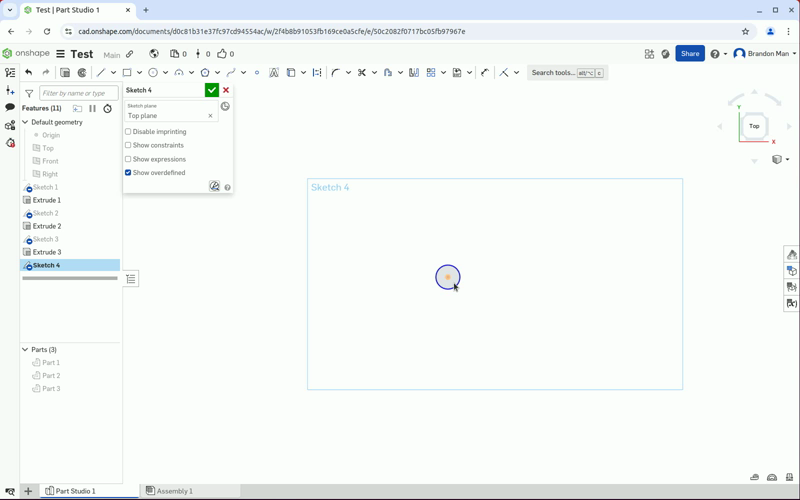
scroll(6)
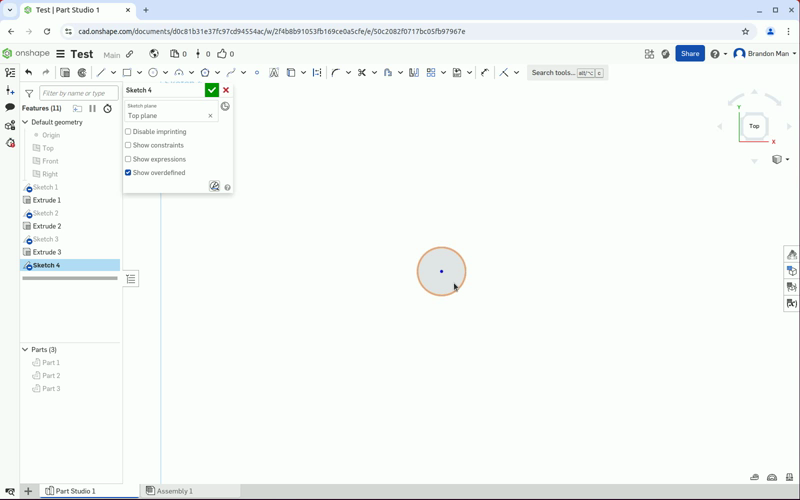
click(454, 282)
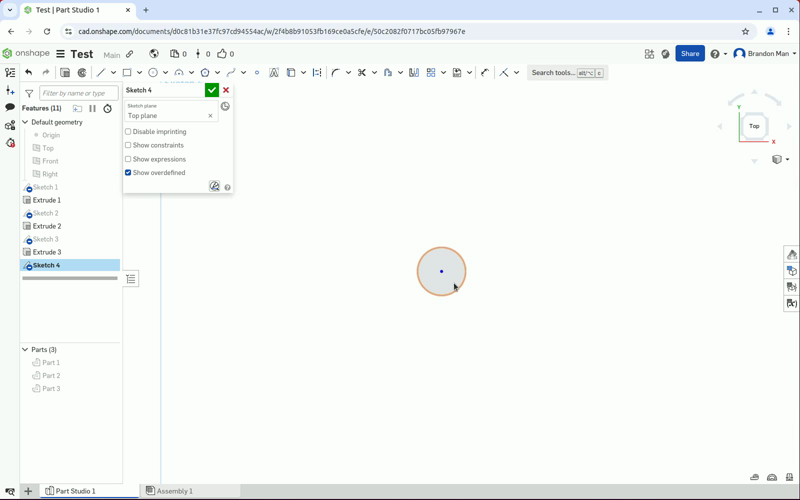
scroll(-6)
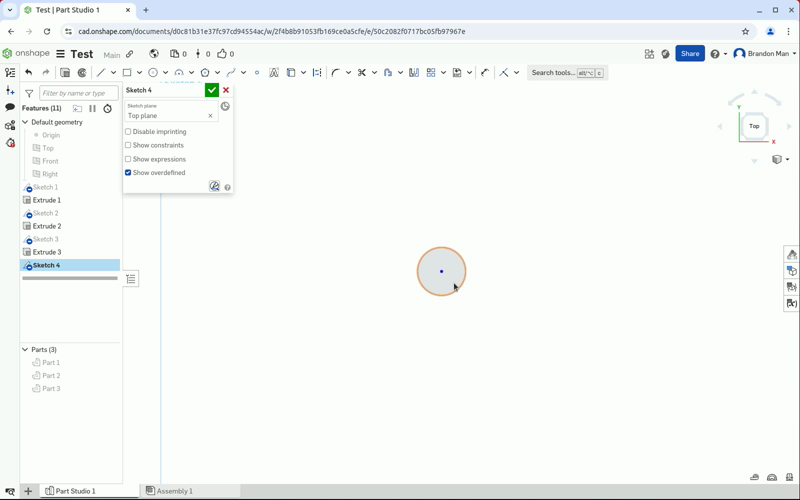
scroll(-6)
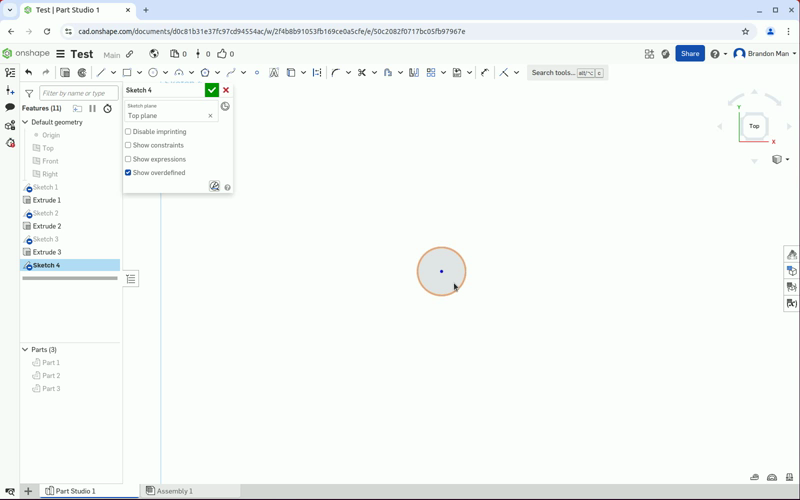
scroll(-6)
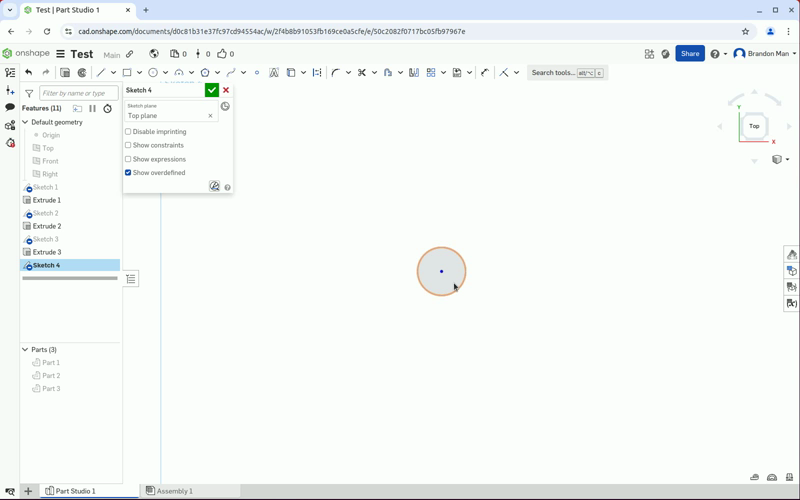
scroll(-6)
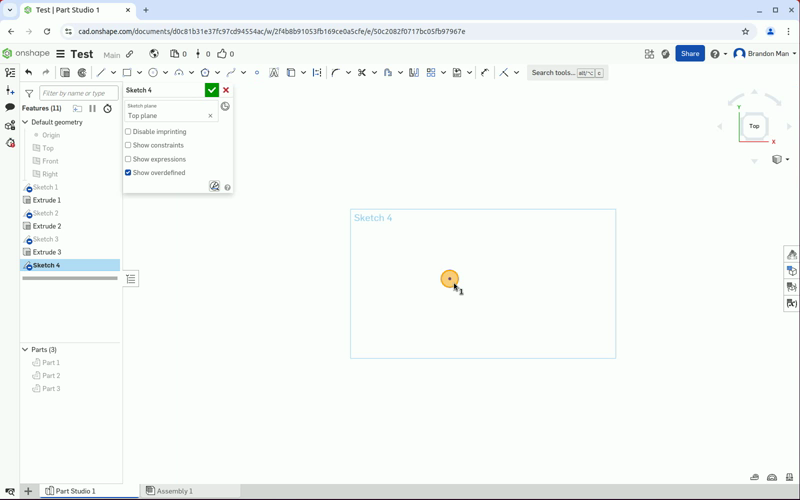
scroll(-6)
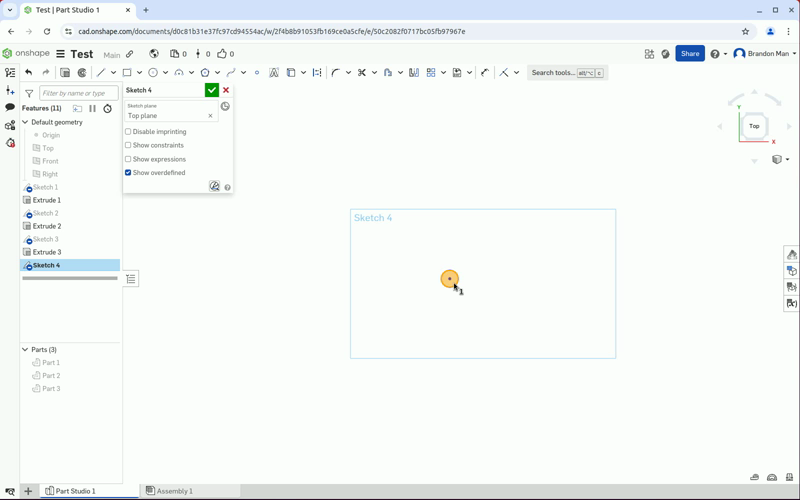
scroll(-6)
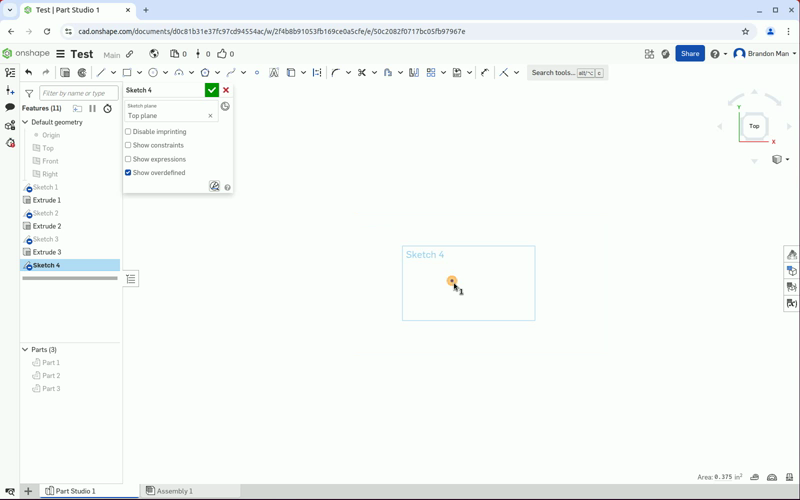
scroll(-6)
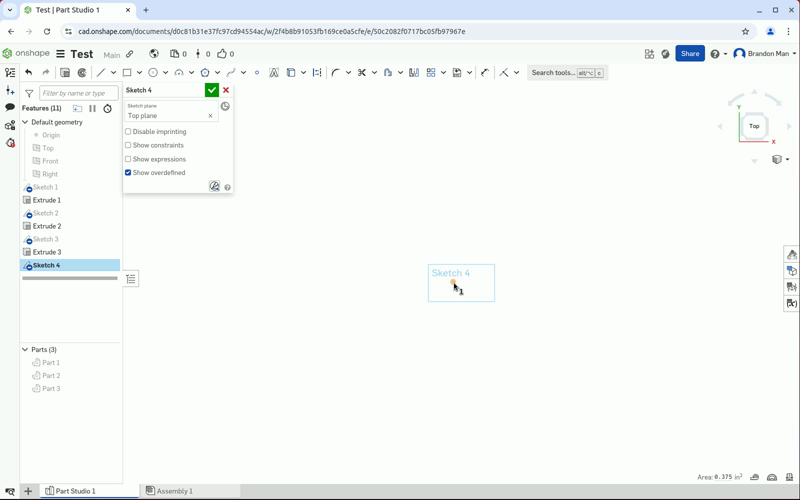
mouse_move(73, 352)
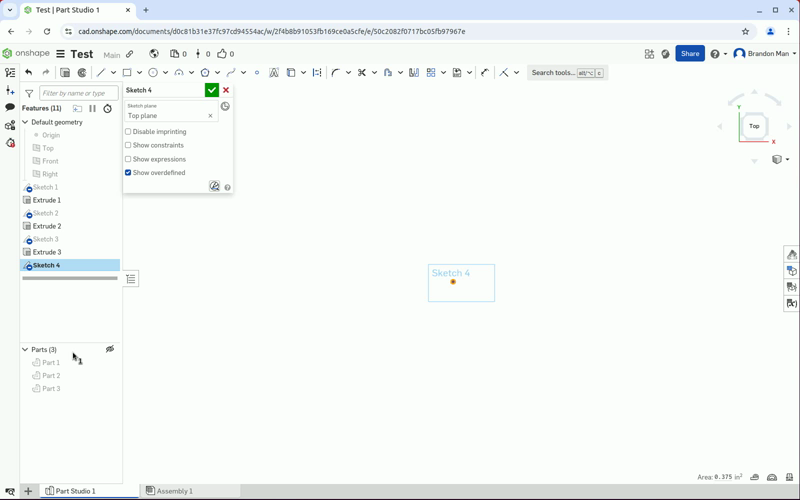
key(shift+y)
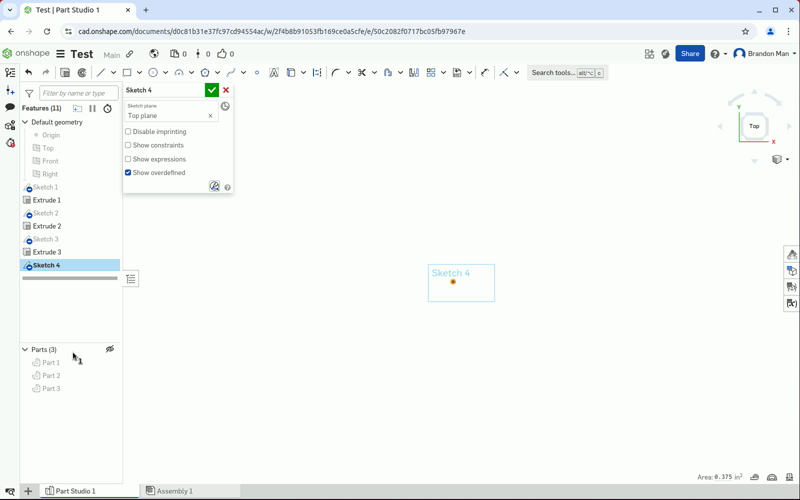
key(shift+e)
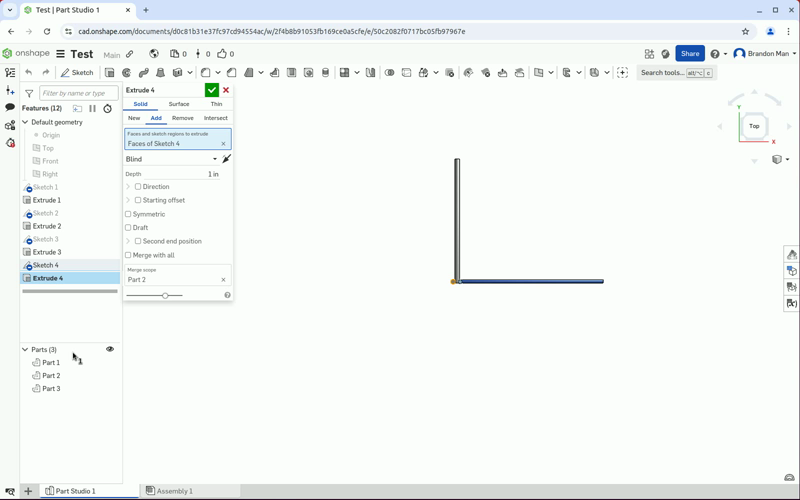
mouse_move(143, 106)
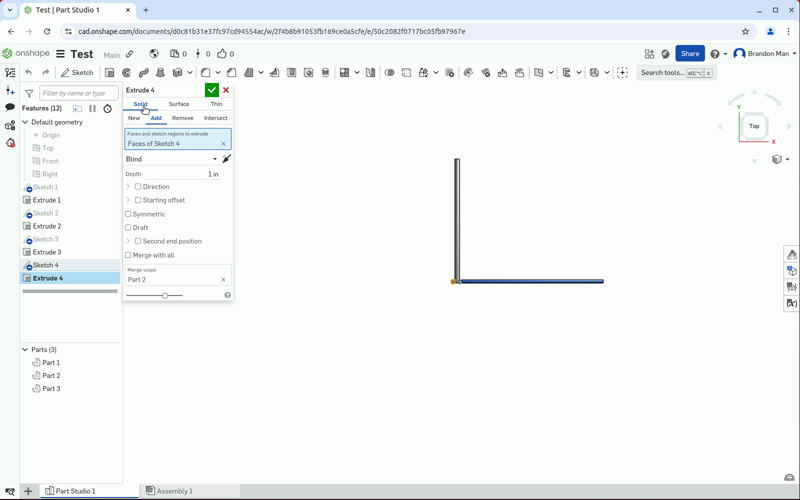
click(143, 106)
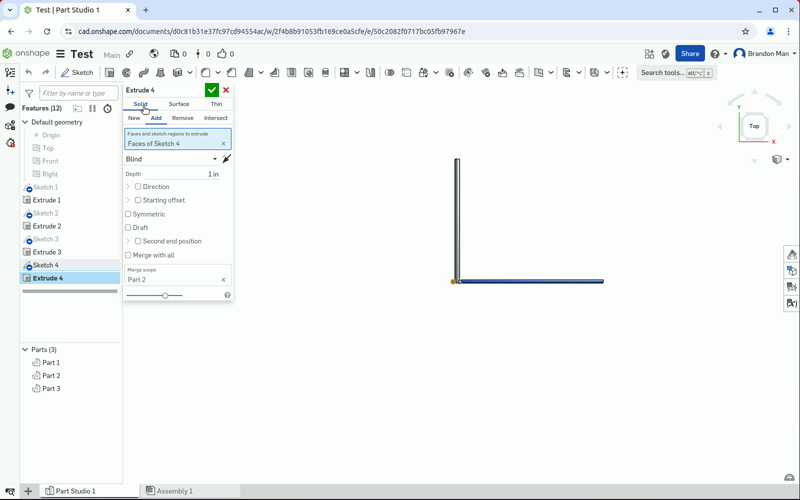
mouse_move(137, 120)
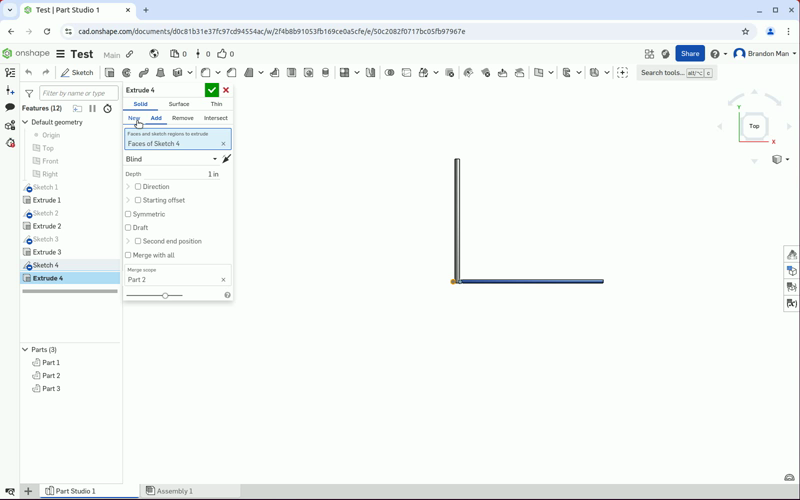
click(137, 120)
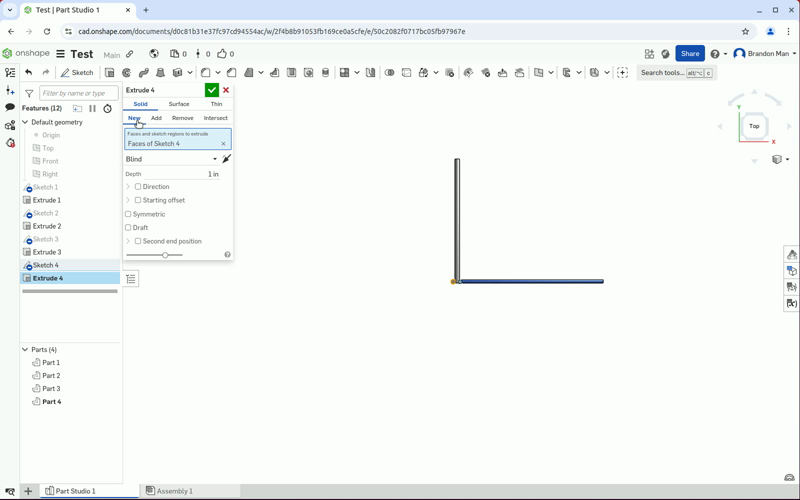
key(tab, 4)
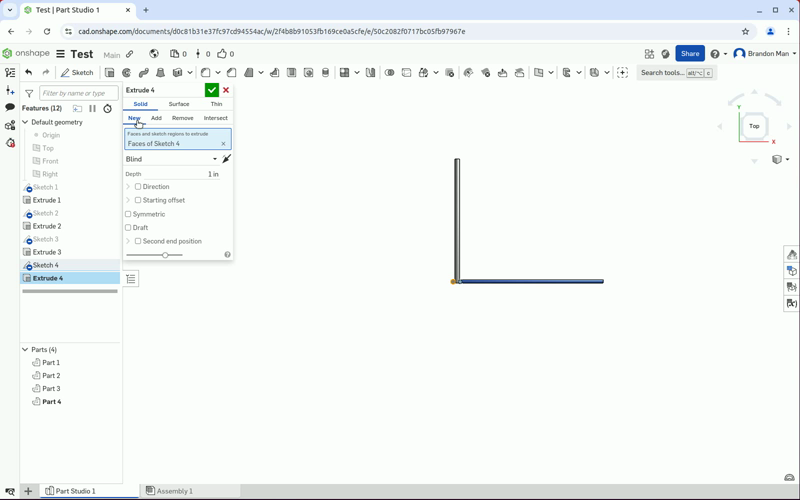
text(18.535)
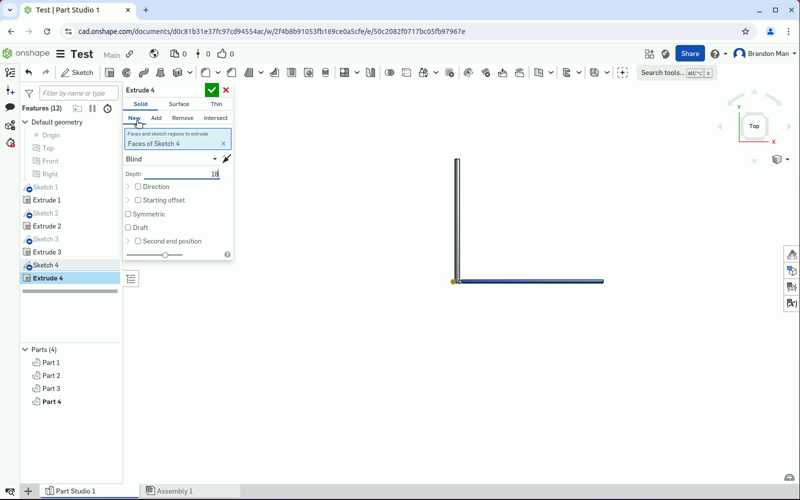
key(enter)
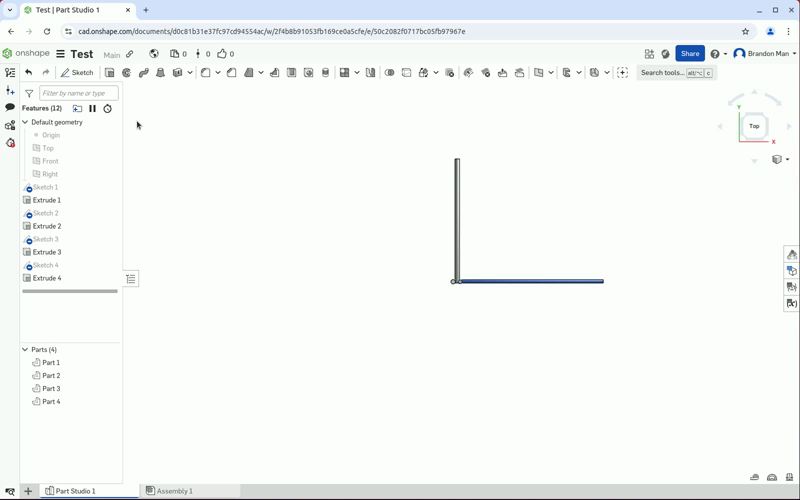
key(shift+h)
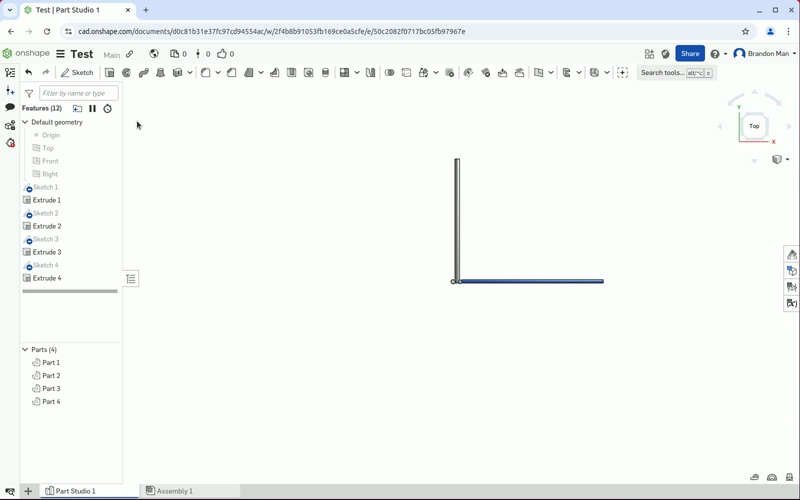
key(shift+h)
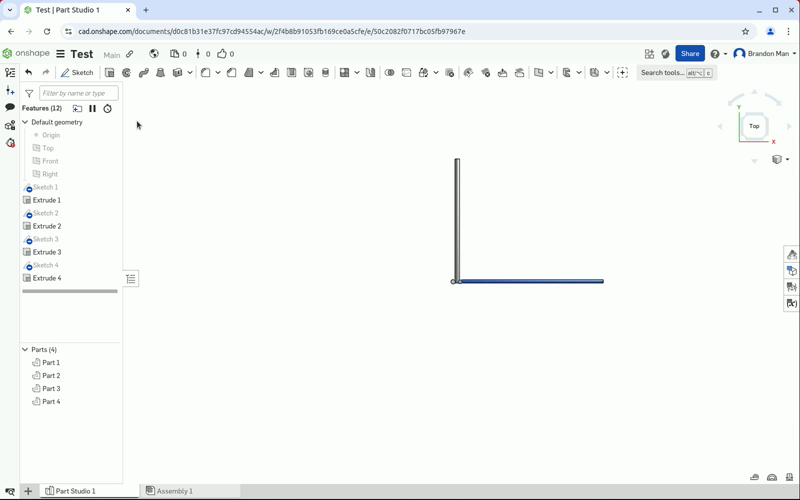
key(shift+7)
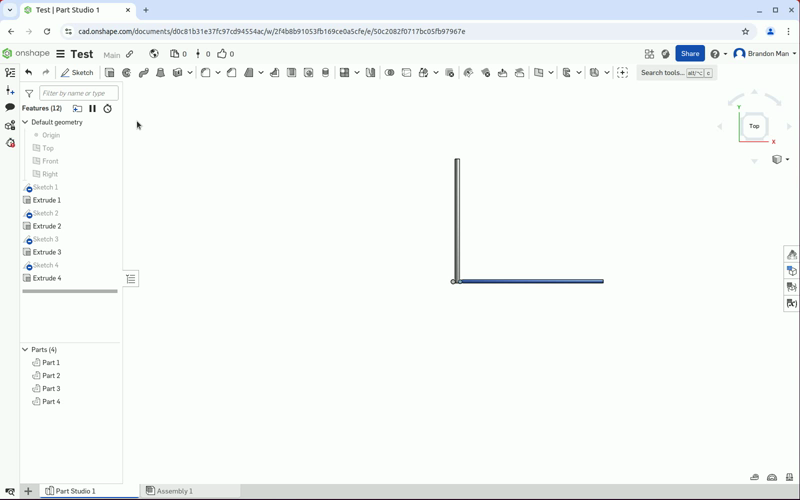
key(up, 3)
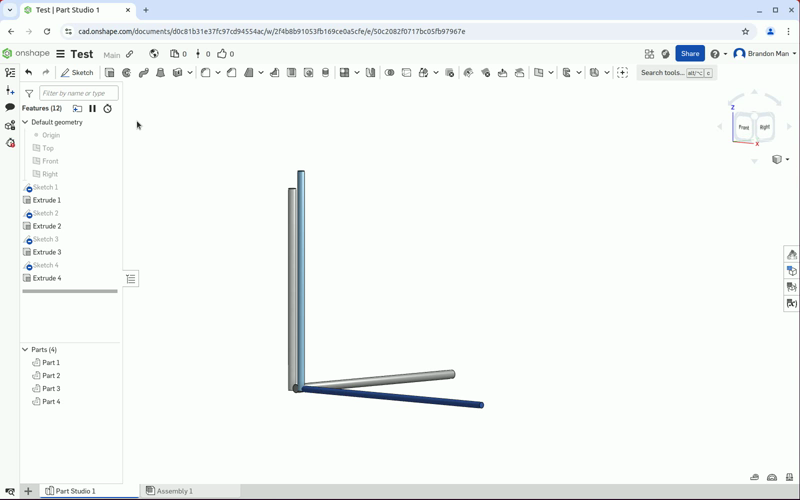
key(left, 3)
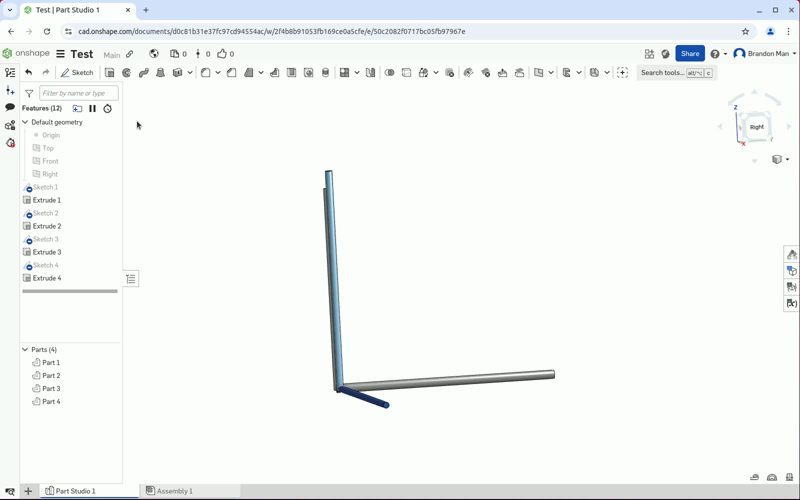
key(right, 3)
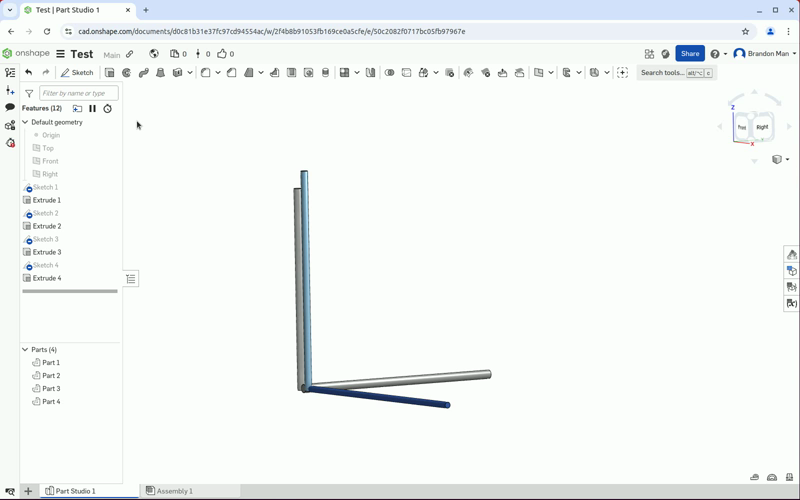
key(down, 3)
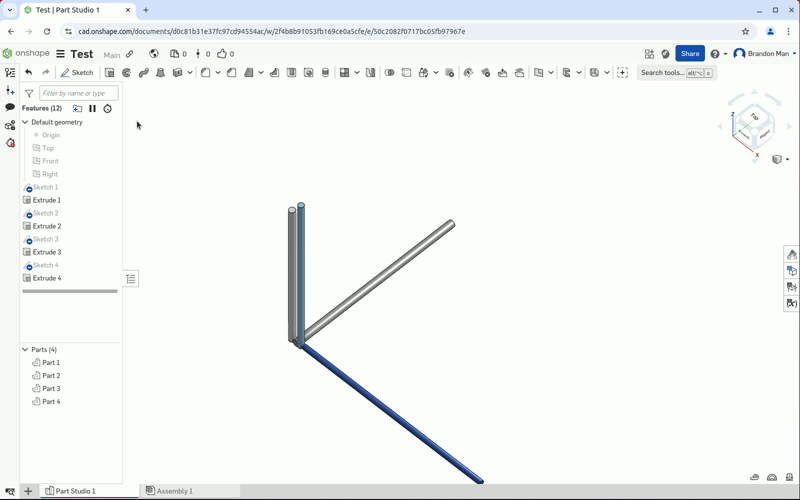
mouse_move(73, 189)
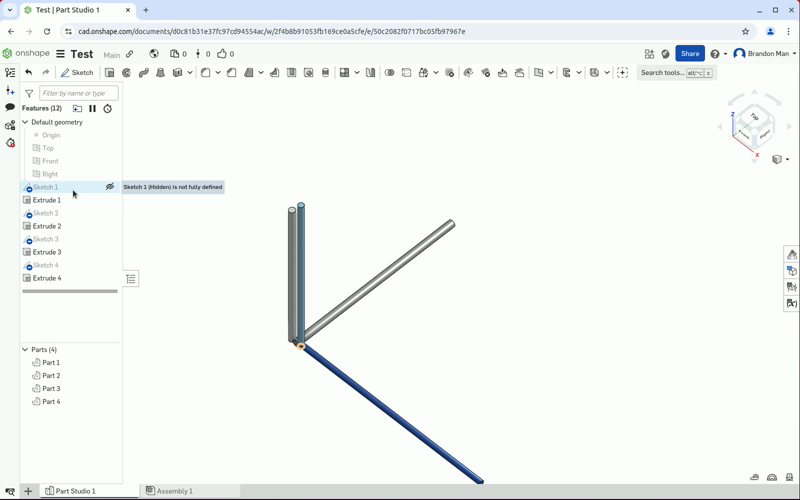
click(73, 189)